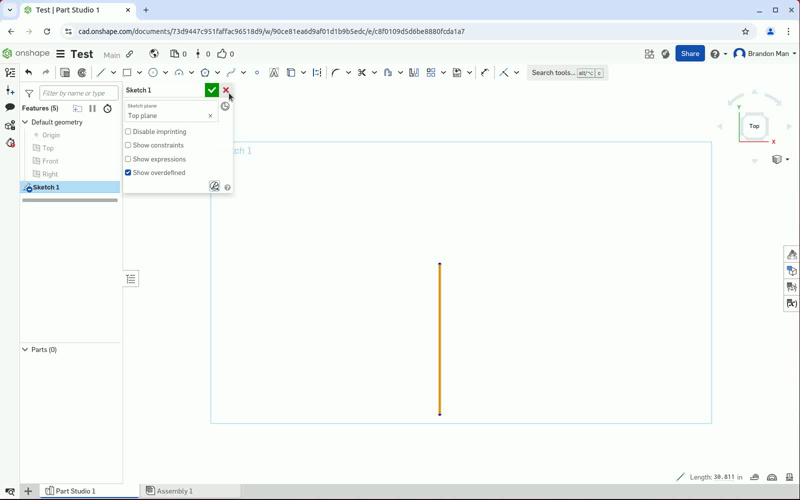
key(shift+h)
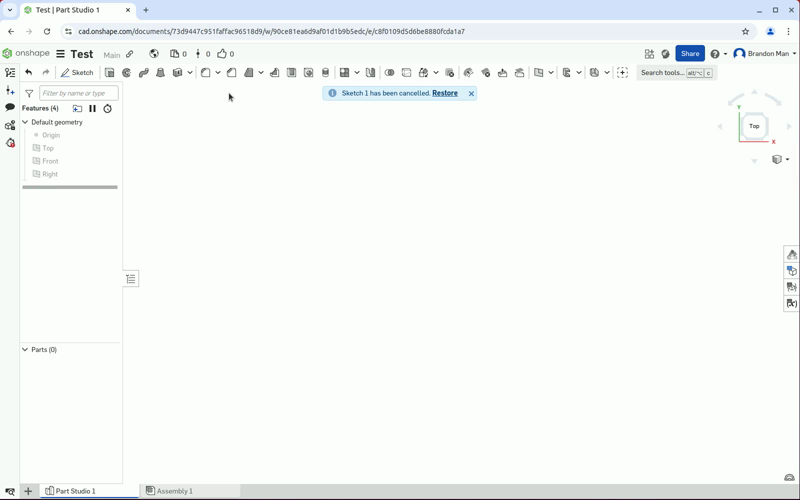
mouse_move(73, 352)
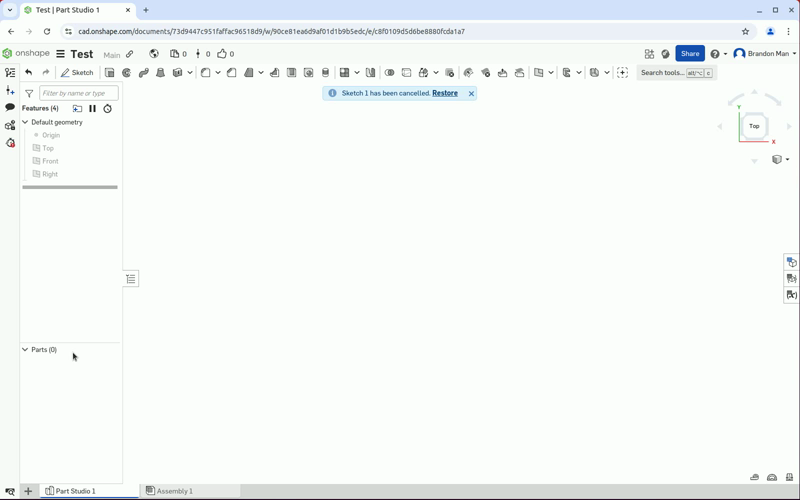
key(y)
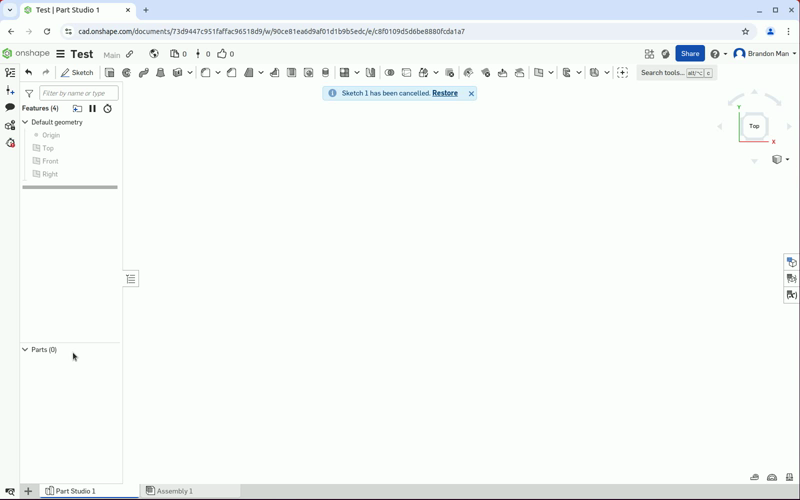
key(shift+p)
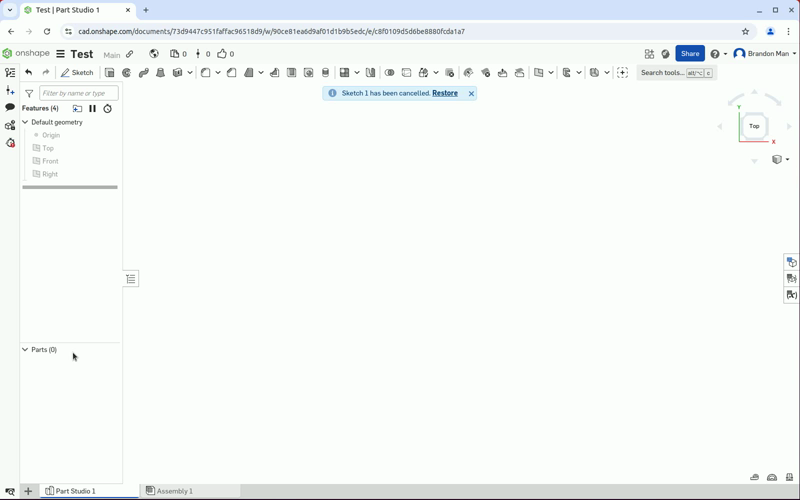
key(space)
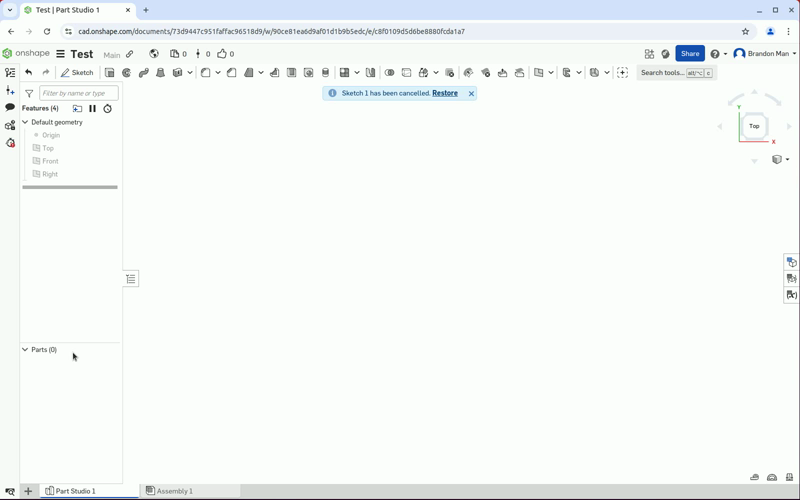
key_down(shift)
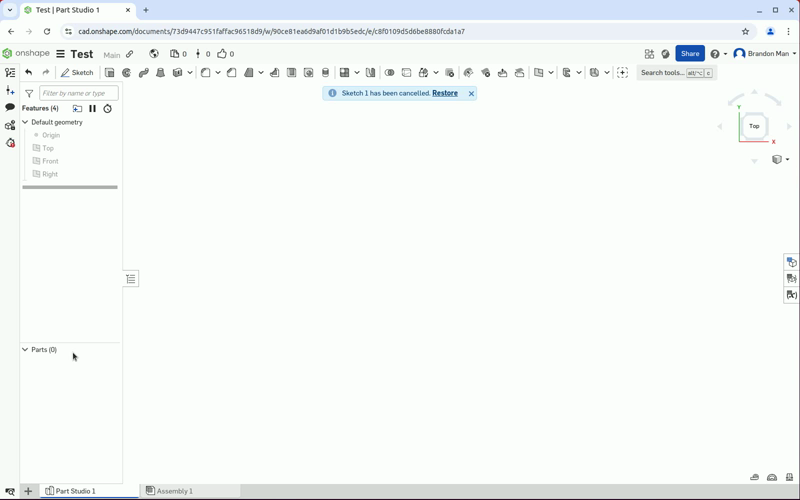
key(up)
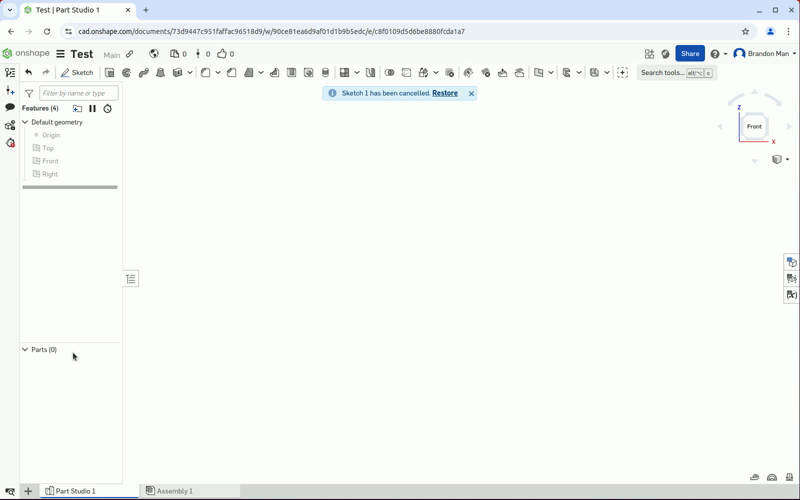
key_up(shift)
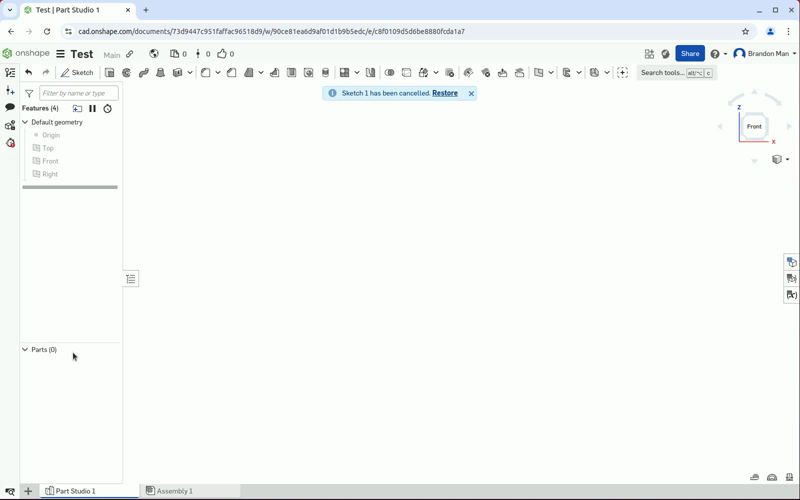
mouse_move(73, 352)
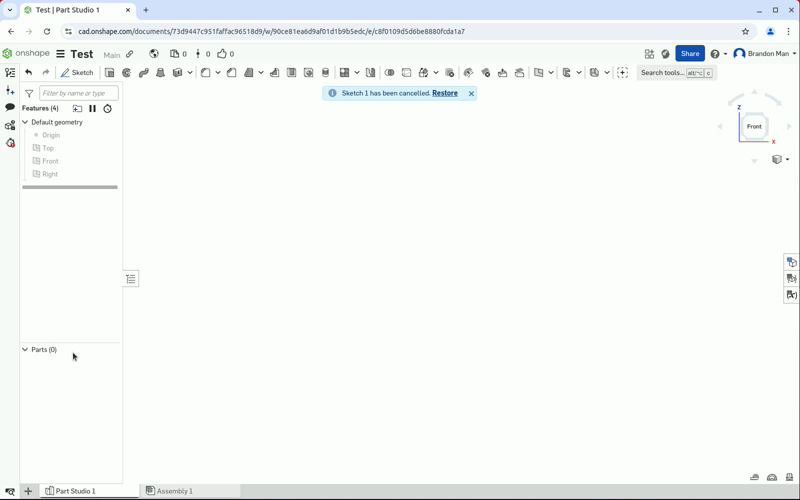
key(shift+y)
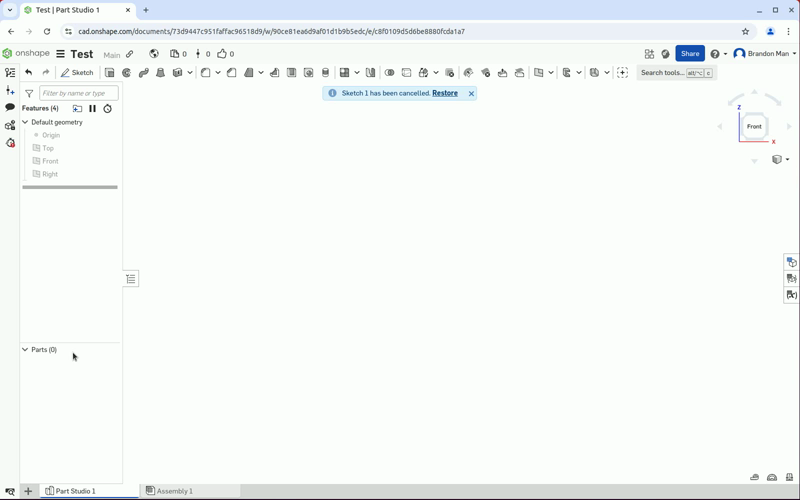
key(shift+s)
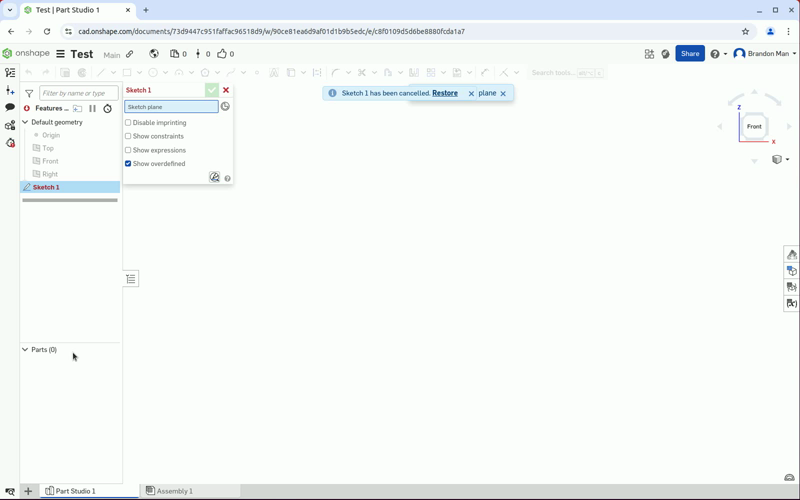
mouse_move(73, 163)
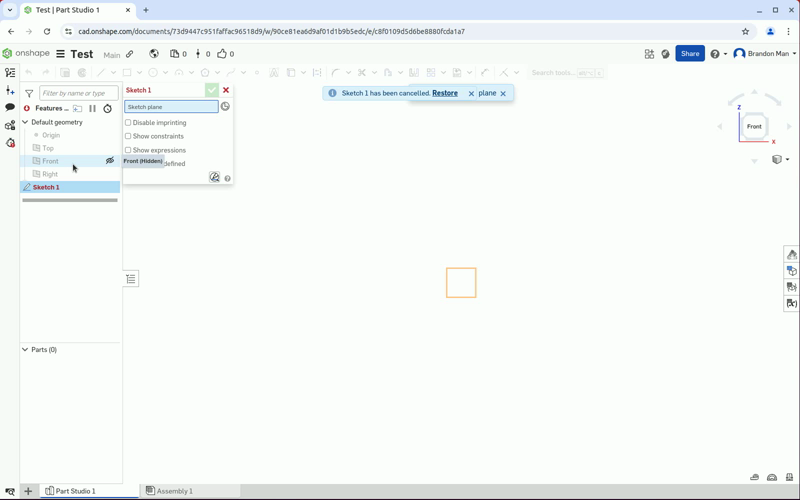
click(73, 163)
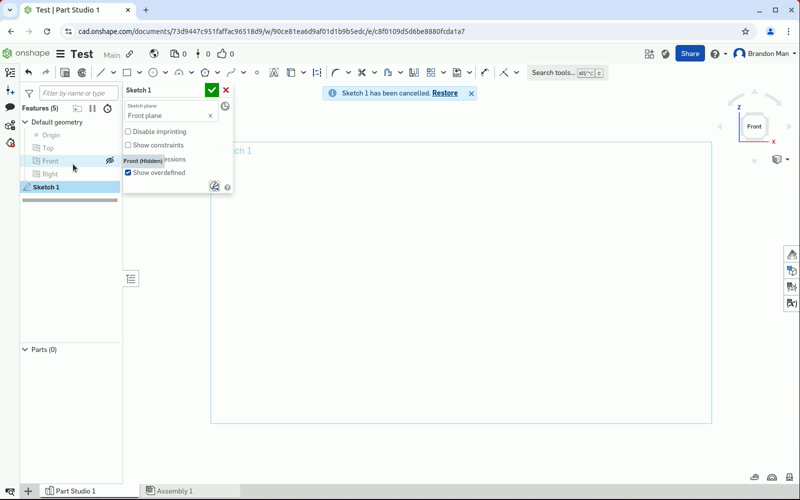
mouse_move(73, 352)
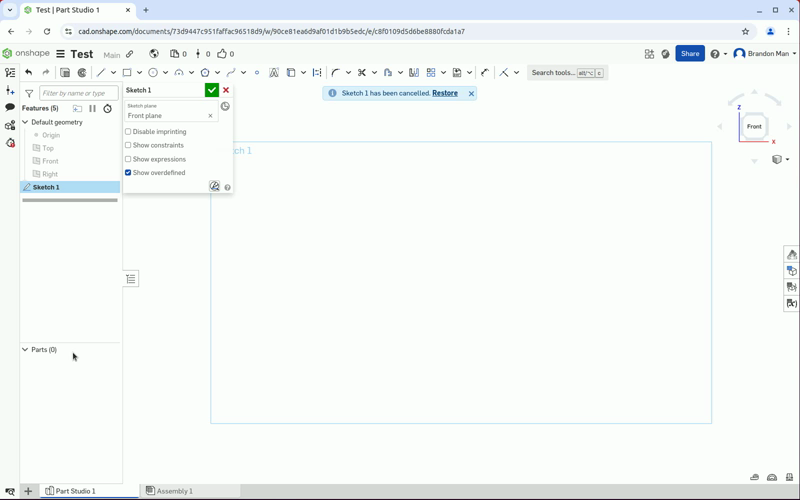
key(y)
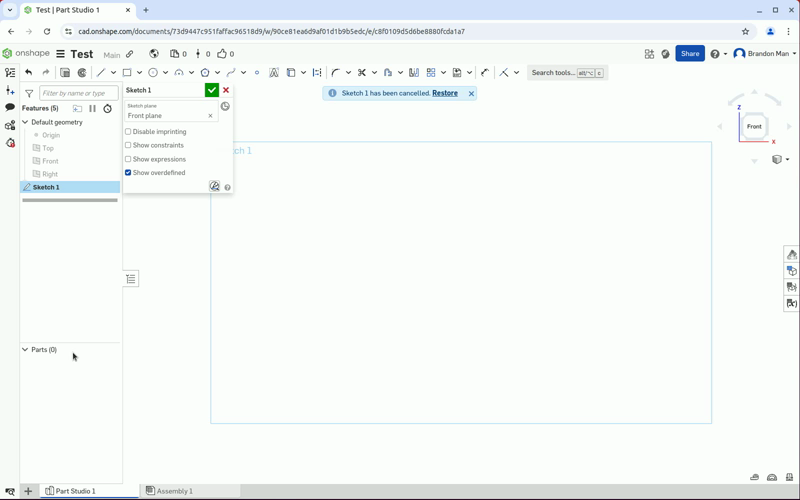
key(l)
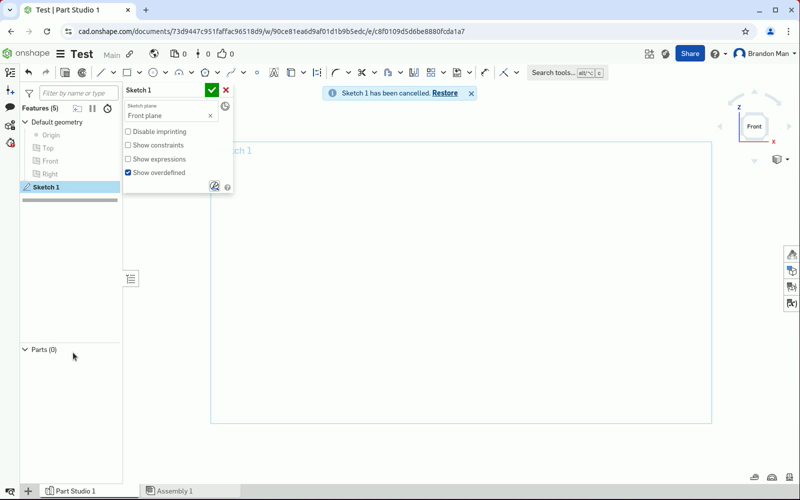
key_down(shift)
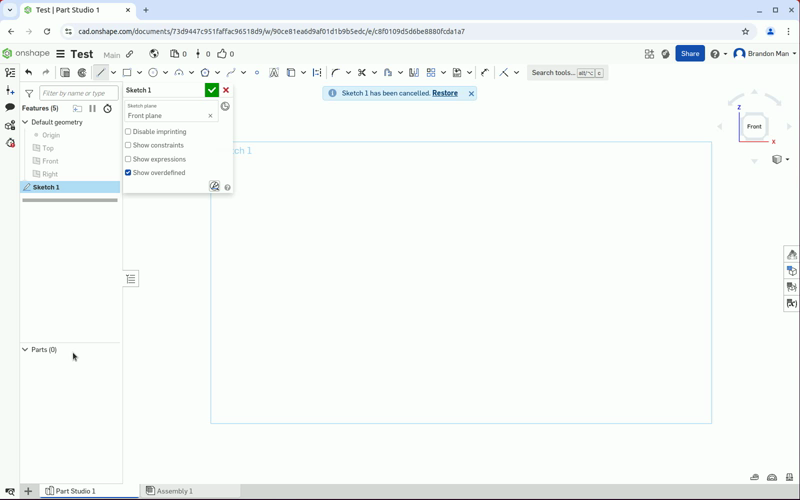
mouse_move(380, 227)
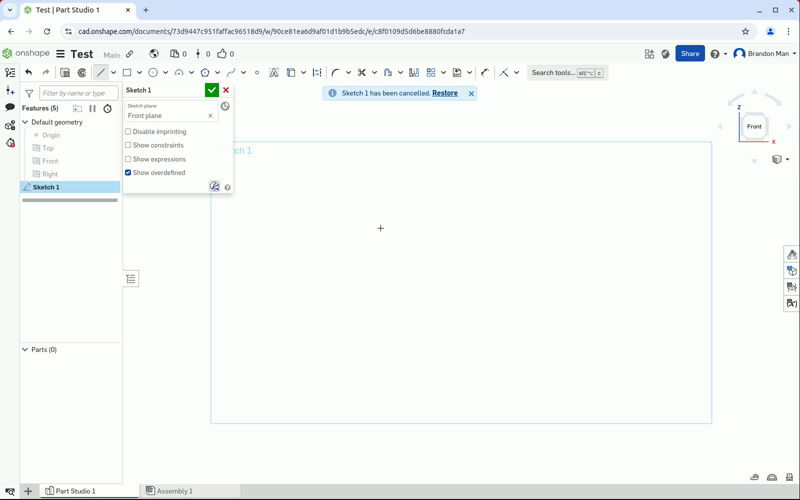
click(380, 227)
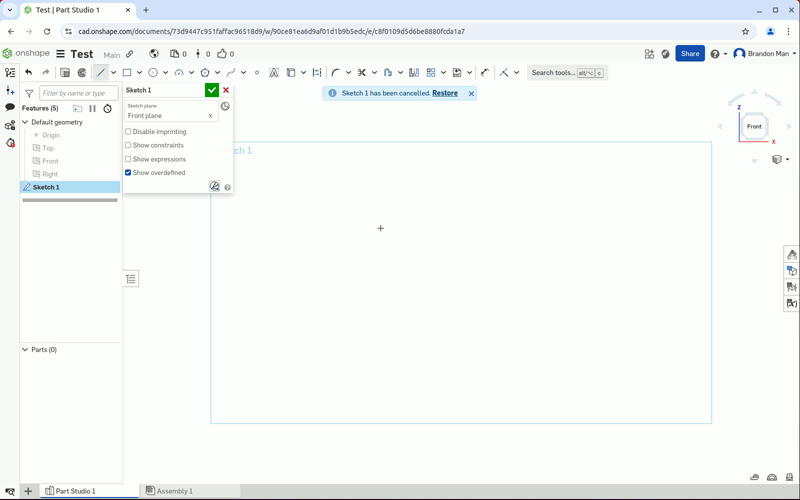
key_up(shift)
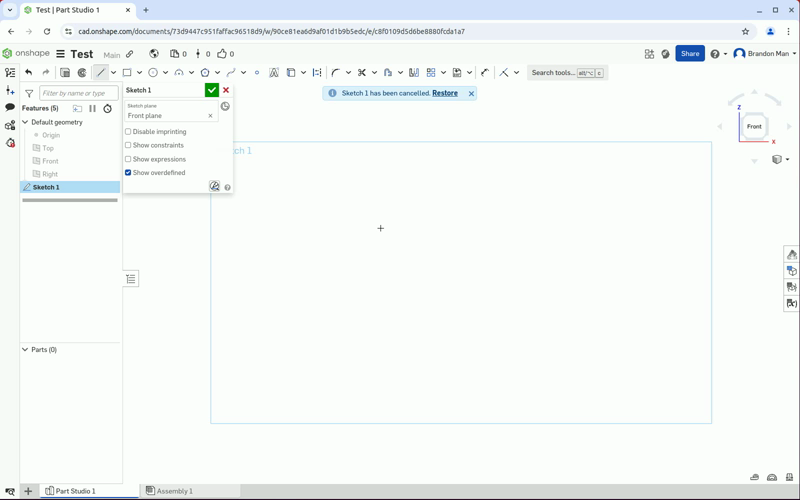
key_down(shift)
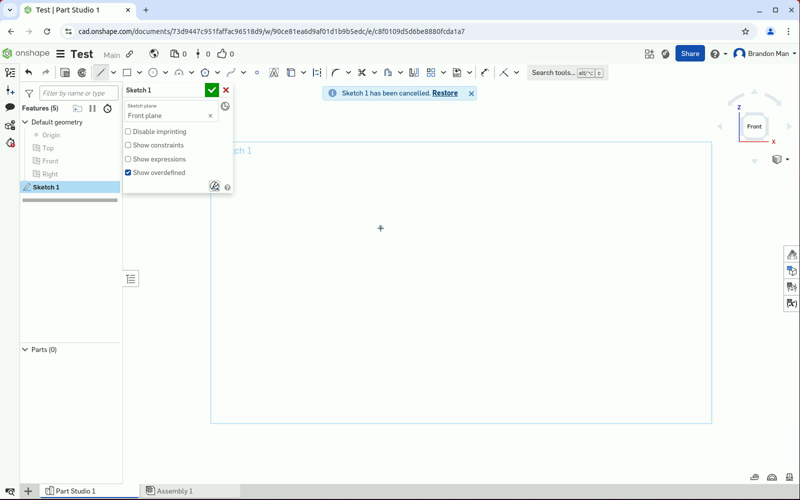
mouse_move(410, 227)
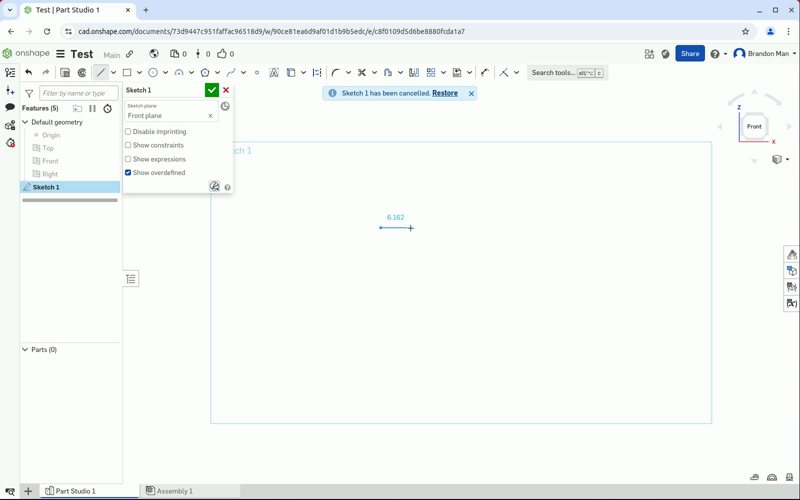
mouse_move(383, 227)
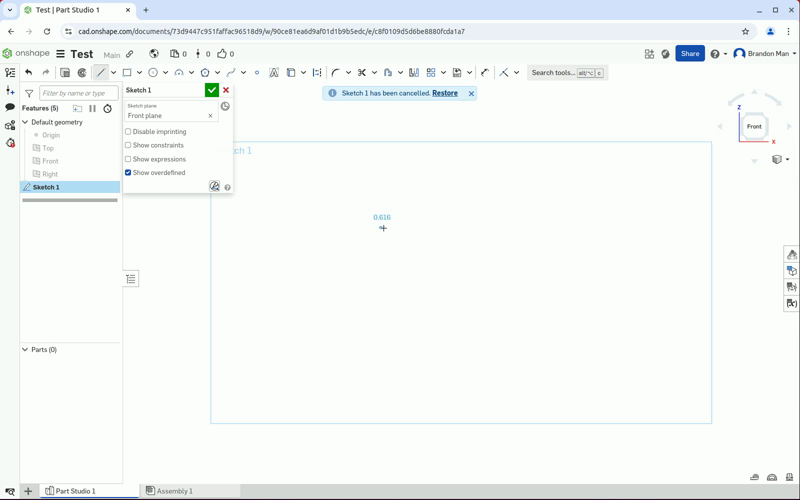
scroll(6)
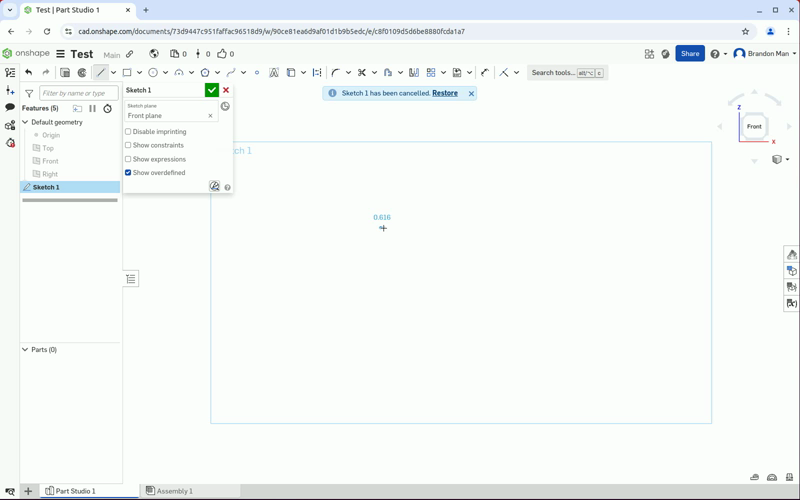
scroll(6)
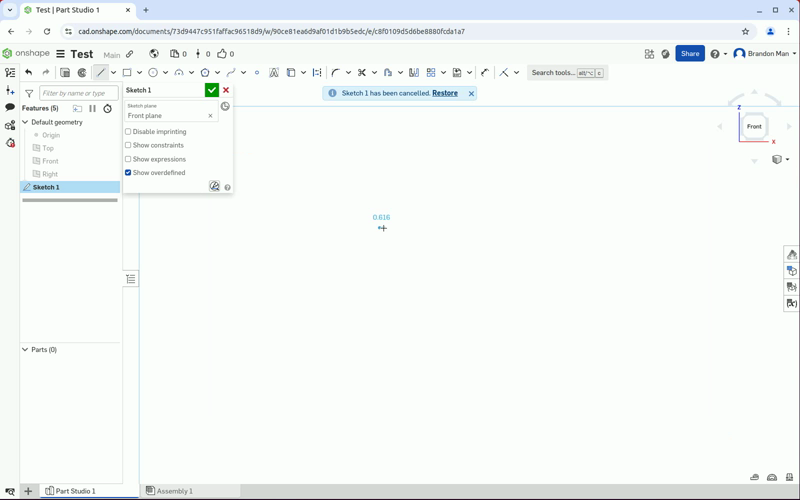
scroll(6)
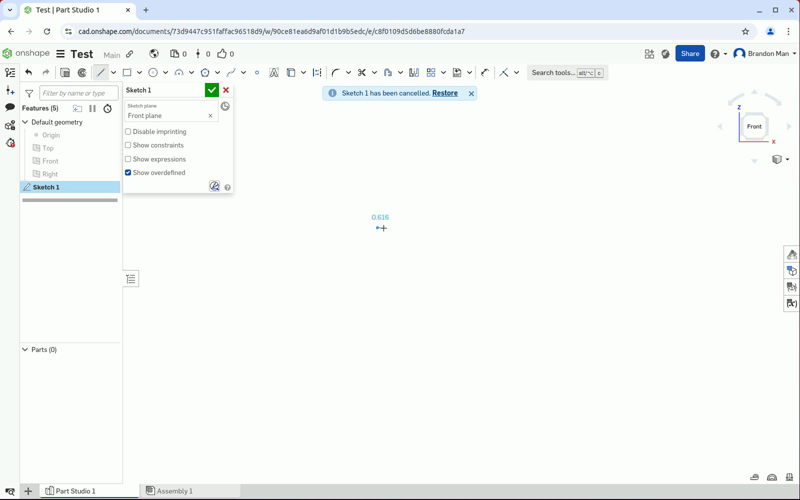
scroll(6)
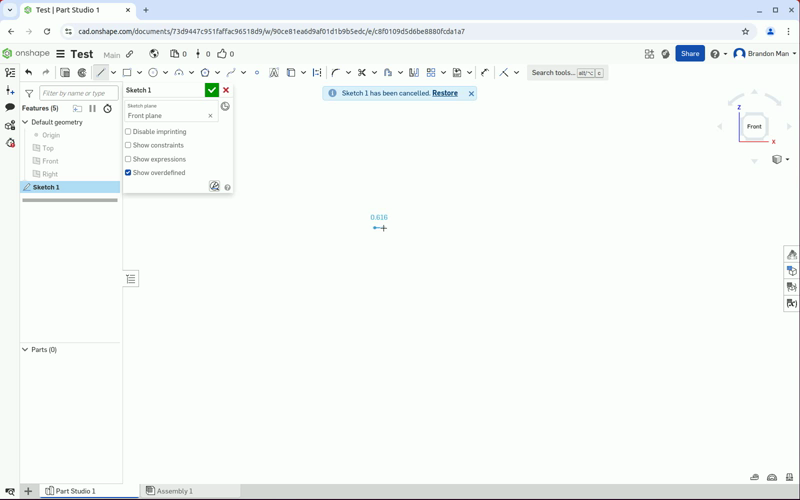
scroll(6)
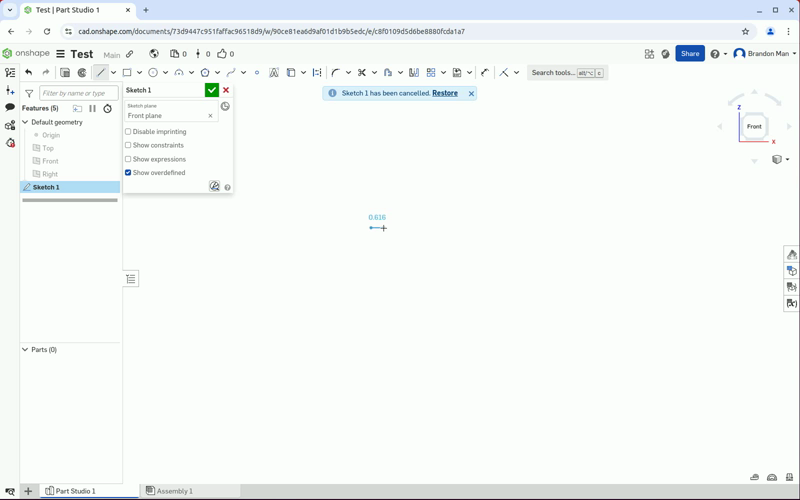
scroll(6)
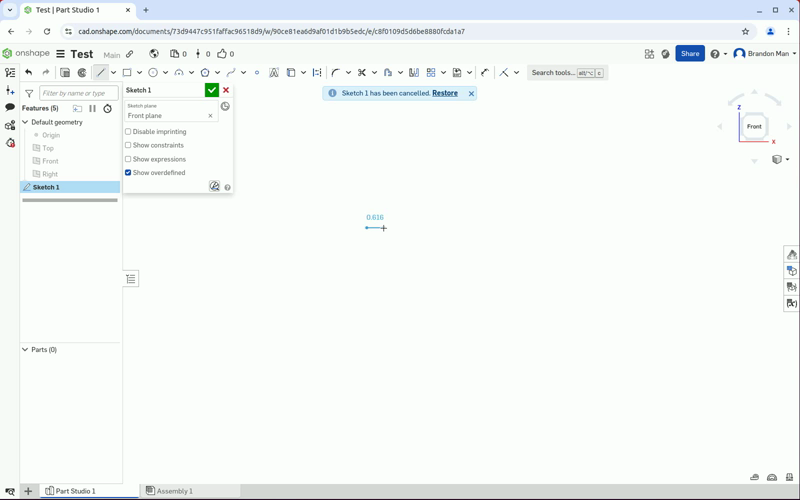
scroll(6)
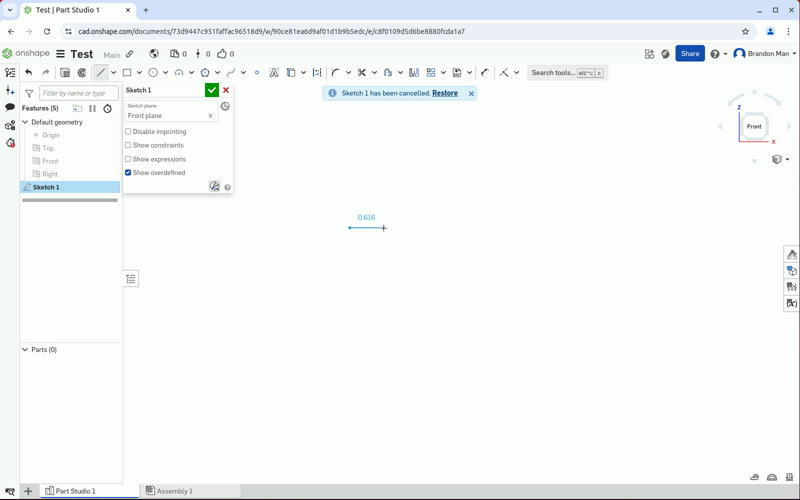
click(383, 227)
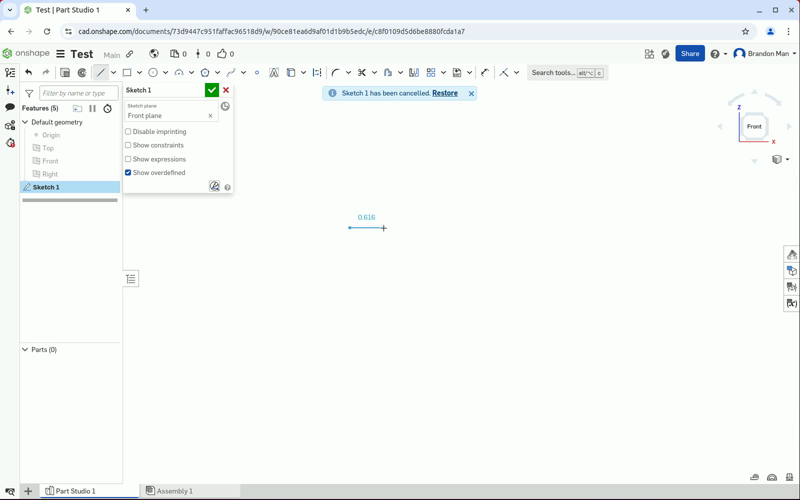
scroll(-6)
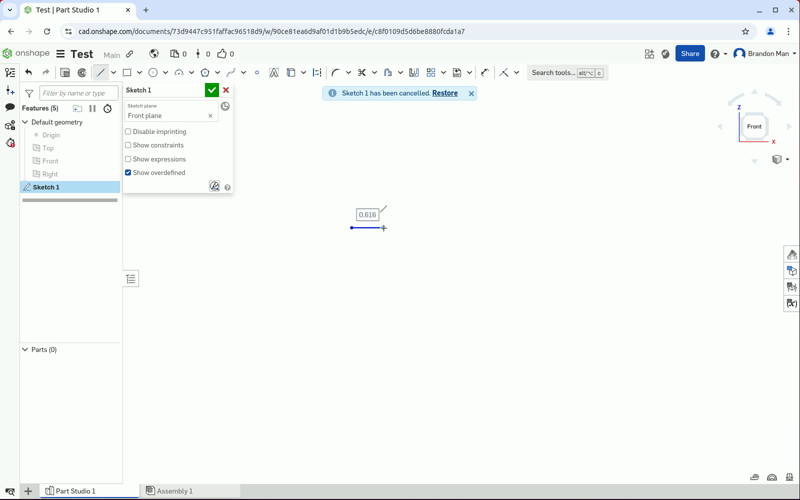
scroll(-6)
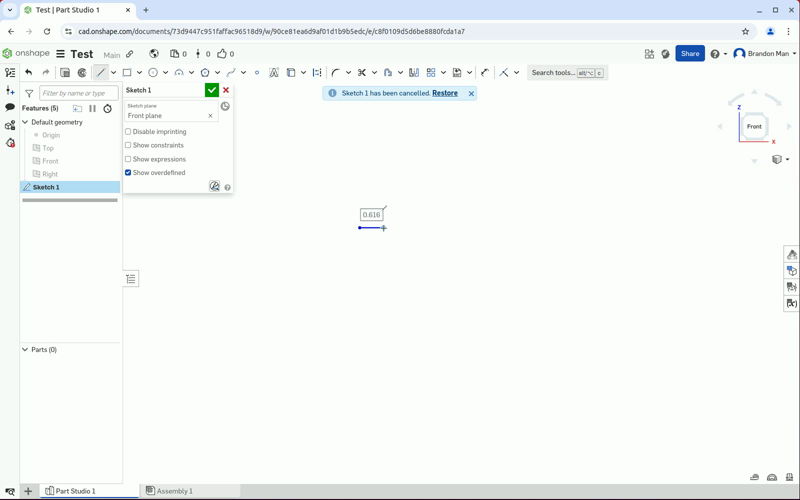
scroll(-6)
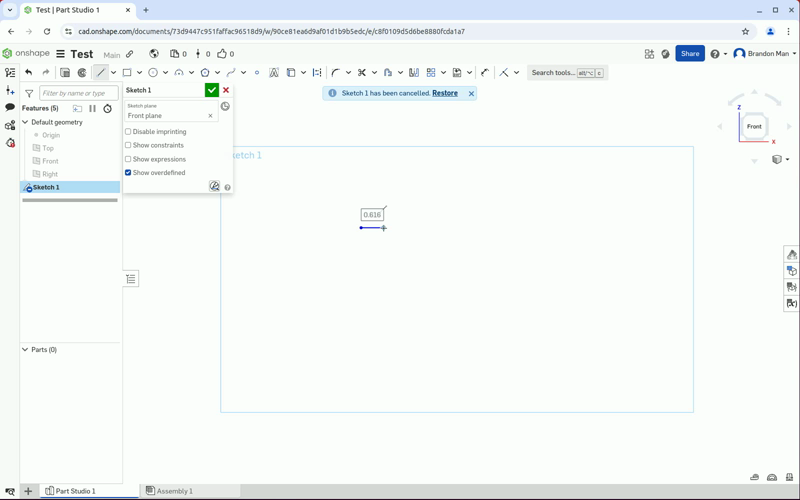
scroll(-6)
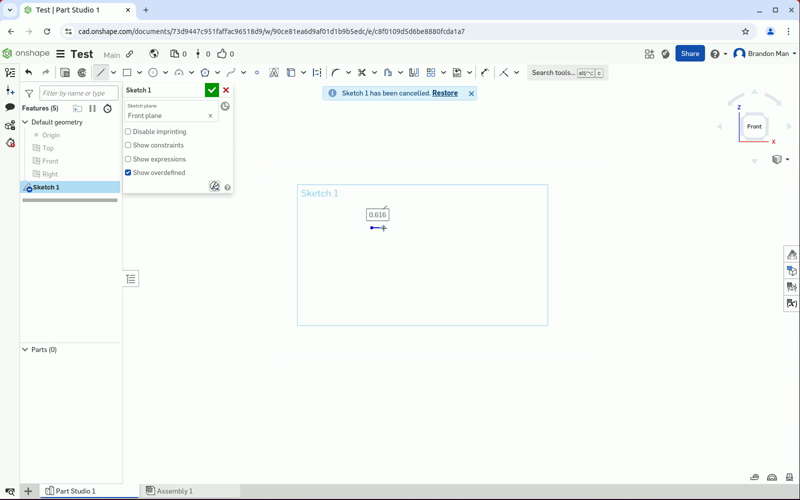
scroll(-6)
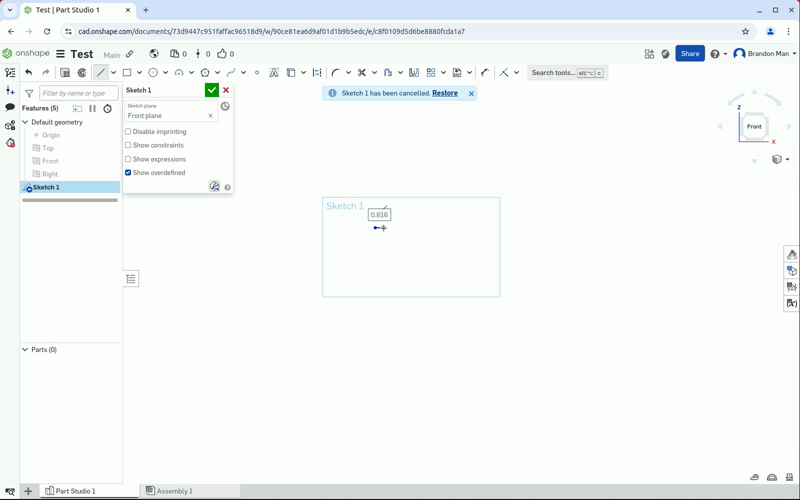
scroll(-6)
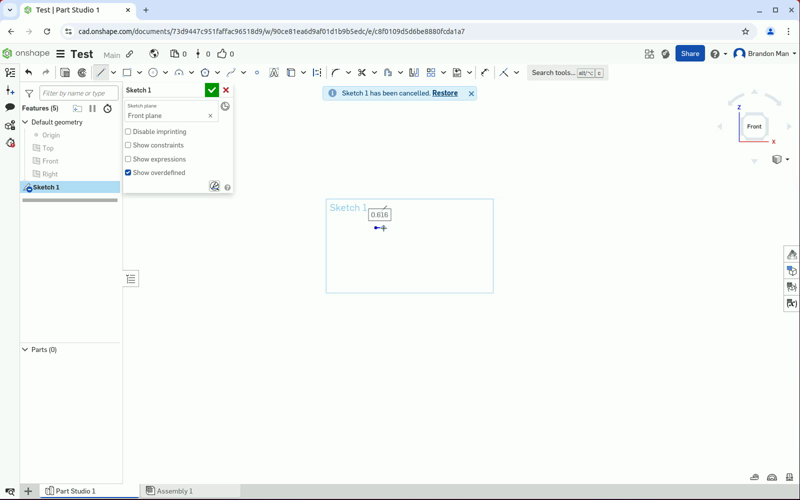
scroll(-6)
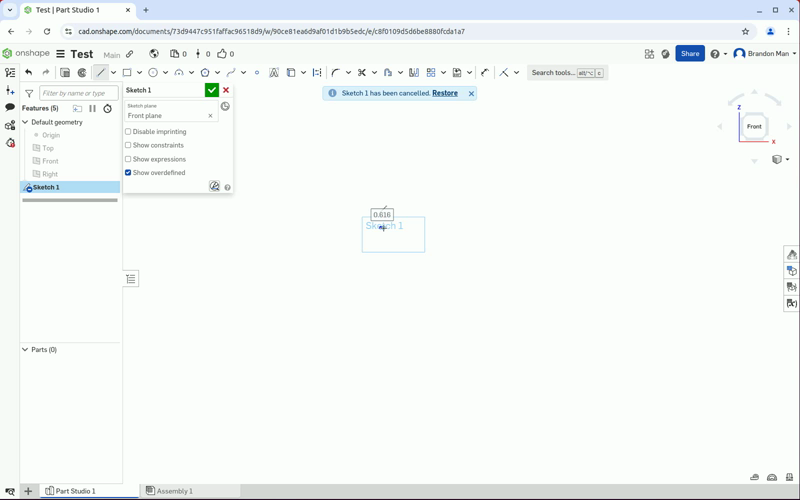
key_up(shift)
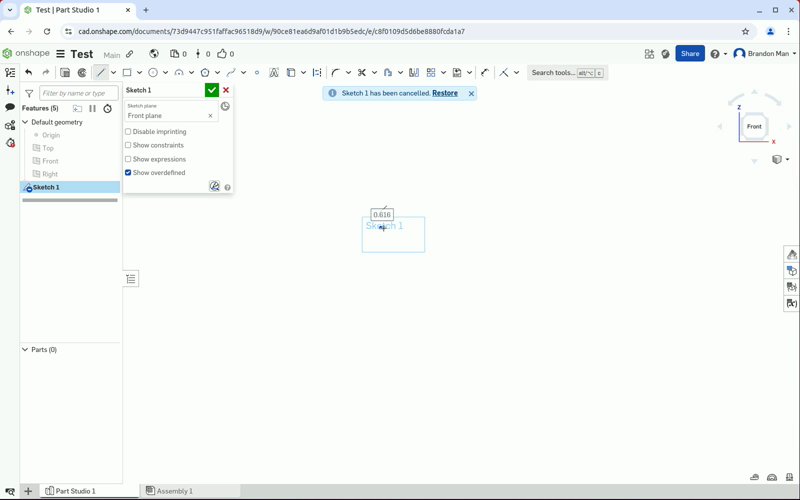
key_down(shift)
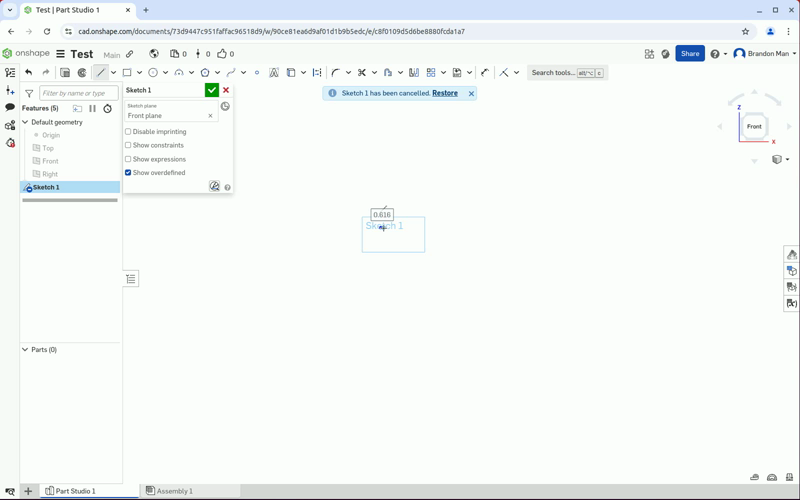
mouse_move(414, 227)
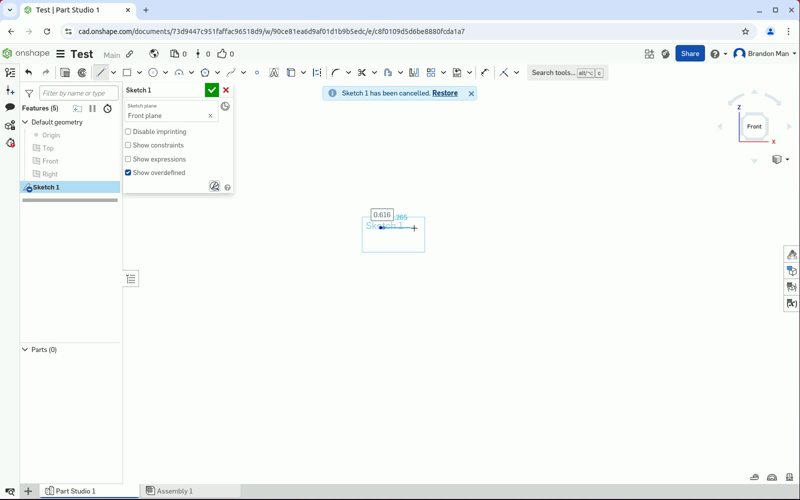
mouse_move(383, 175)
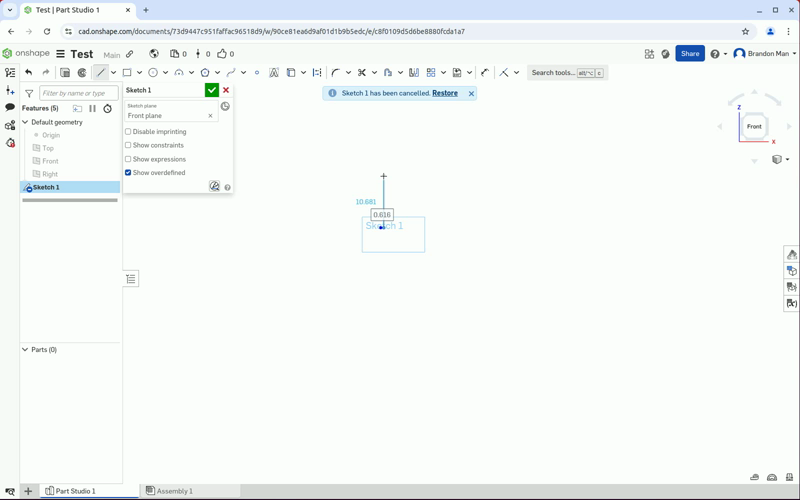
click(383, 175)
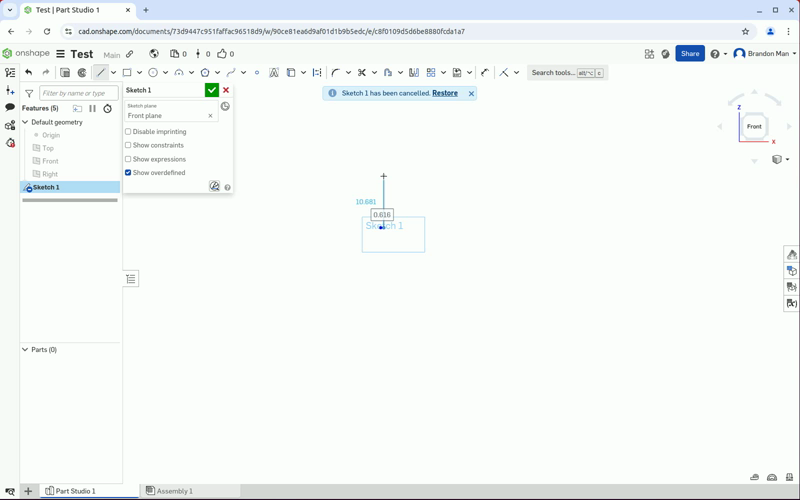
key_up(shift)
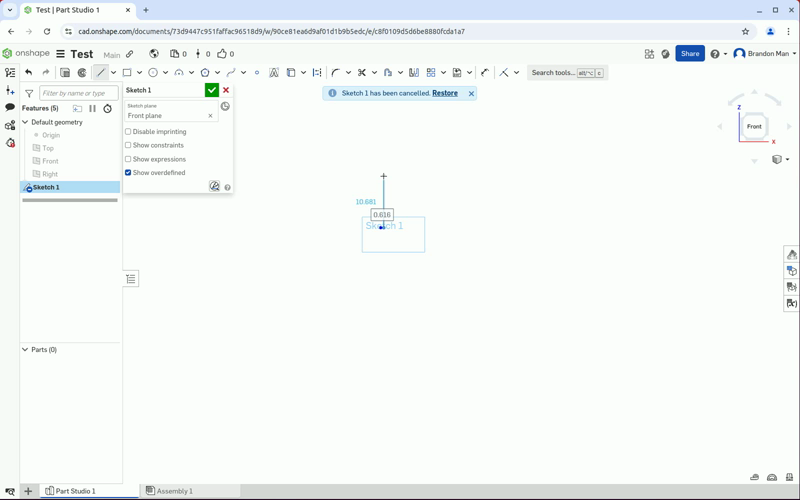
key_down(shift)
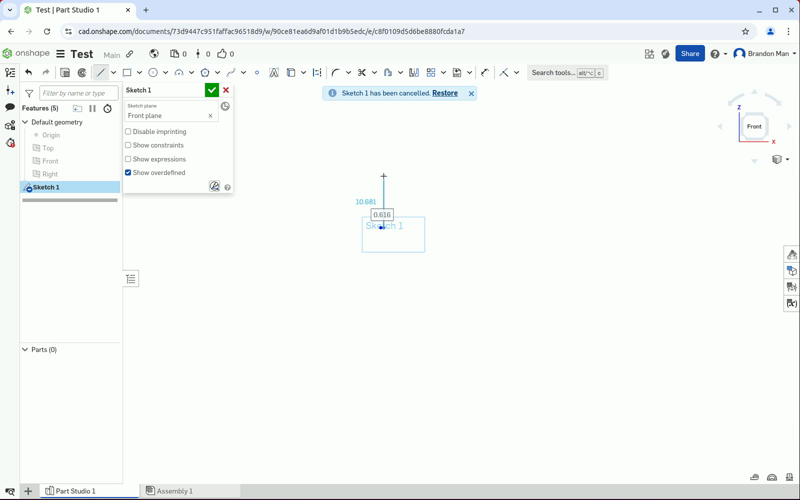
mouse_move(414, 175)
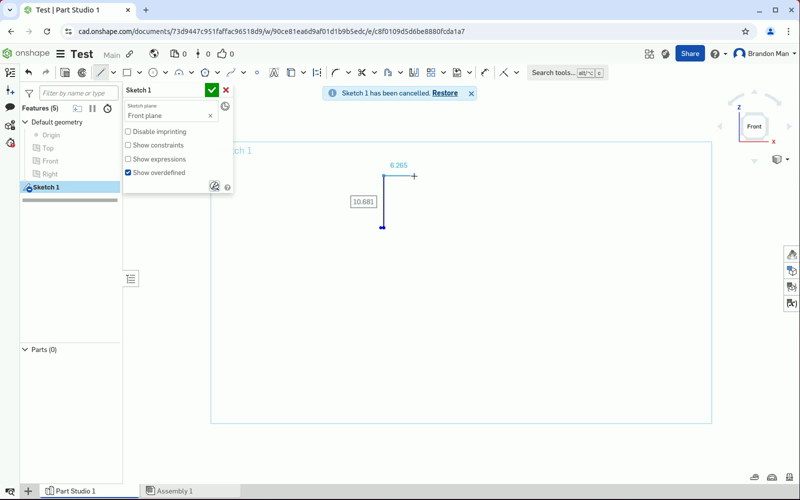
mouse_move(380, 175)
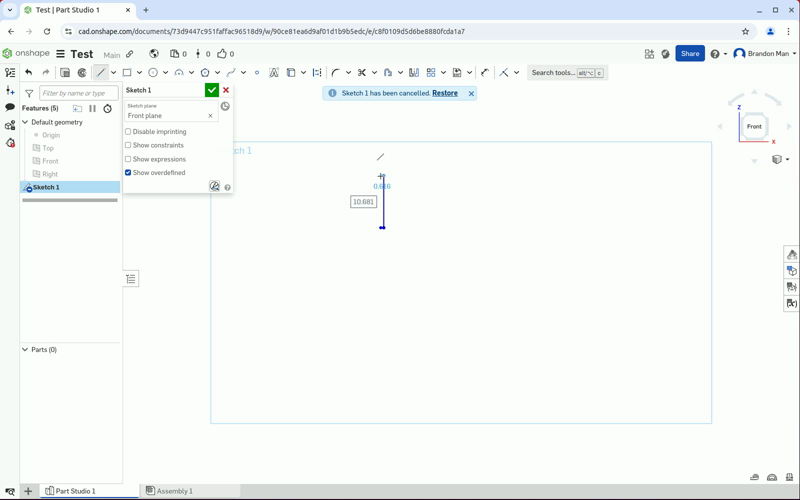
scroll(6)
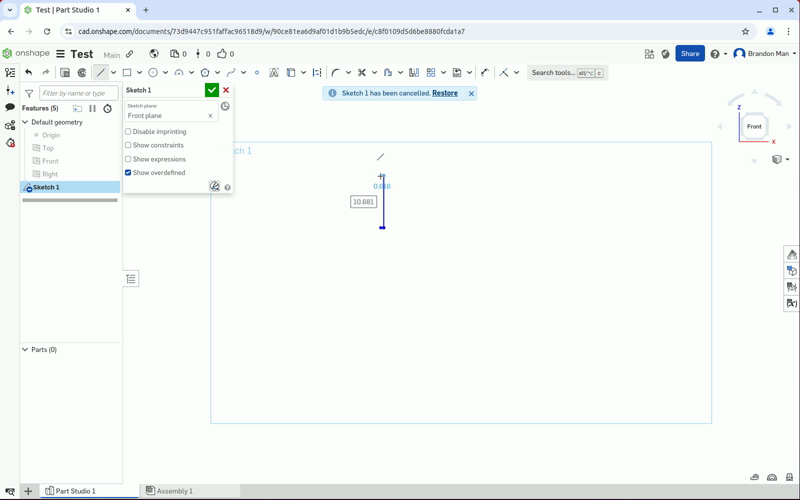
scroll(6)
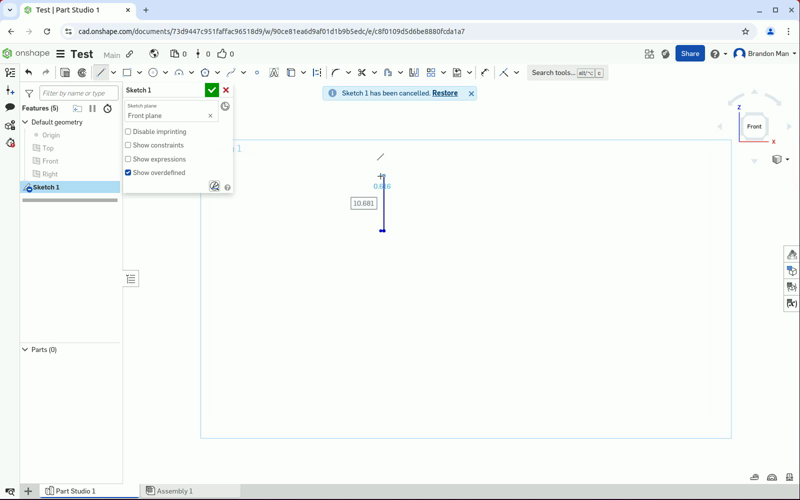
scroll(6)
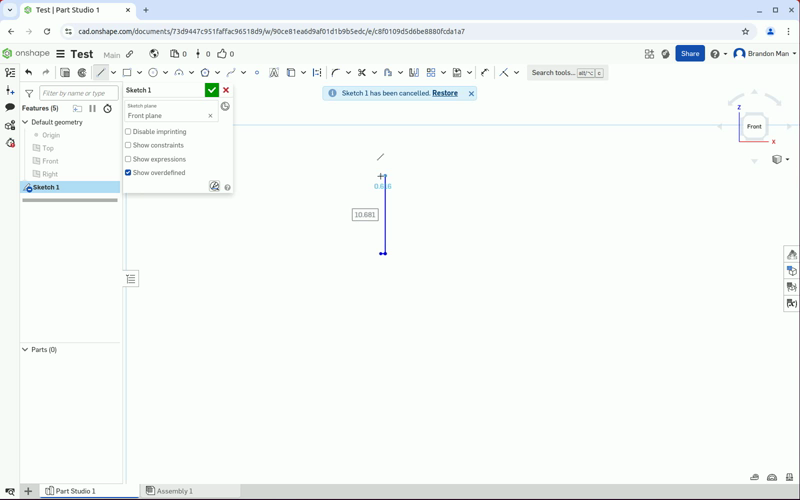
scroll(6)
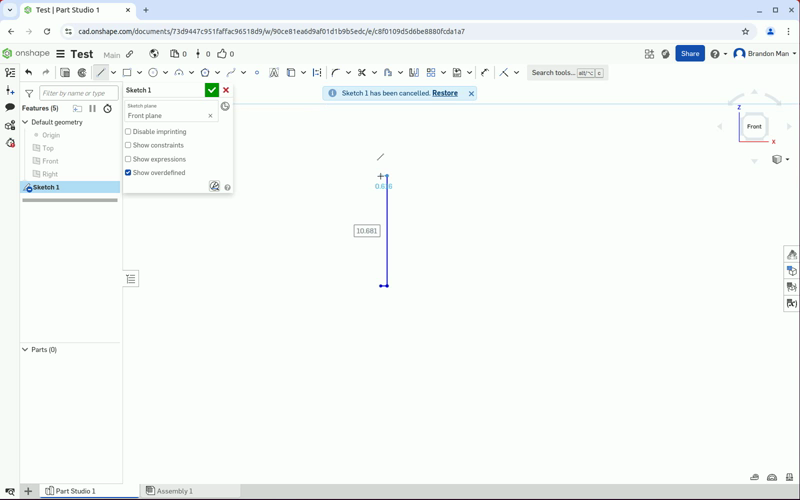
scroll(6)
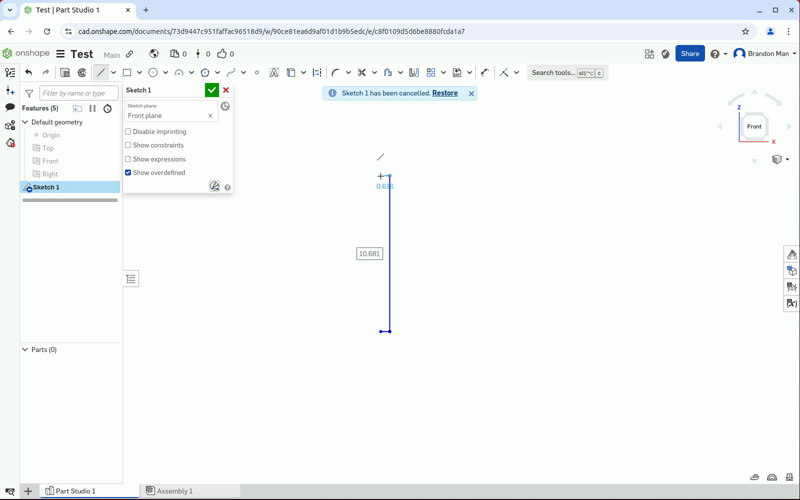
scroll(6)
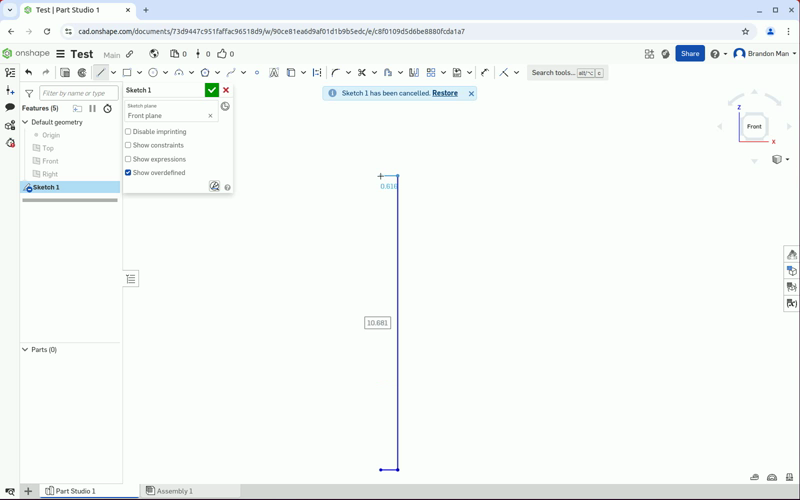
scroll(6)
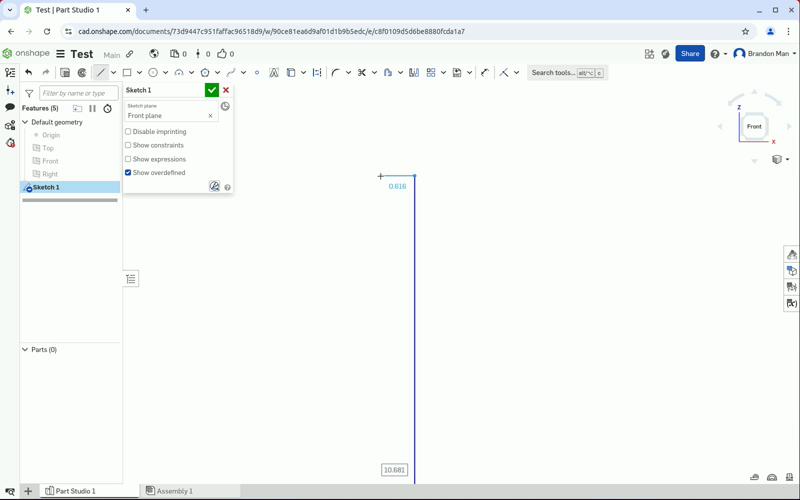
click(380, 175)
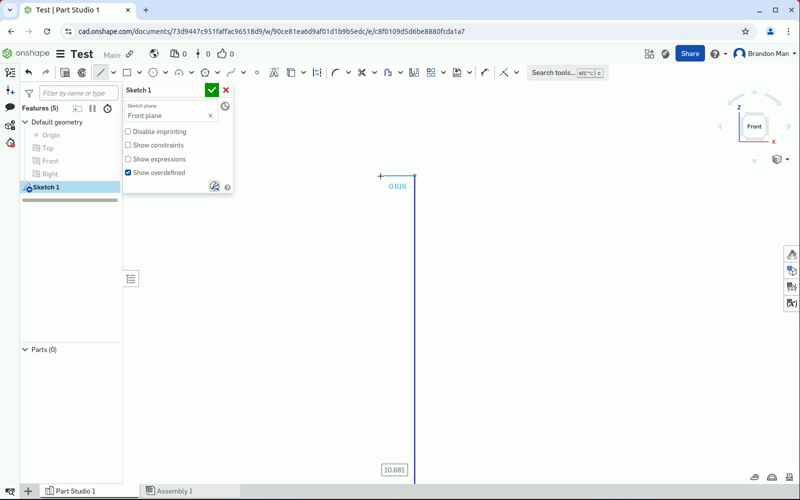
scroll(-6)
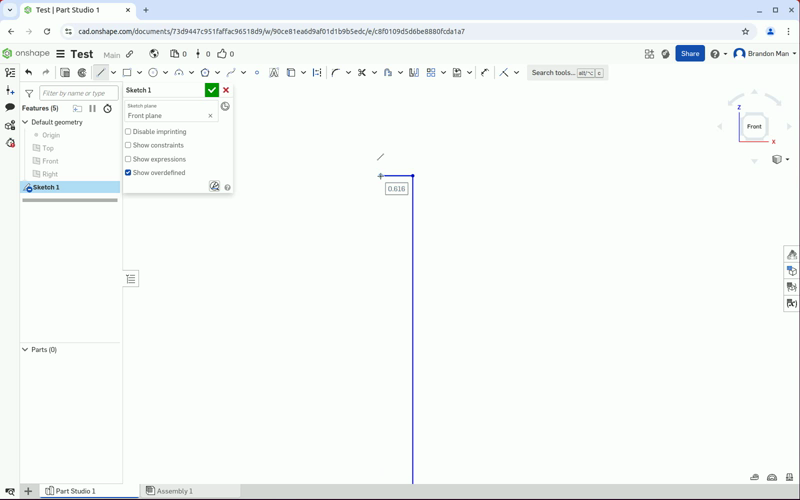
scroll(-6)
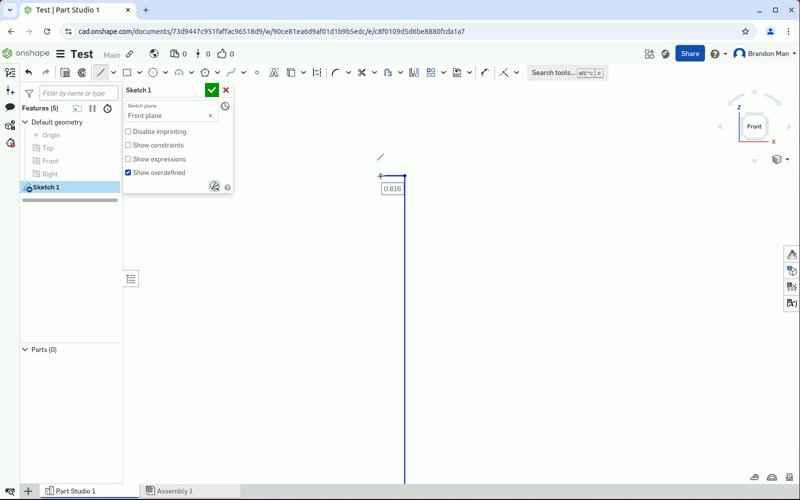
scroll(-6)
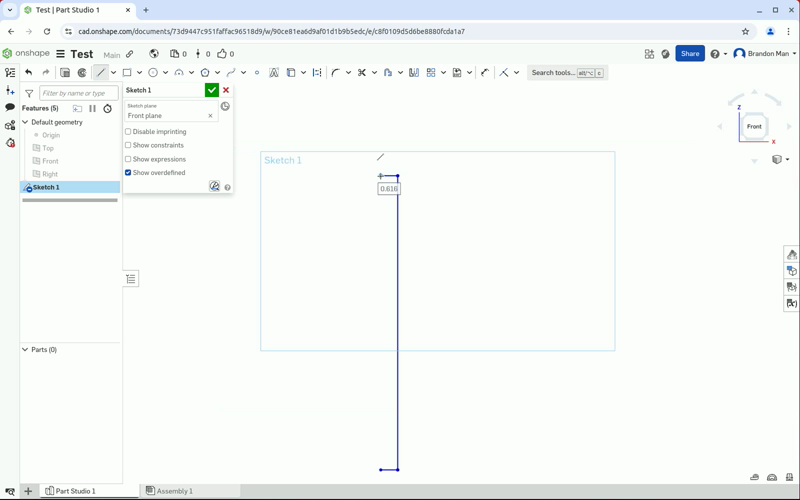
scroll(-6)
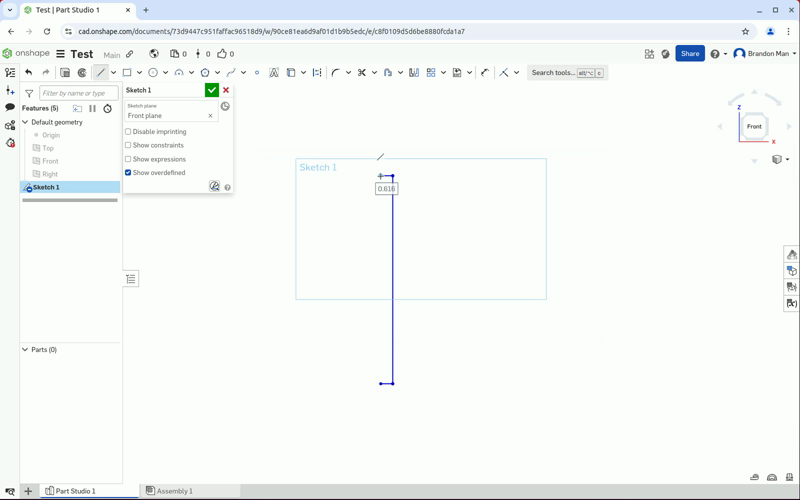
scroll(-6)
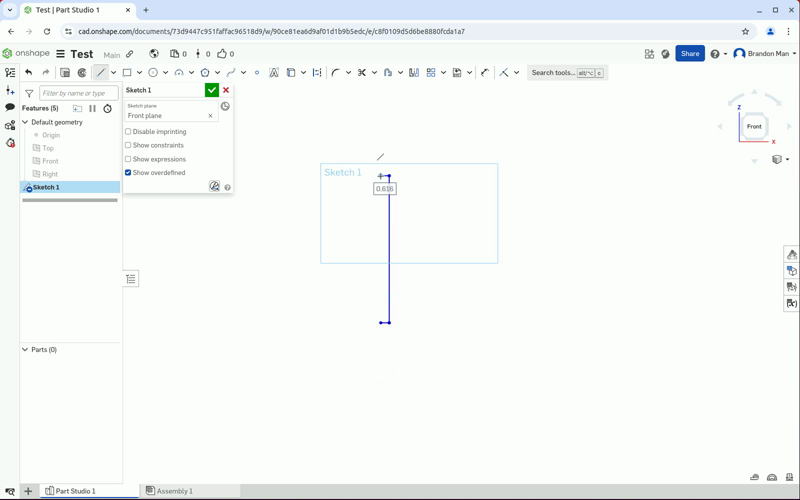
scroll(-6)
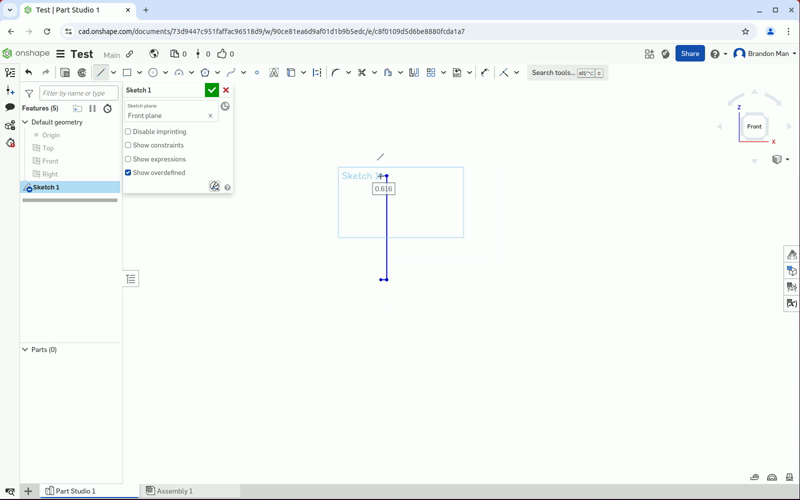
scroll(-6)
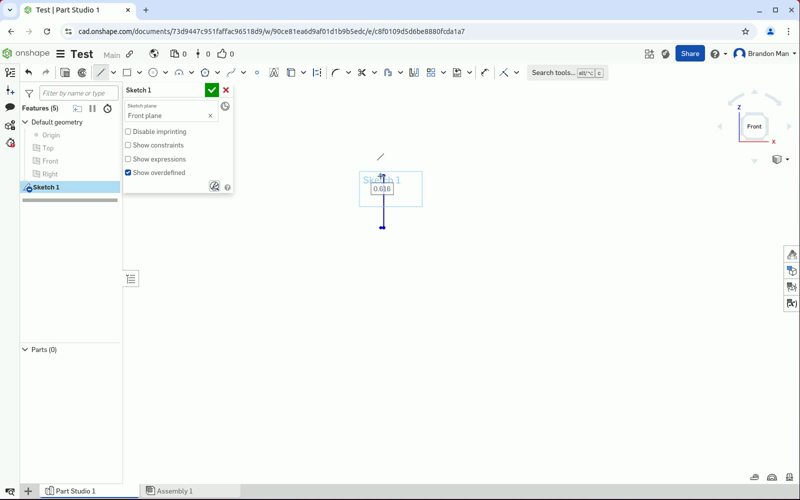
key_up(shift)
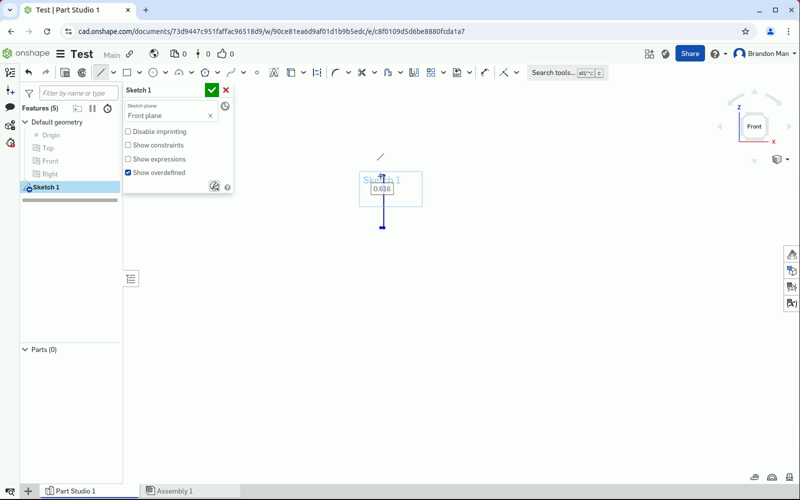
mouse_move(410, 175)
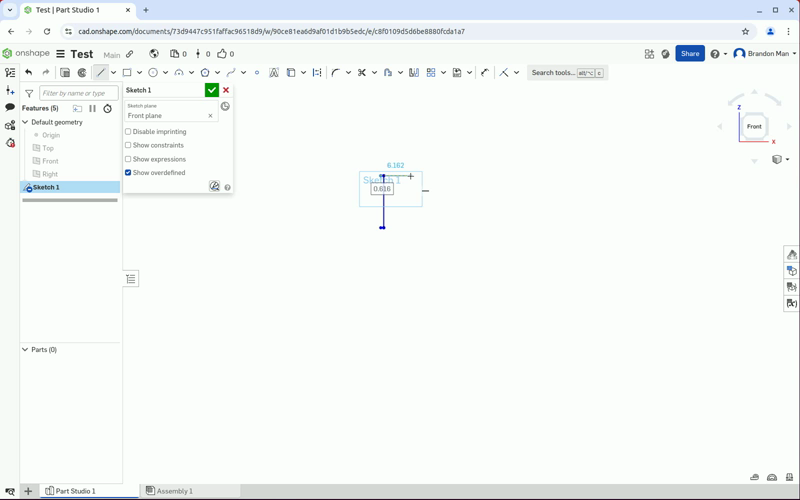
key_down(shift)
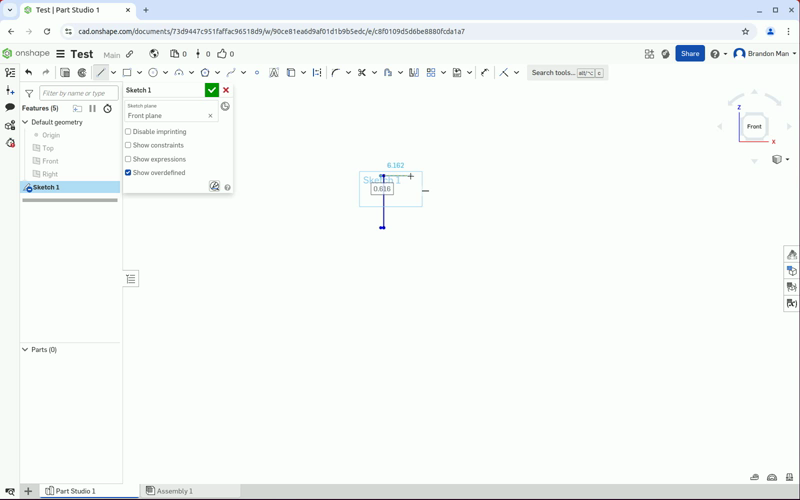
mouse_move(380, 227)
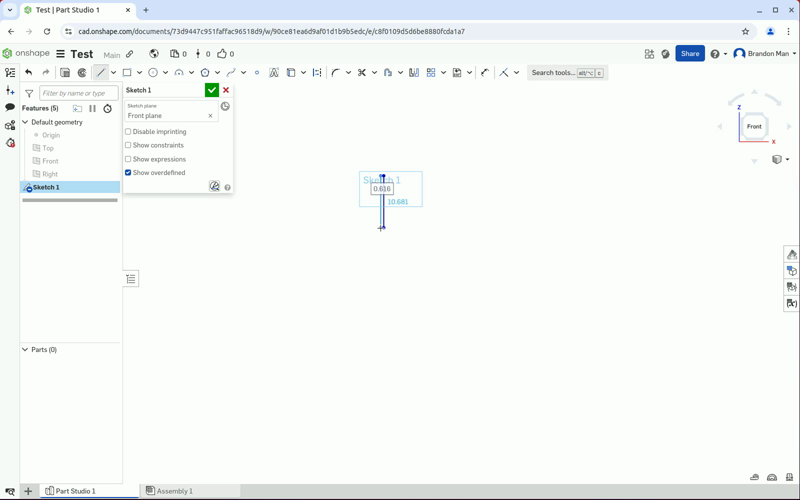
scroll(6)
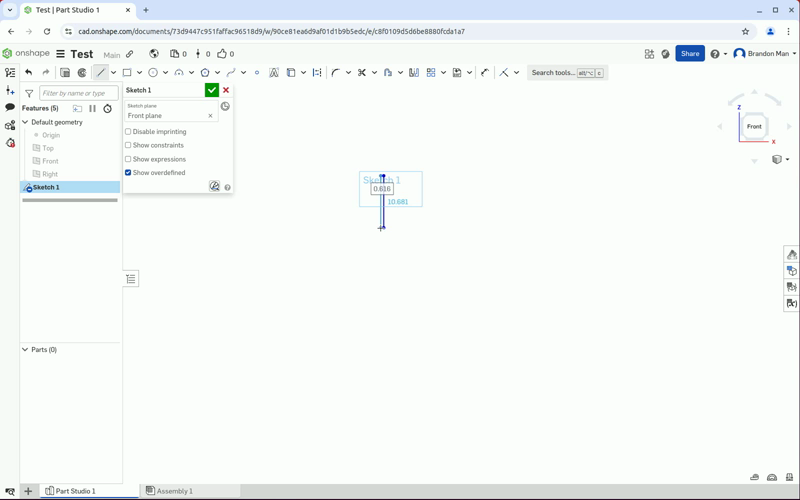
scroll(6)
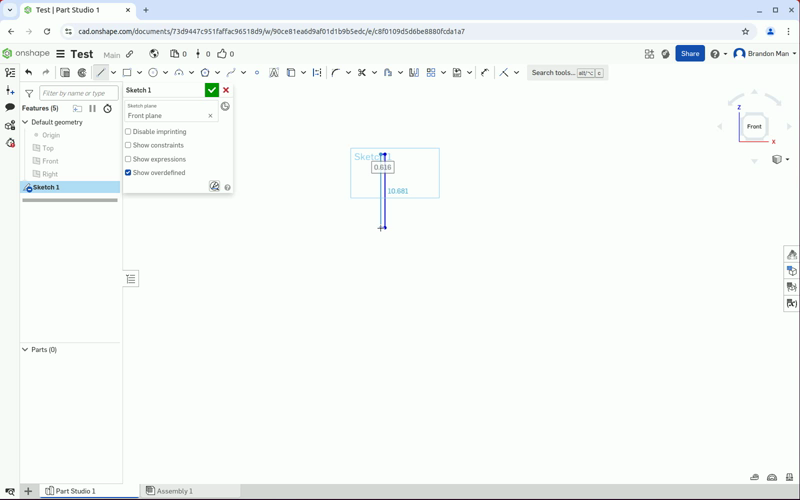
scroll(6)
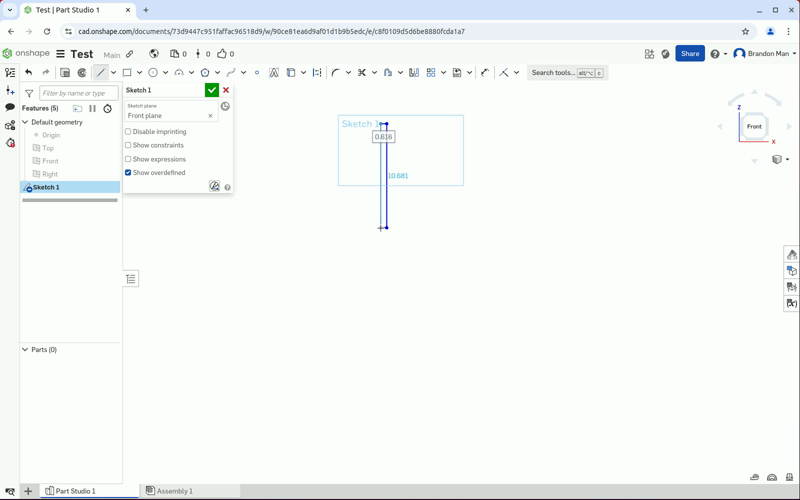
scroll(6)
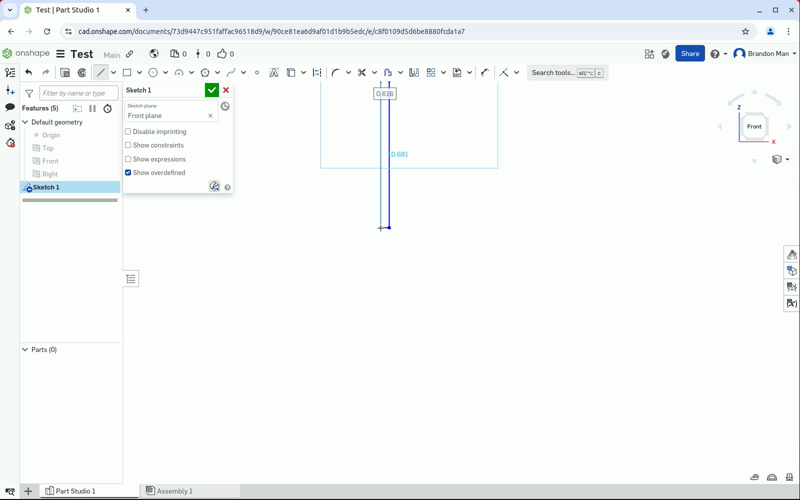
scroll(6)
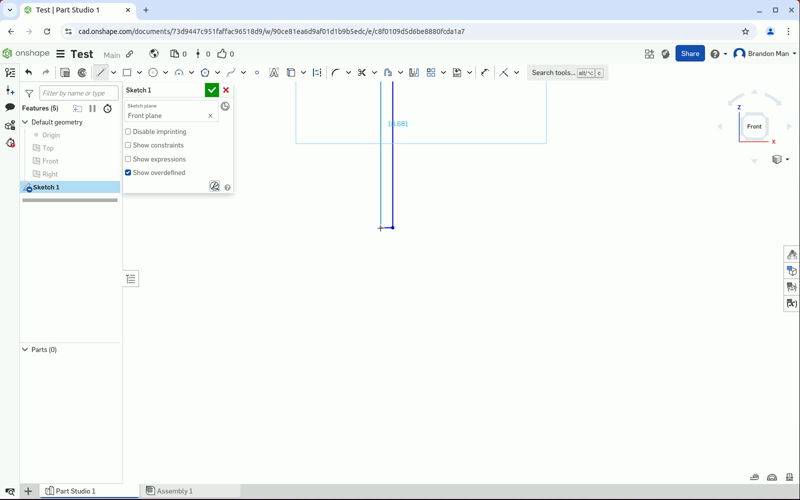
scroll(6)
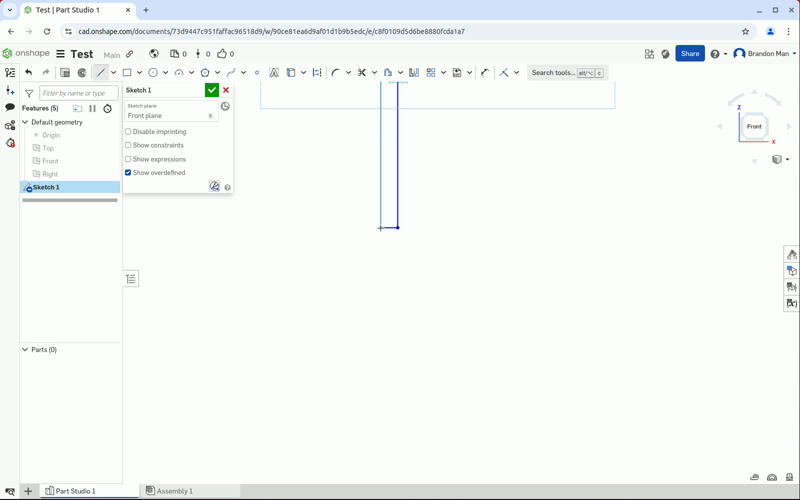
scroll(6)
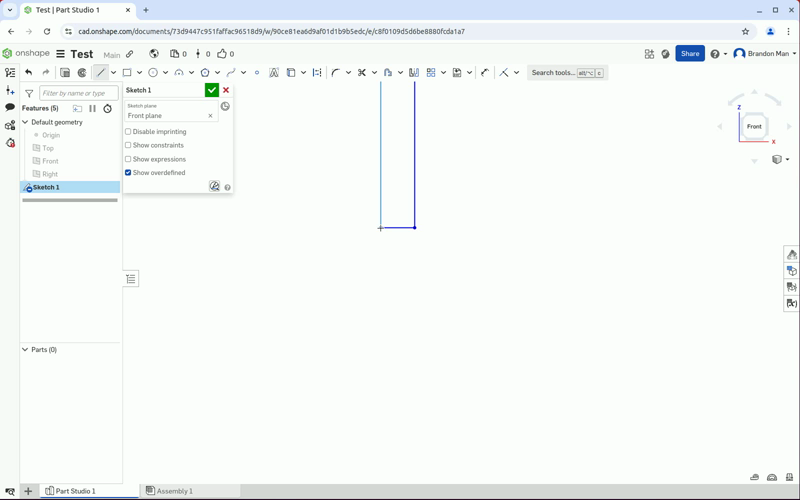
key_up(shift)
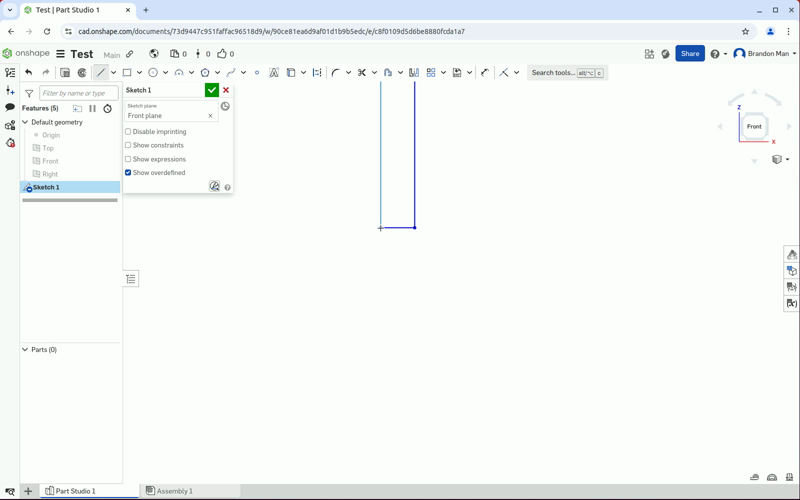
click(380, 227)
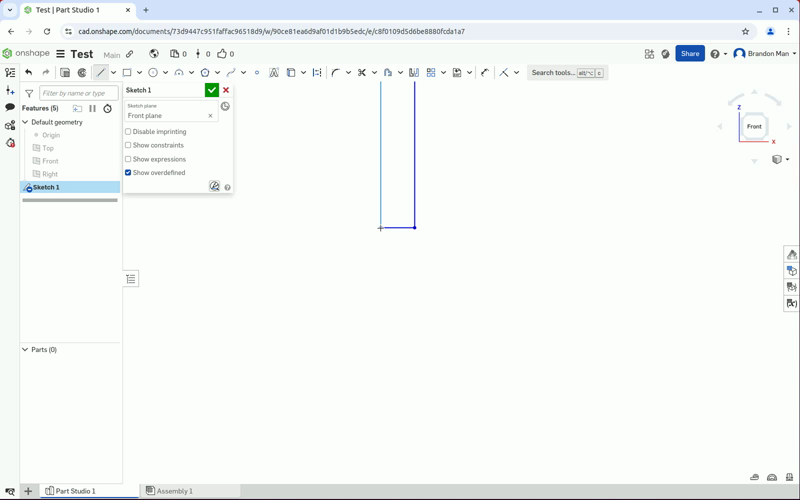
scroll(-6)
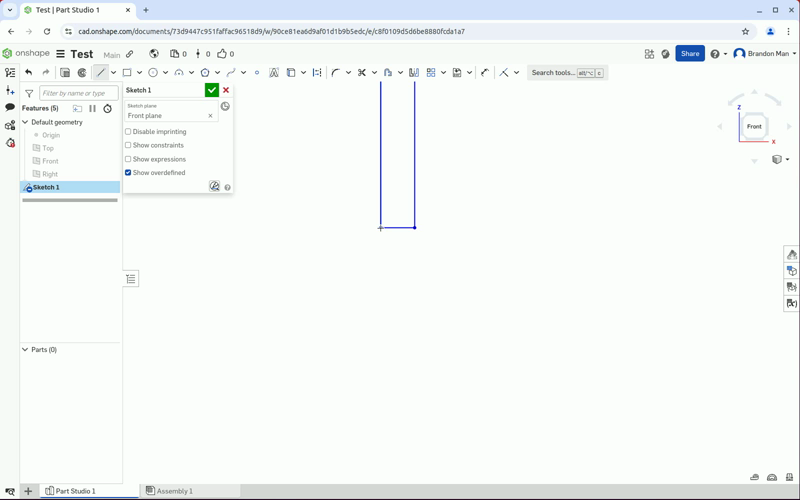
scroll(-6)
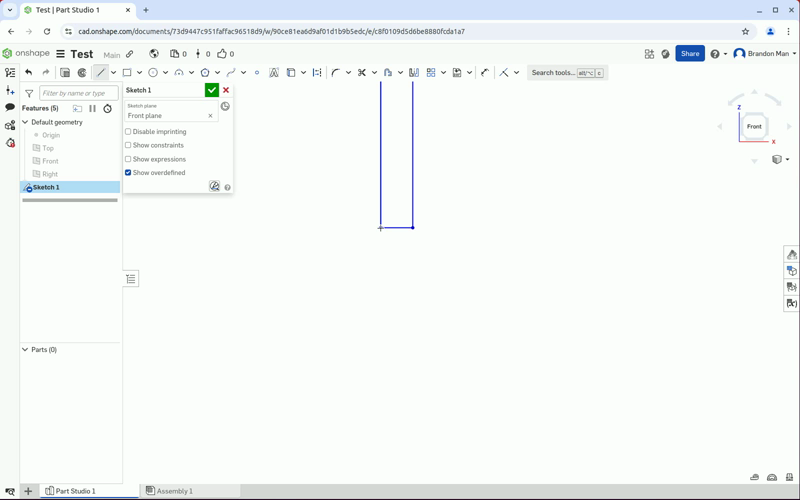
scroll(-6)
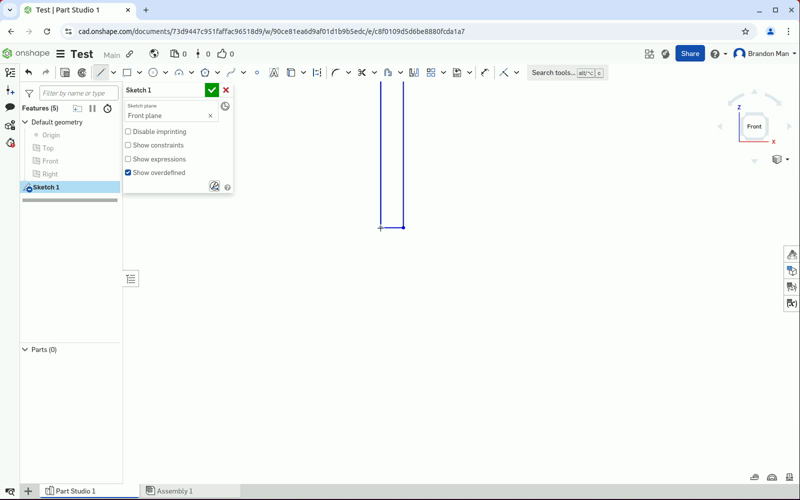
scroll(-6)
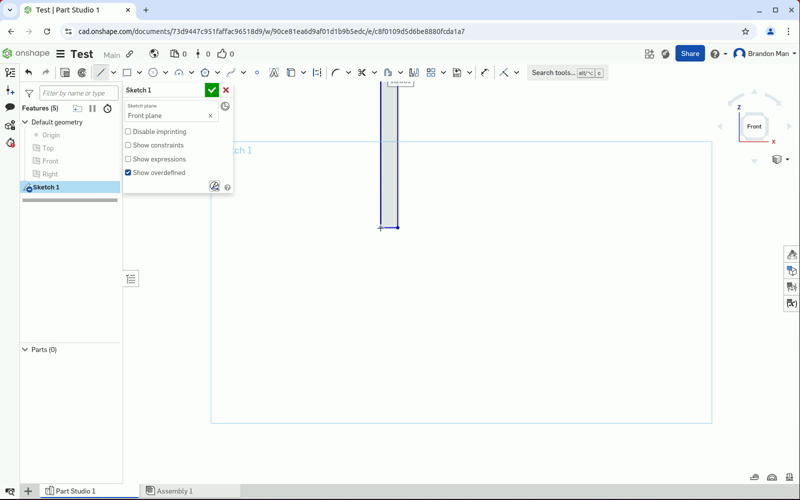
scroll(-6)
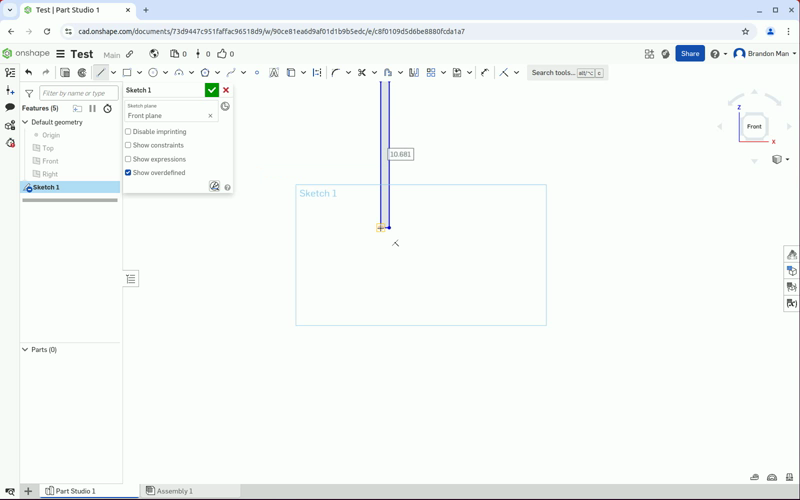
scroll(-6)
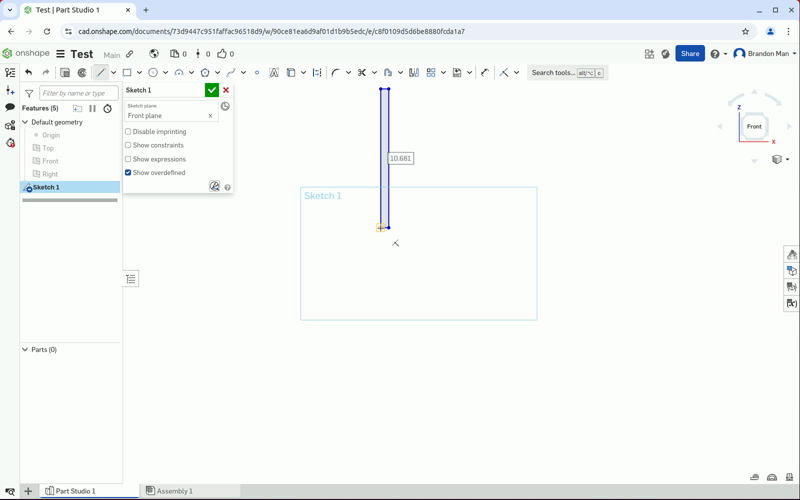
scroll(-6)
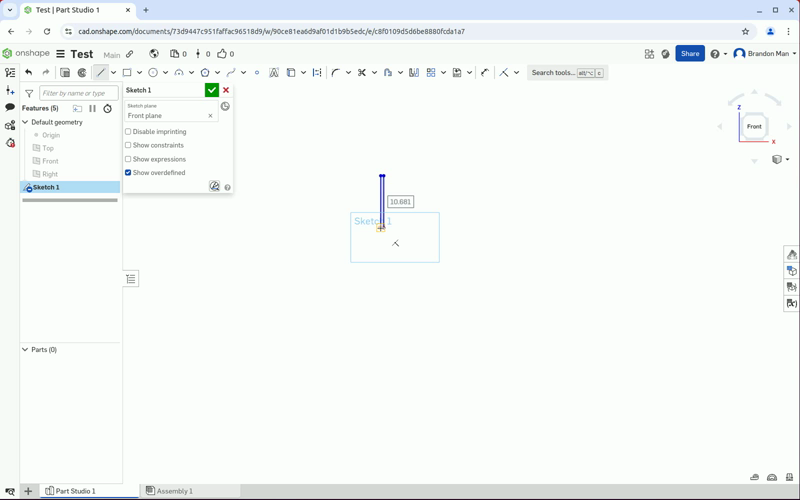
key(esc)
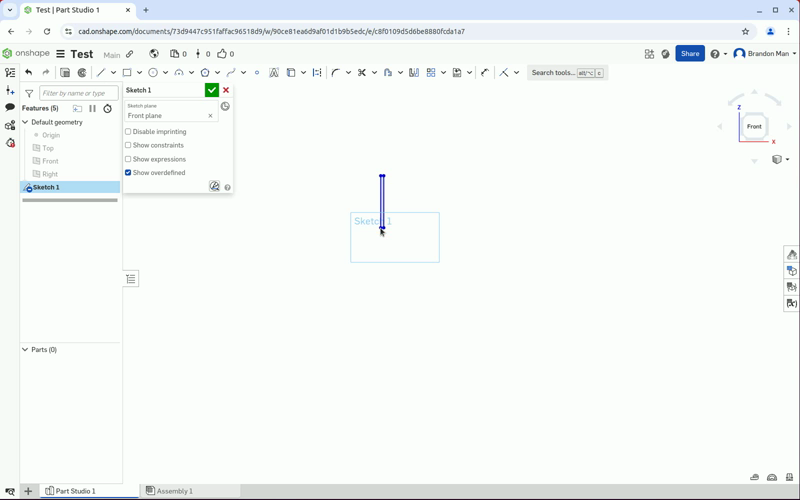
mouse_move(382, 213)
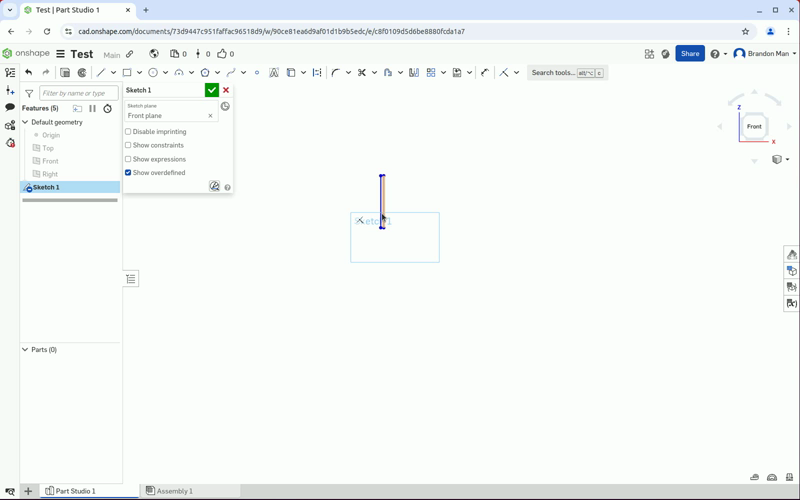
scroll(6)
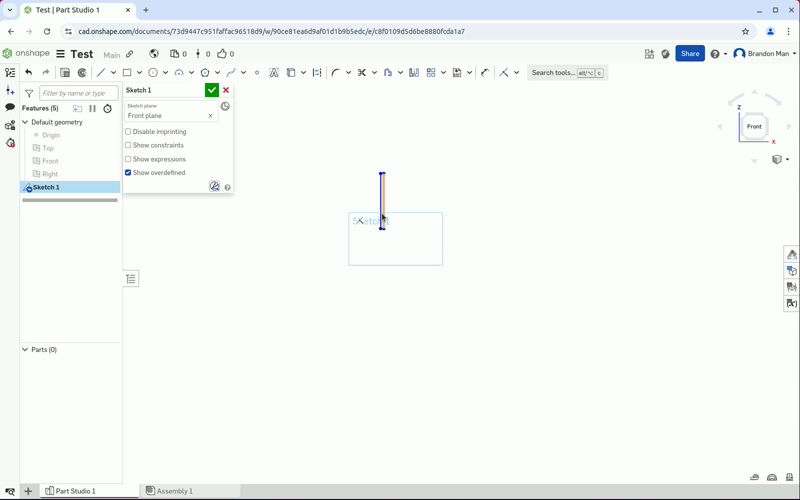
scroll(6)
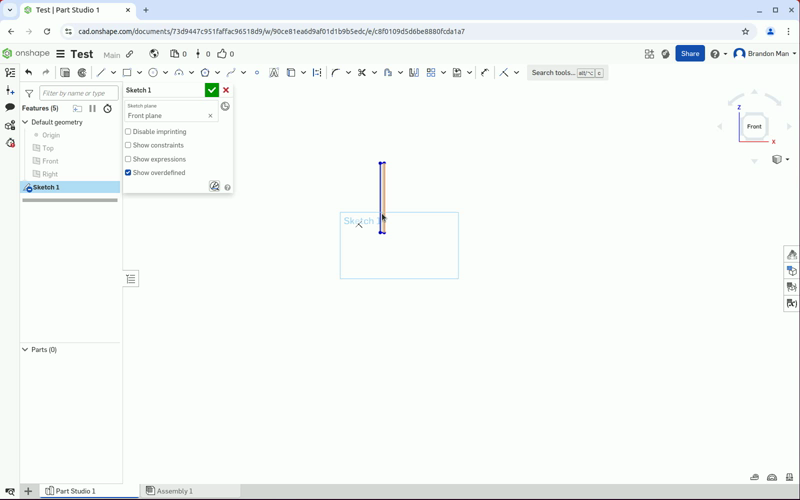
scroll(6)
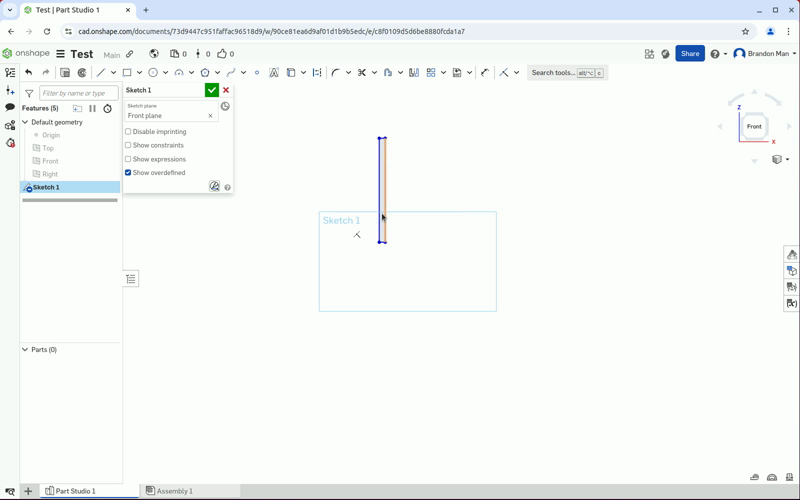
scroll(6)
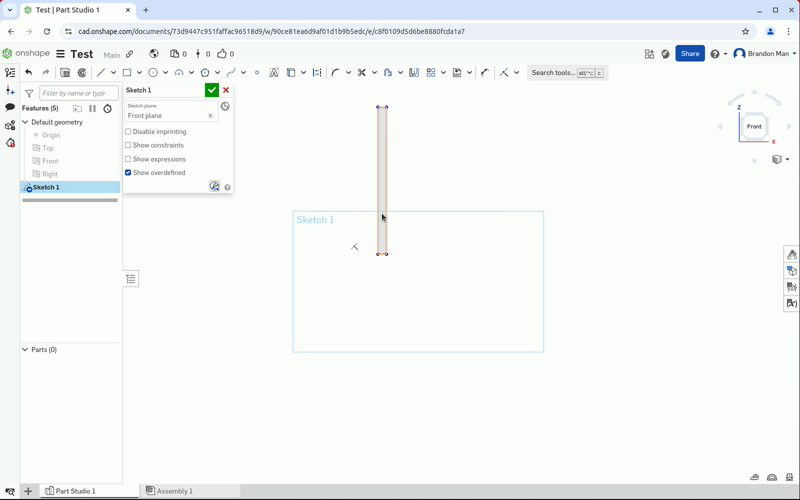
scroll(6)
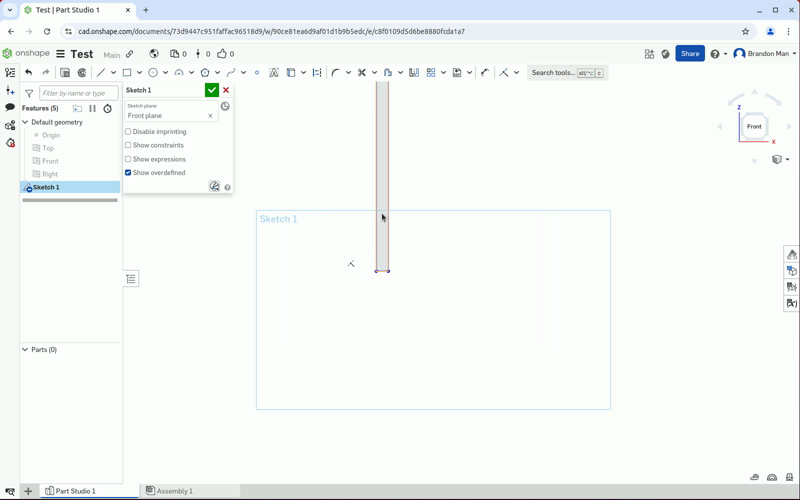
scroll(6)
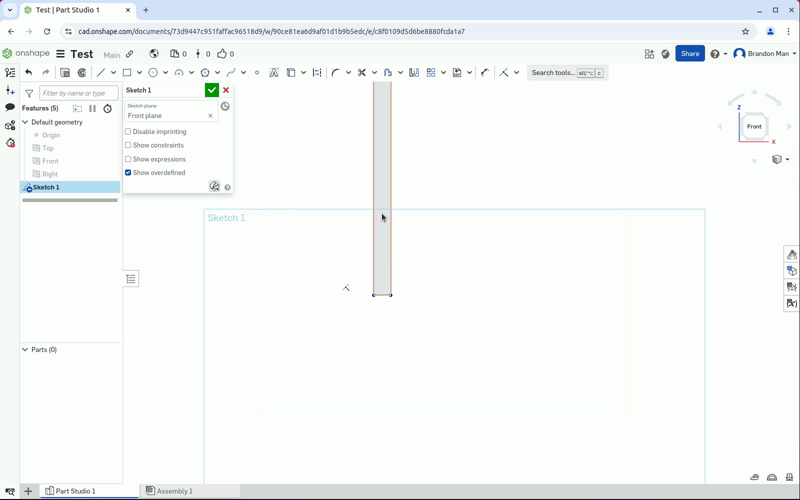
scroll(6)
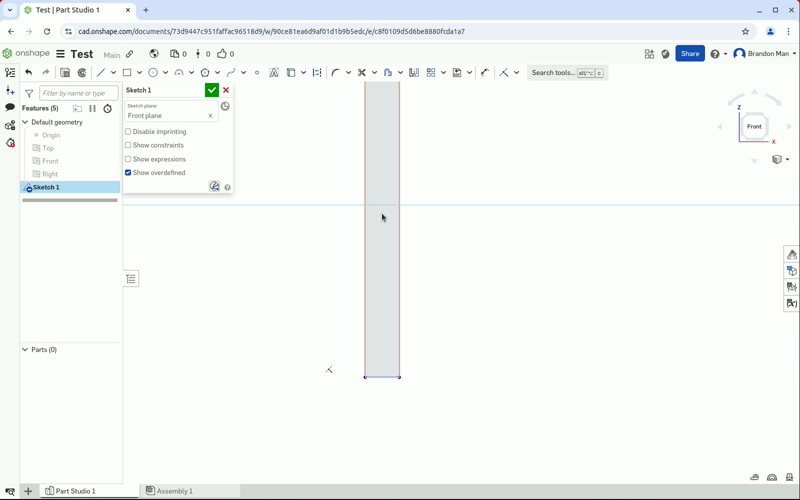
click(382, 213)
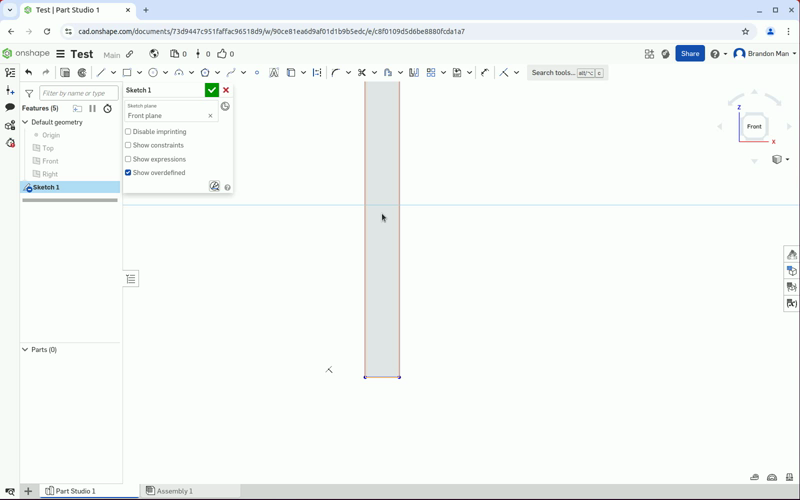
scroll(-6)
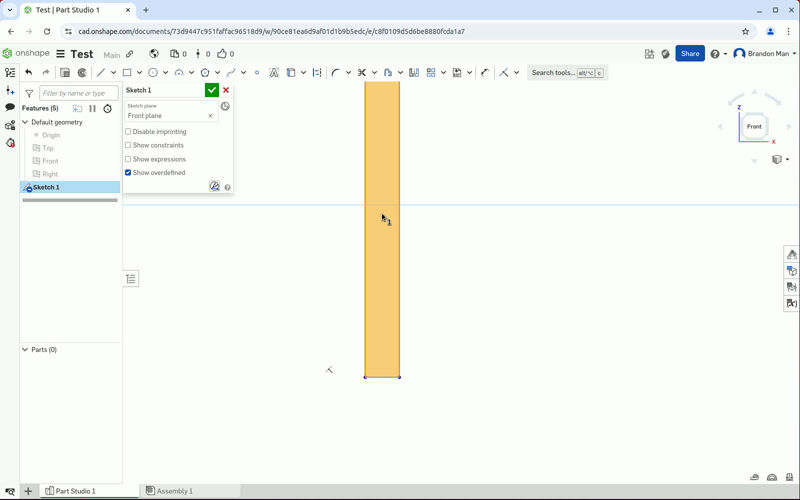
scroll(-6)
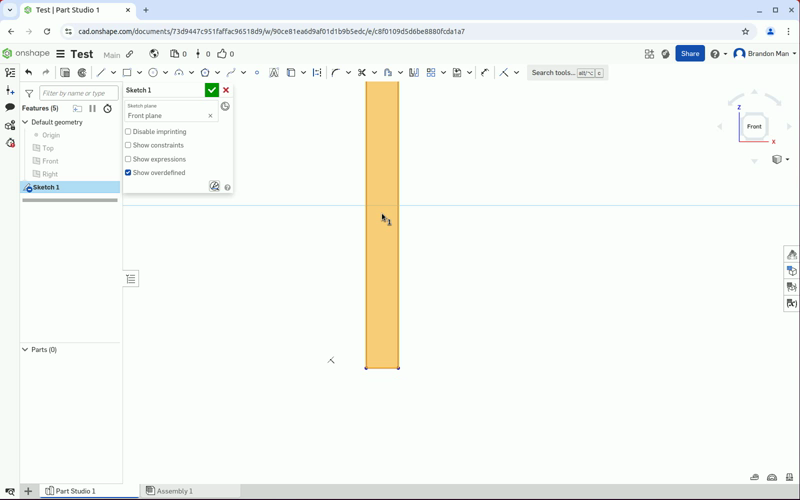
scroll(-6)
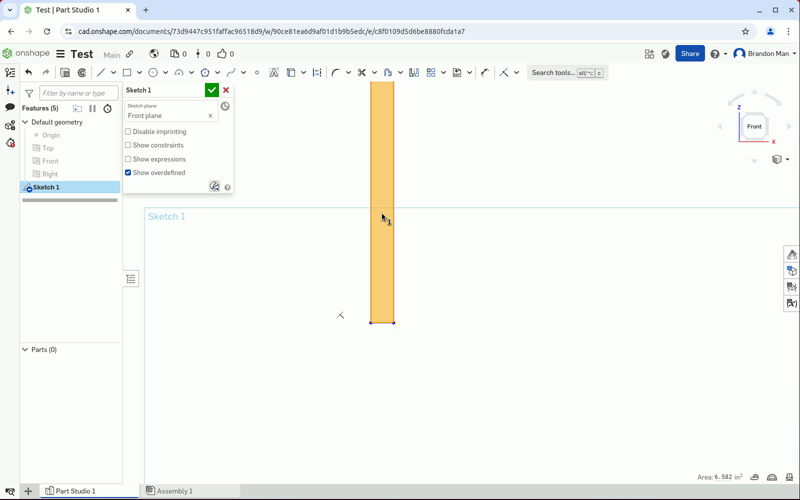
scroll(-6)
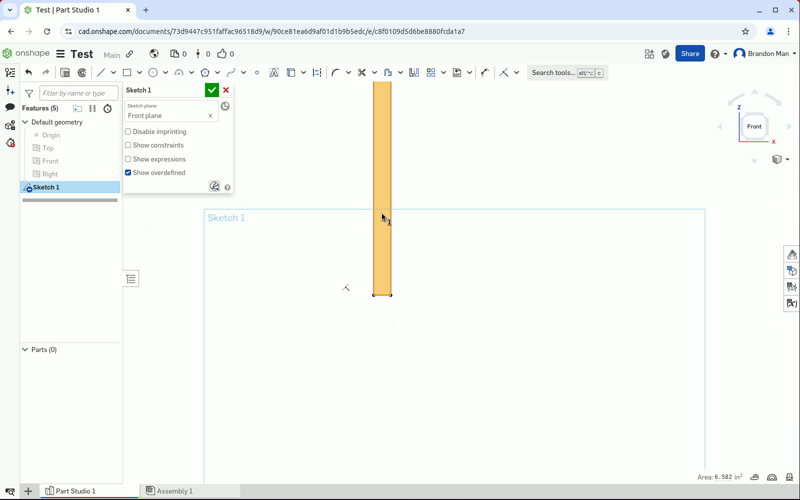
scroll(-6)
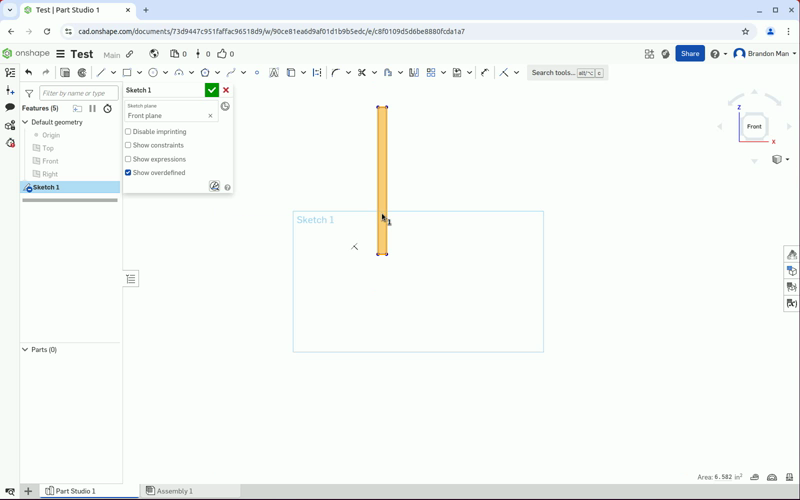
scroll(-6)
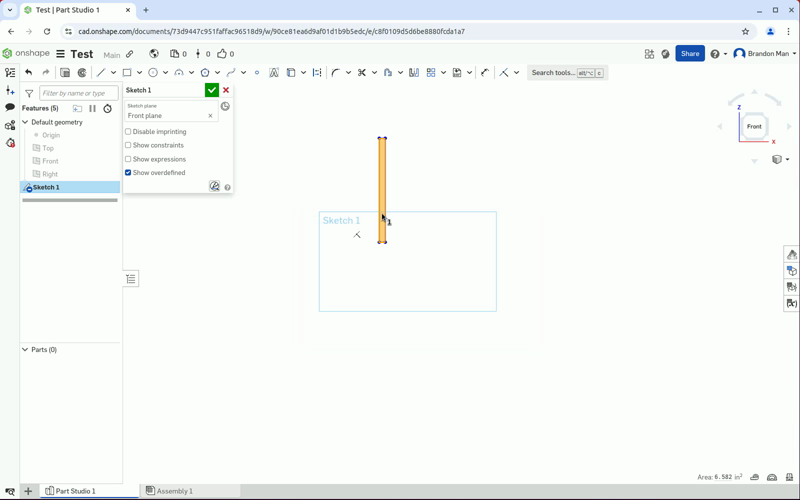
scroll(-6)
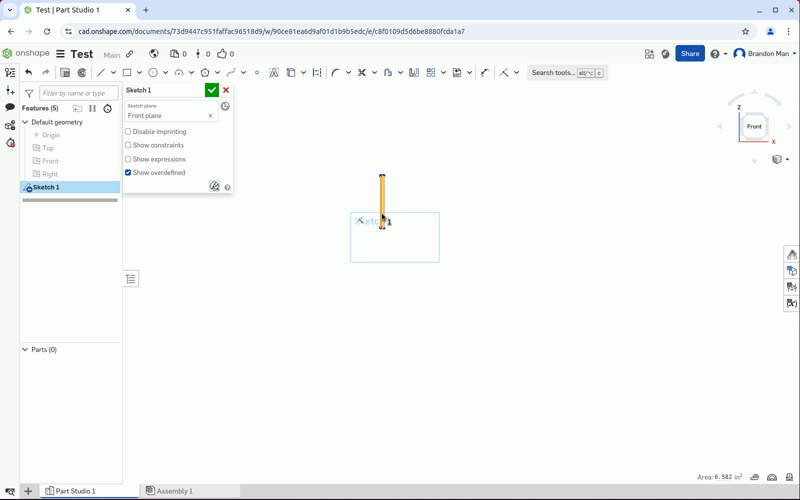
mouse_move(73, 352)
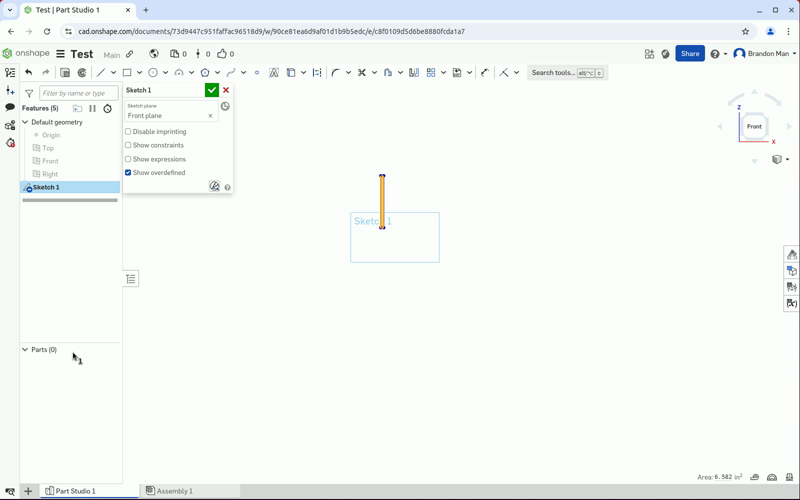
key(shift+y)
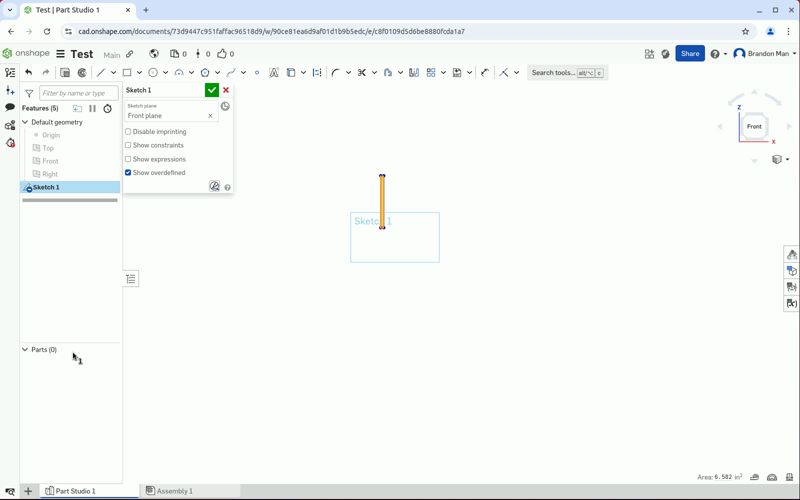
key(shift+e)
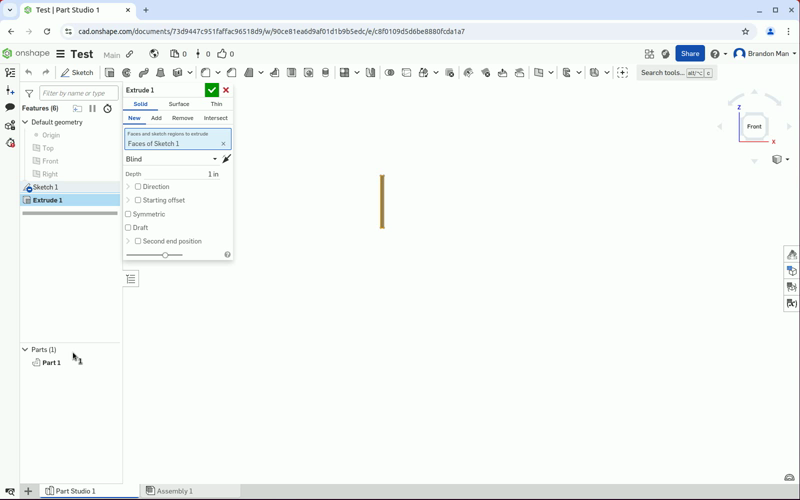
mouse_move(143, 106)
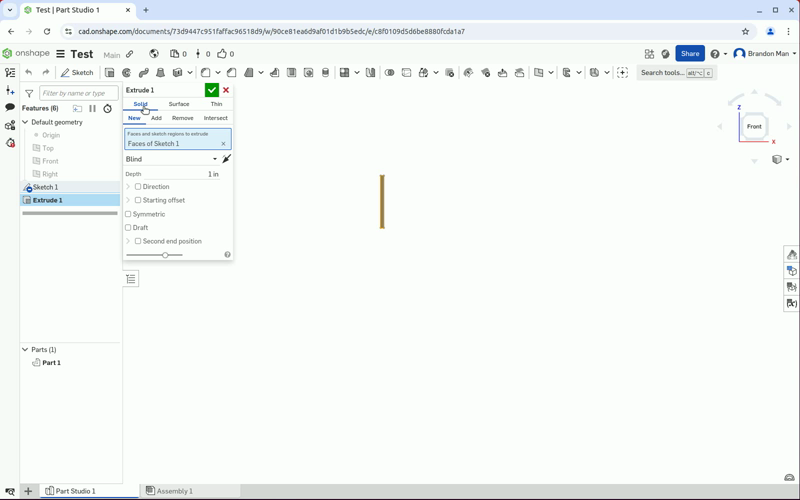
click(143, 106)
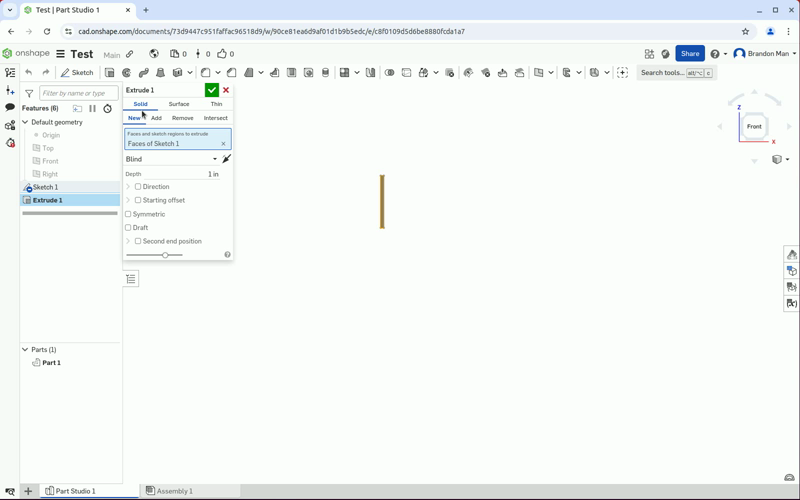
mouse_move(137, 120)
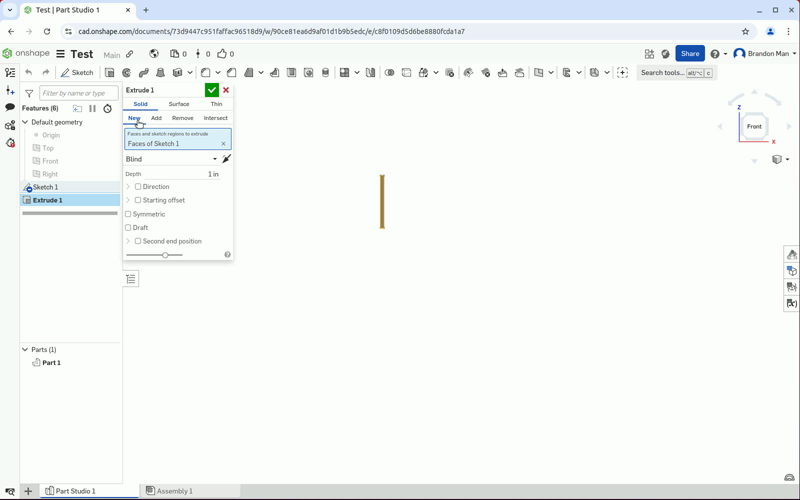
click(137, 120)
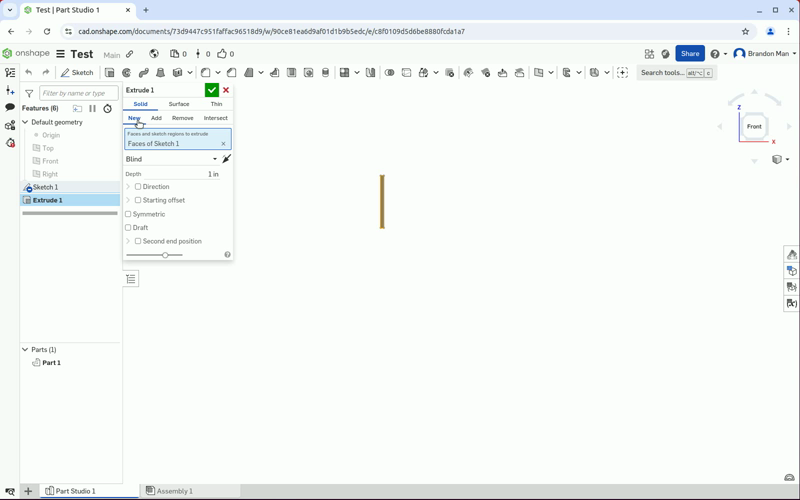
key(tab, 4)
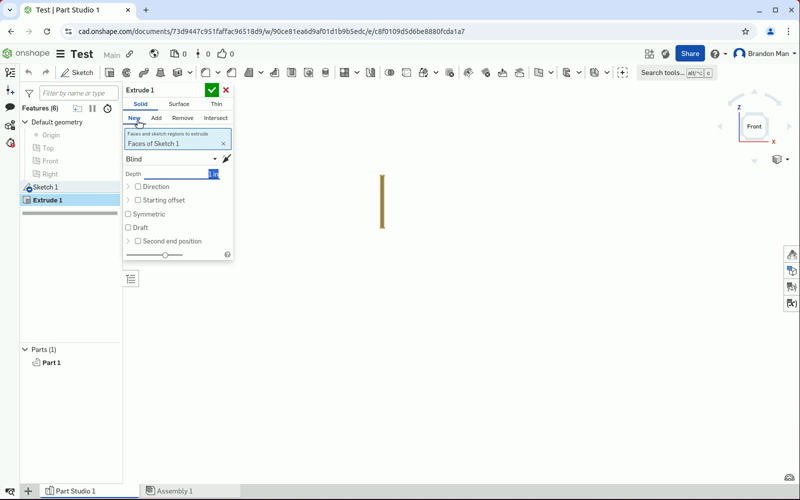
text(5.055)
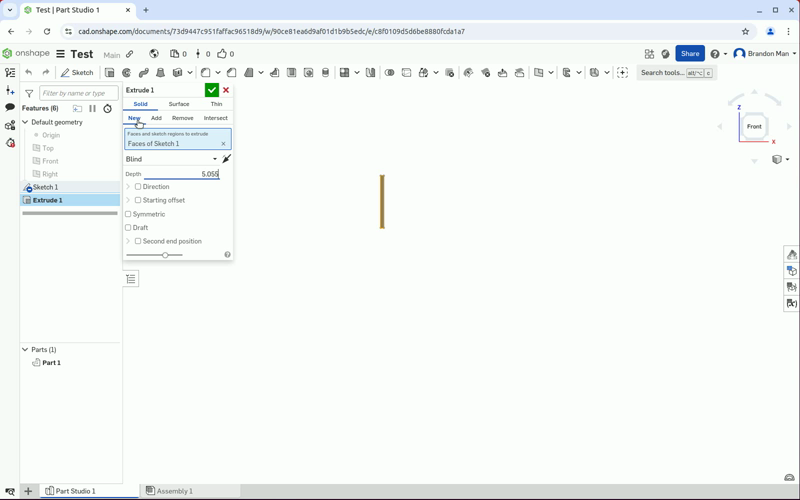
key(enter)
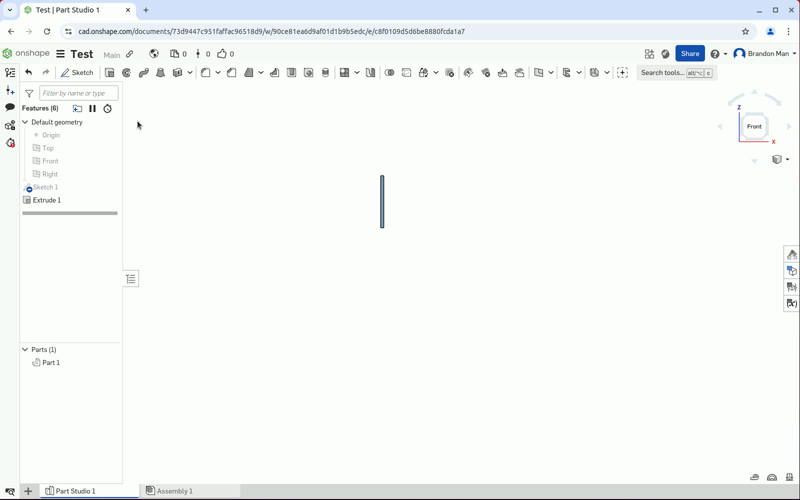
key(shift+h)
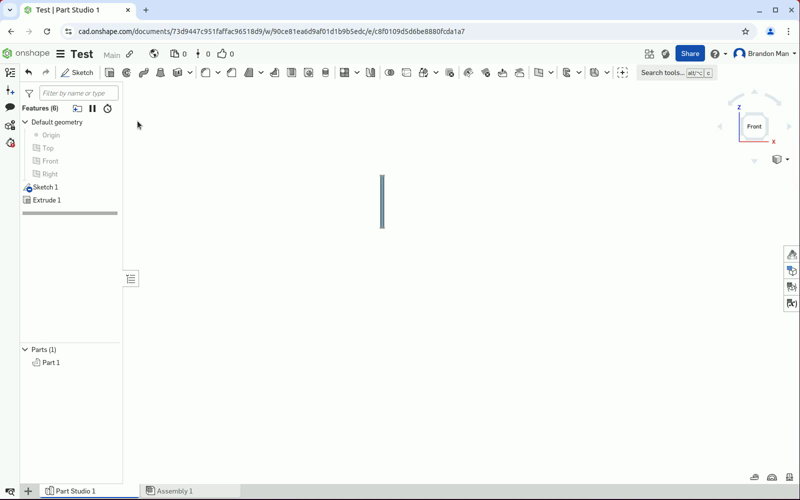
key(shift+h)
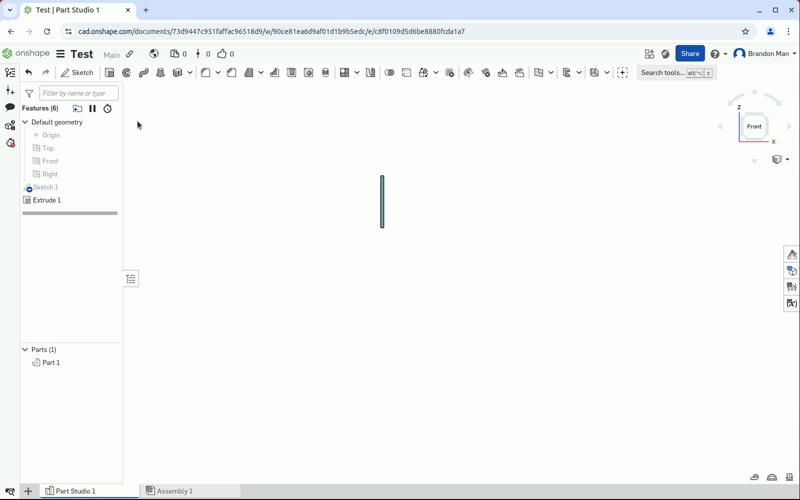
mouse_move(73, 189)
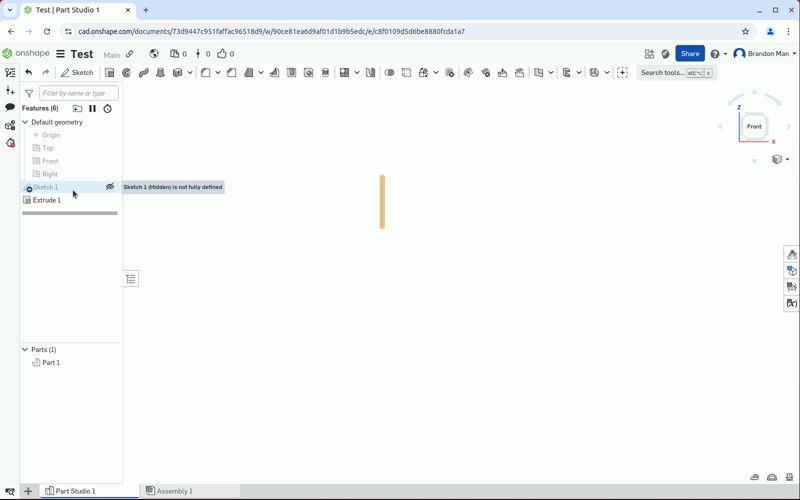
click(73, 189)
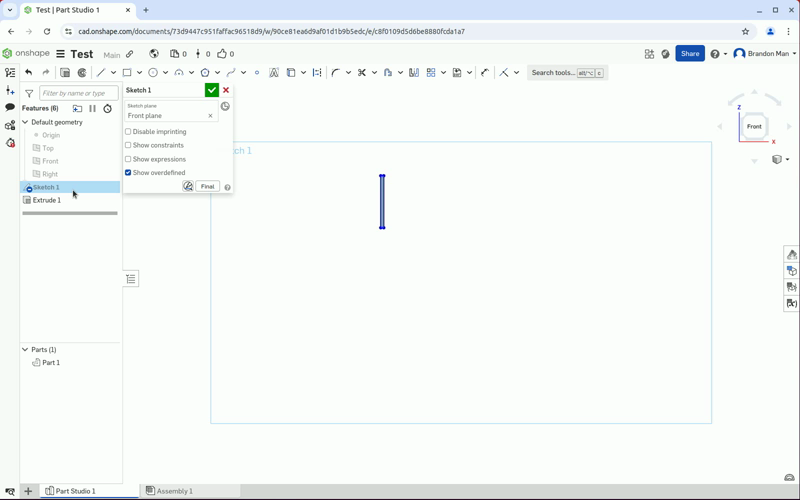
mouse_move(229, 92)
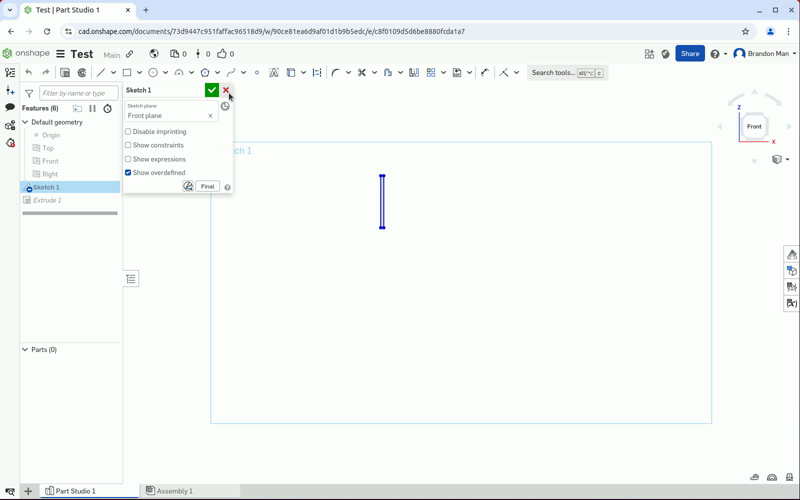
click(229, 92)
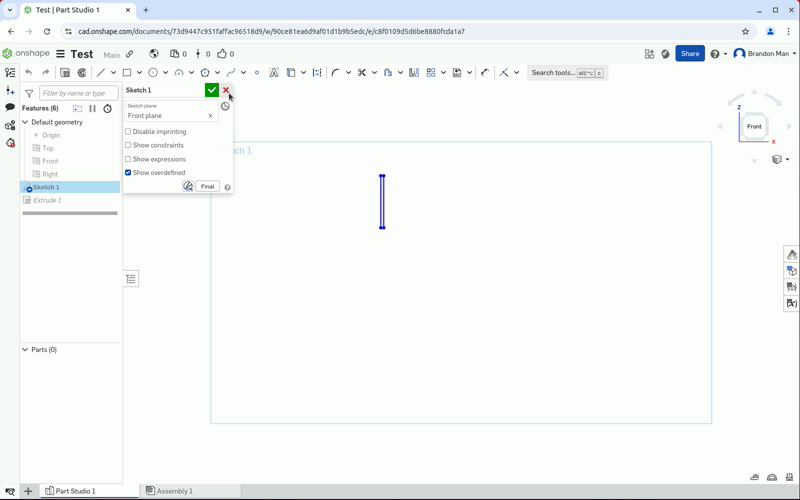
key(shift+s)
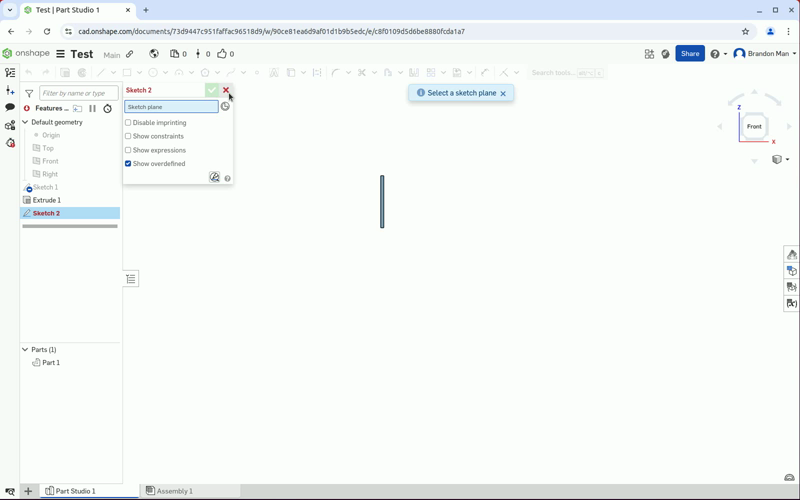
mouse_move(73, 163)
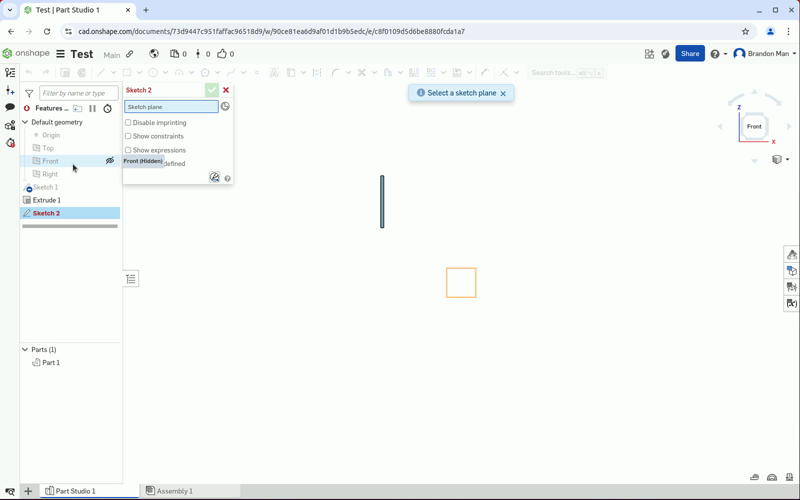
click(73, 163)
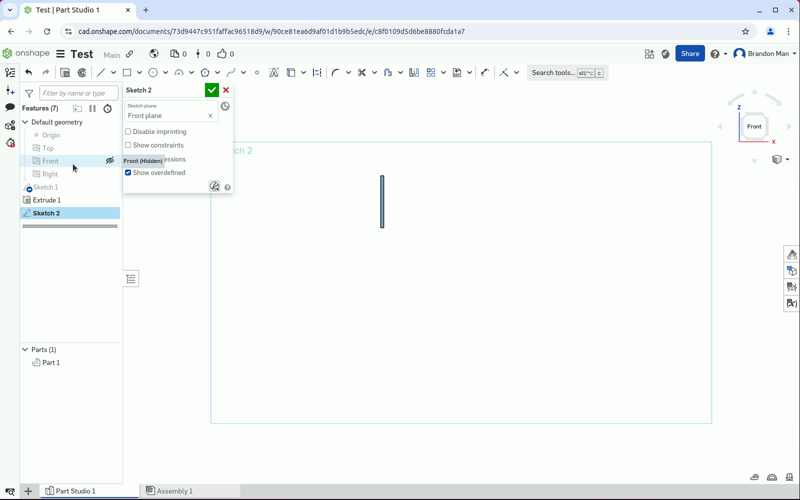
mouse_move(73, 352)
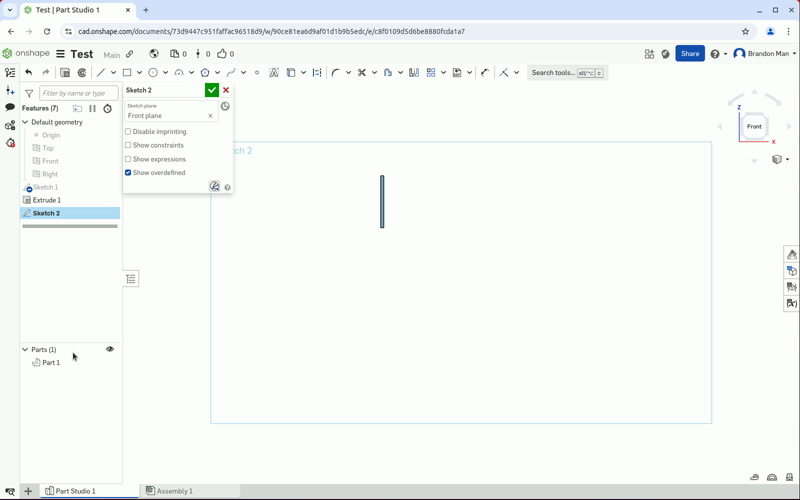
key(y)
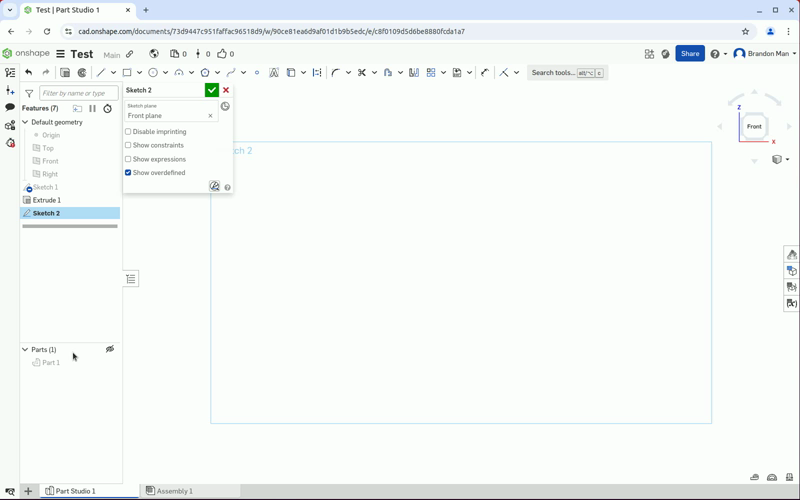
key(l)
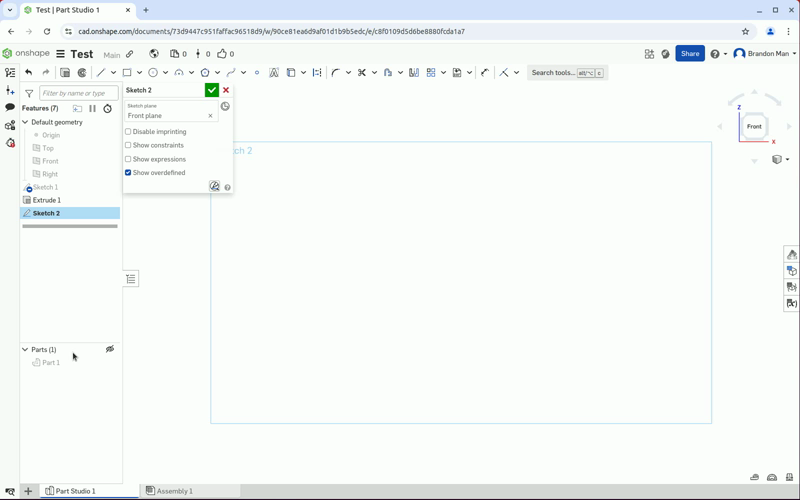
key_down(shift)
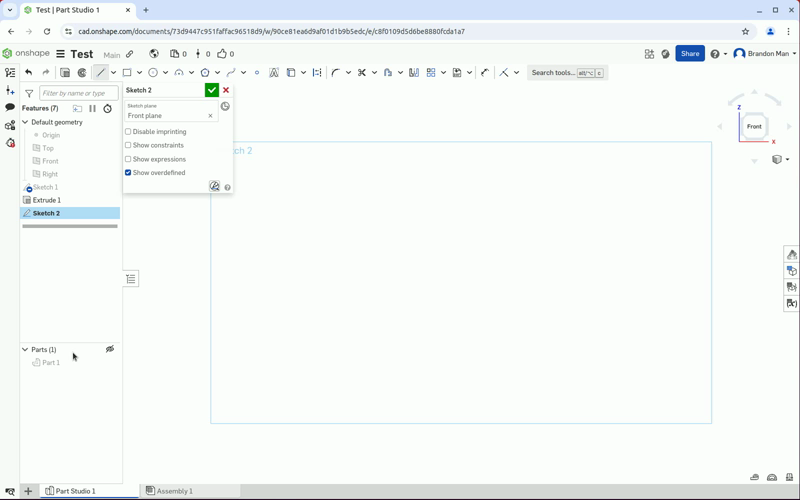
mouse_move(424, 227)
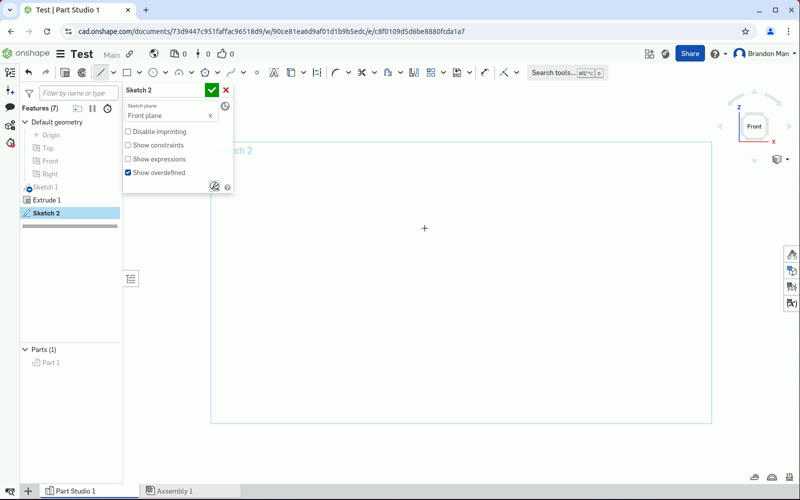
click(424, 227)
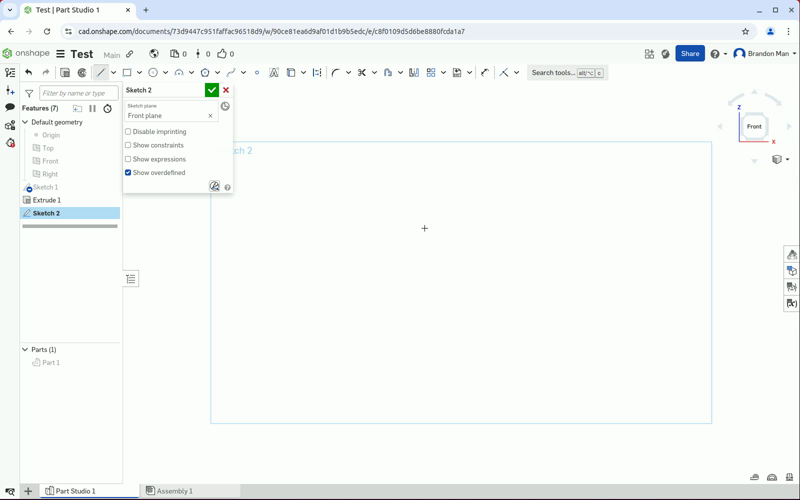
key_up(shift)
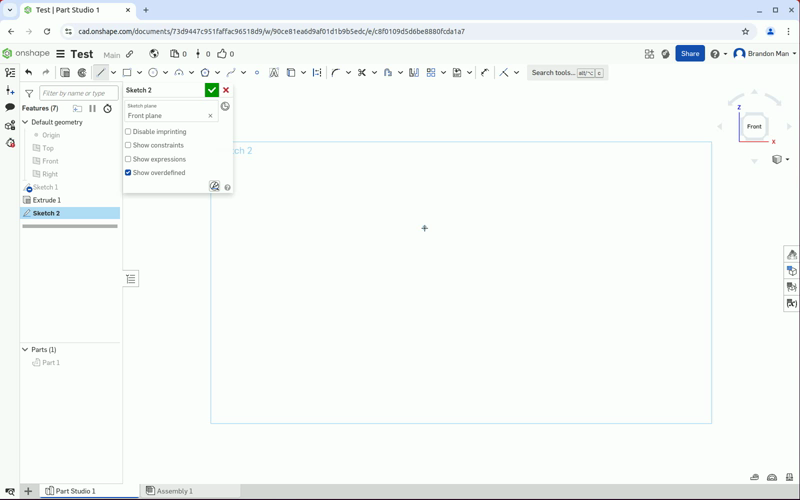
key_down(shift)
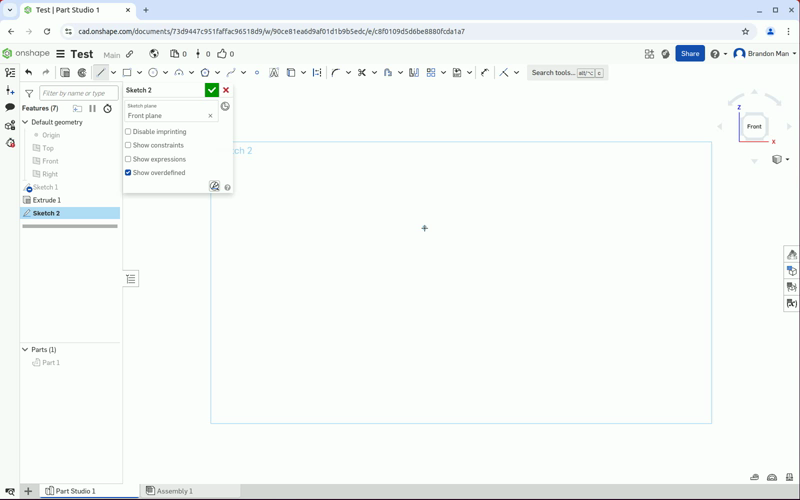
mouse_move(454, 227)
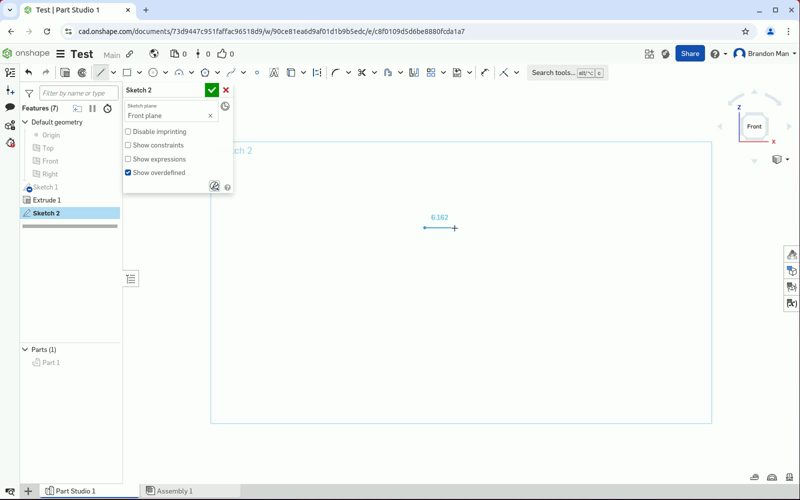
mouse_move(427, 227)
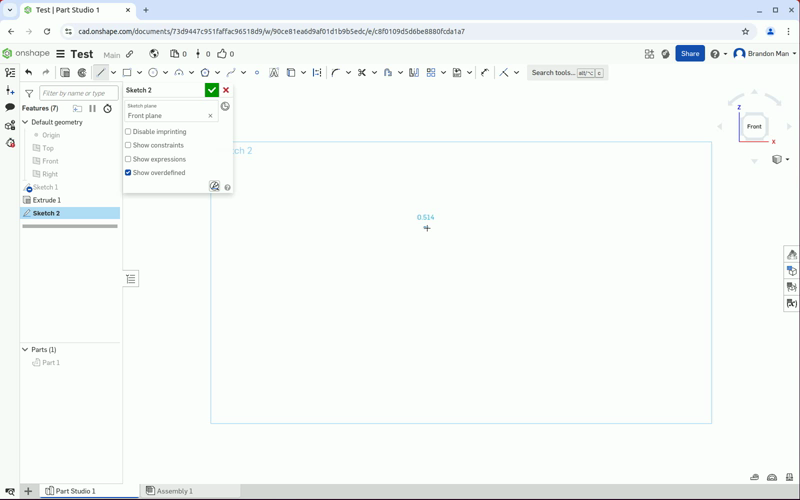
scroll(6)
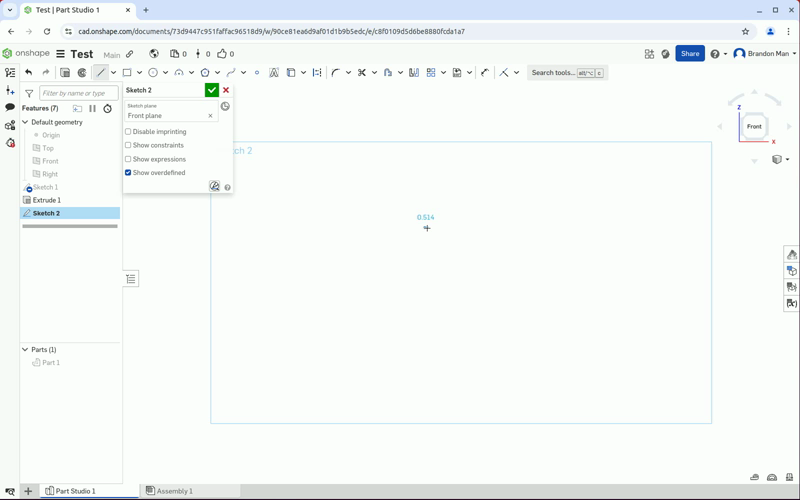
scroll(6)
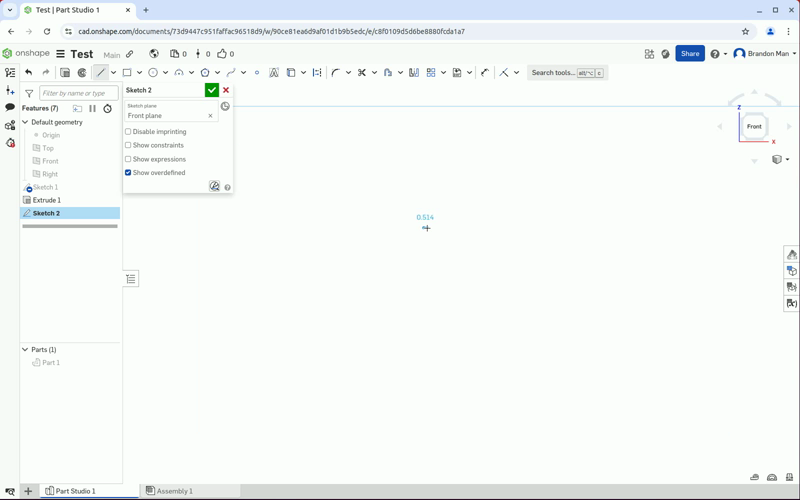
scroll(6)
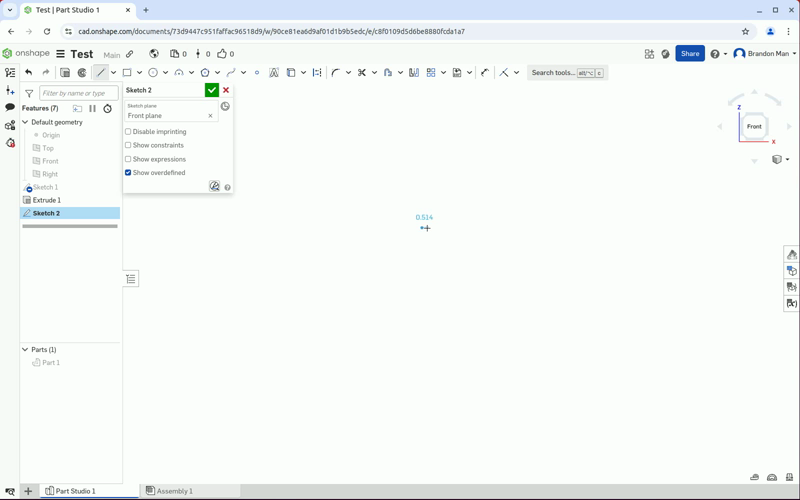
scroll(6)
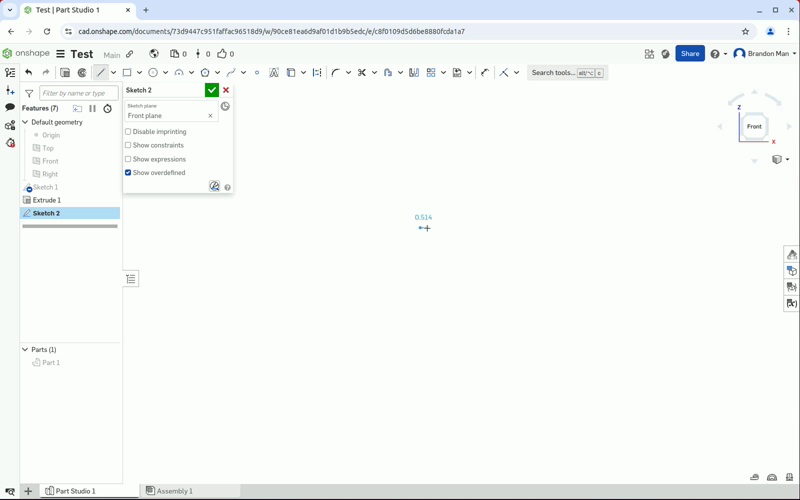
scroll(6)
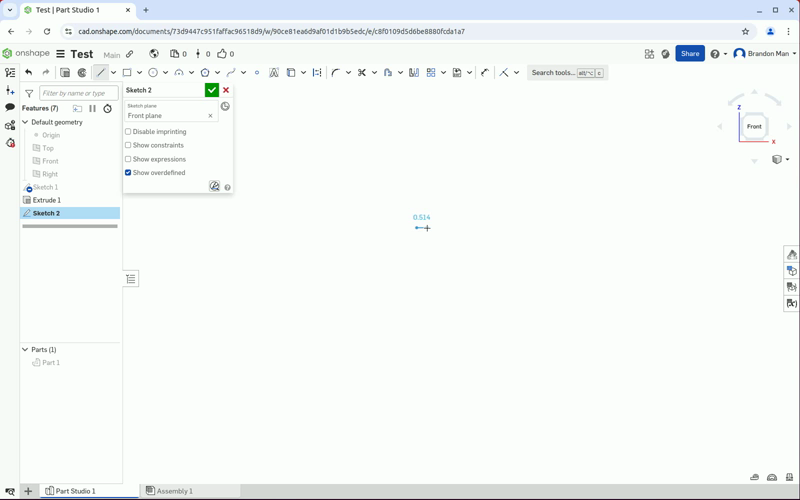
scroll(6)
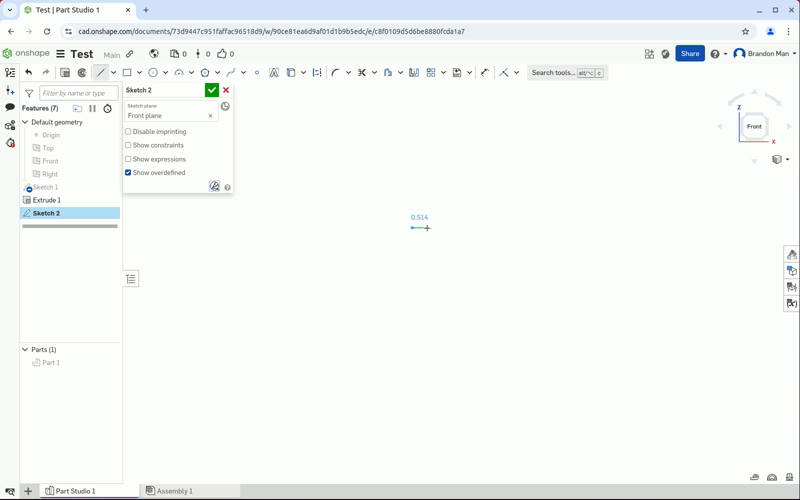
scroll(6)
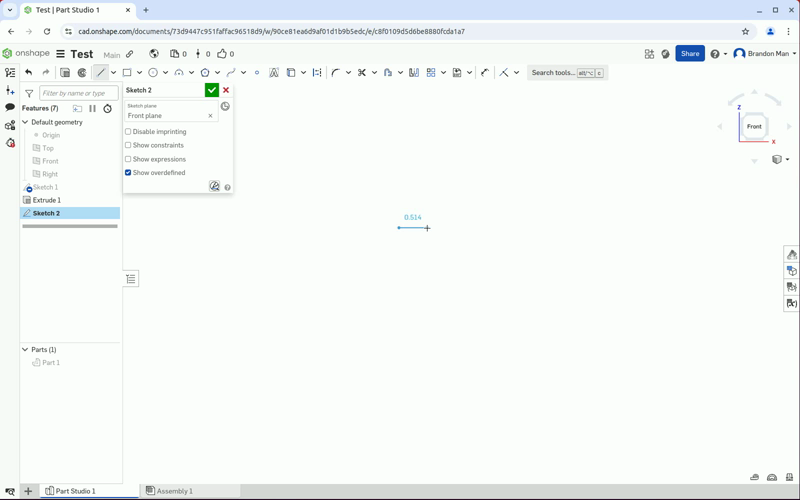
click(427, 227)
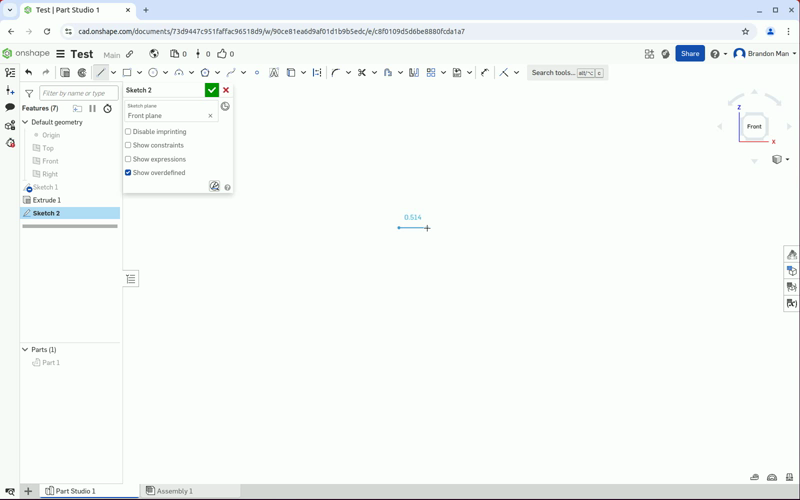
scroll(-6)
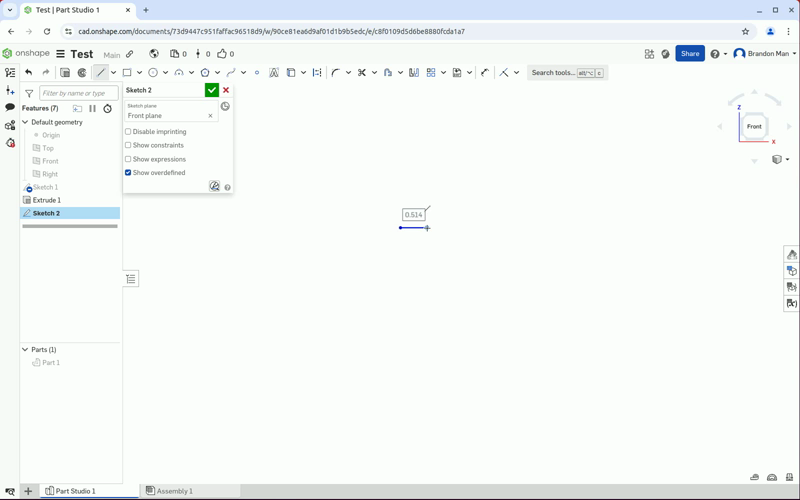
scroll(-6)
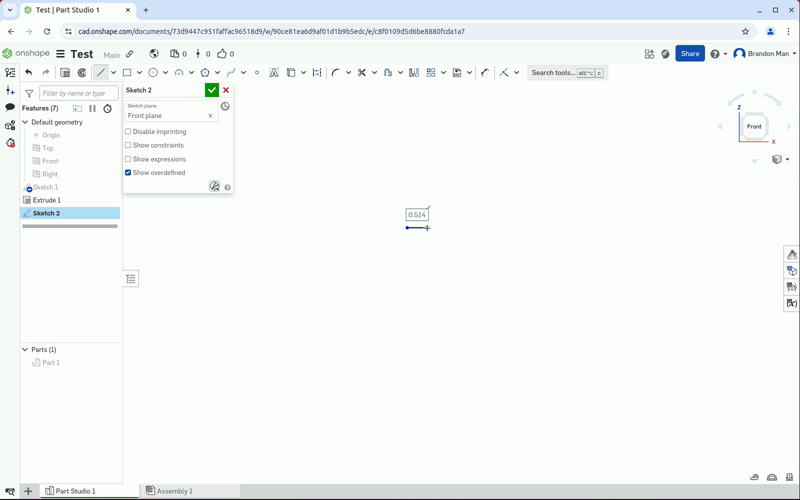
scroll(-6)
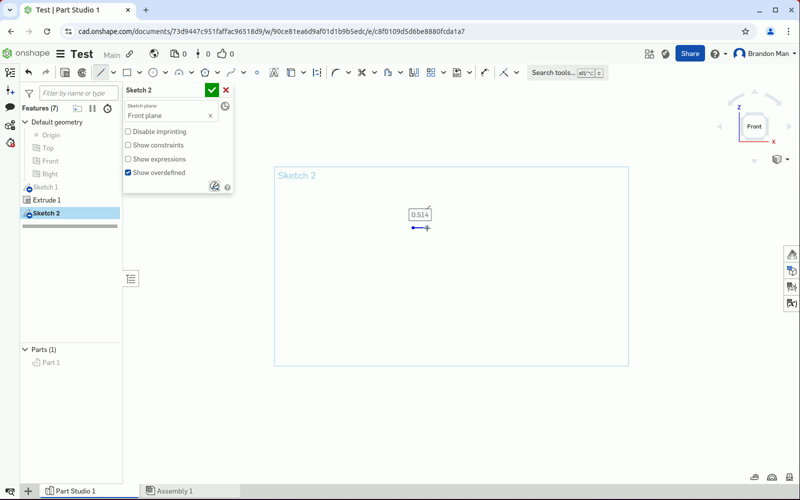
scroll(-6)
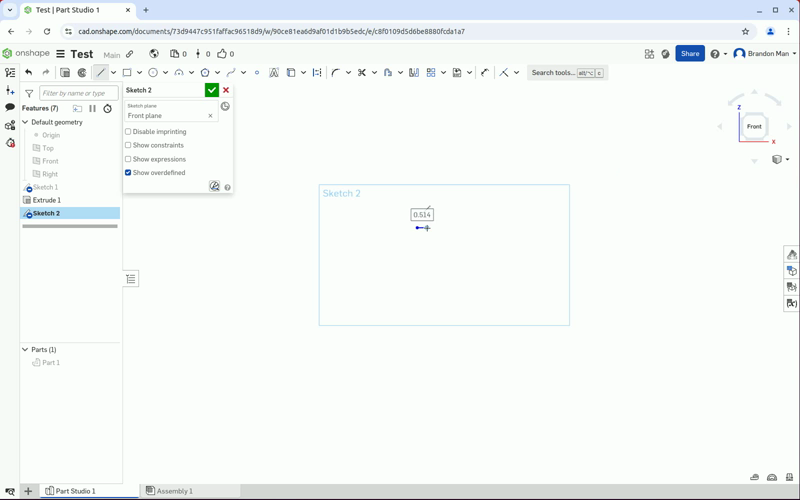
scroll(-6)
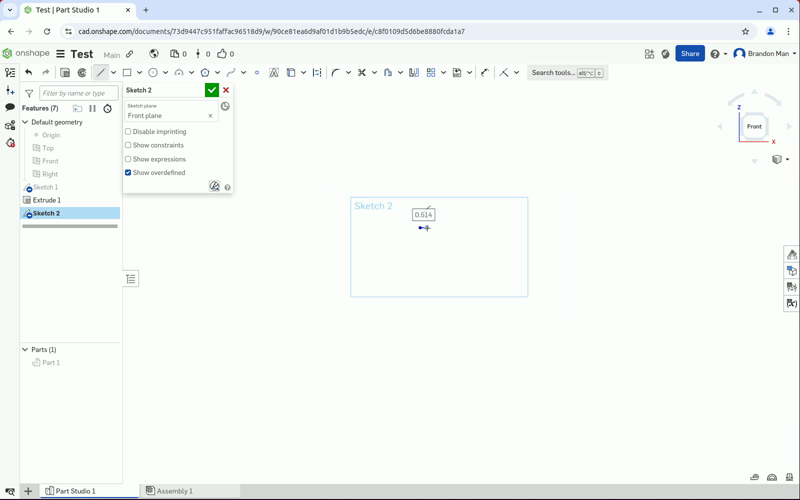
scroll(-6)
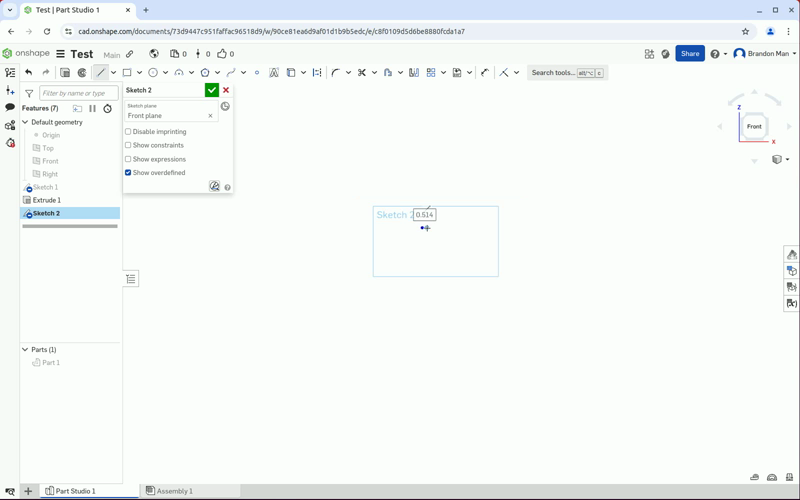
scroll(-6)
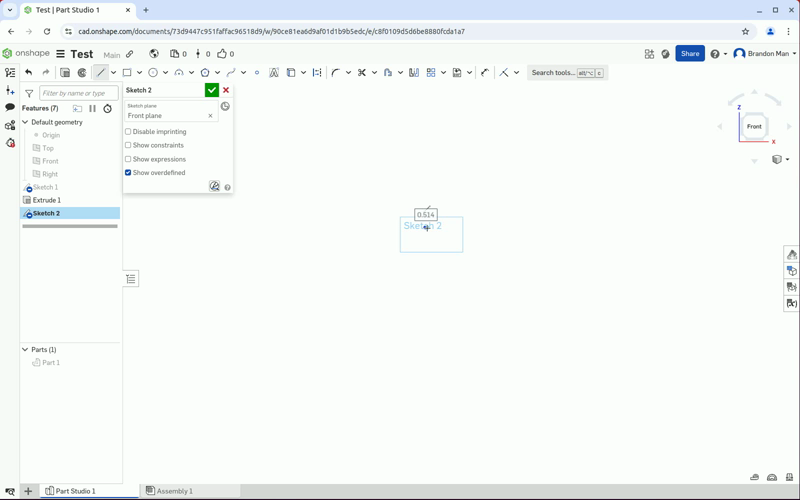
key_up(shift)
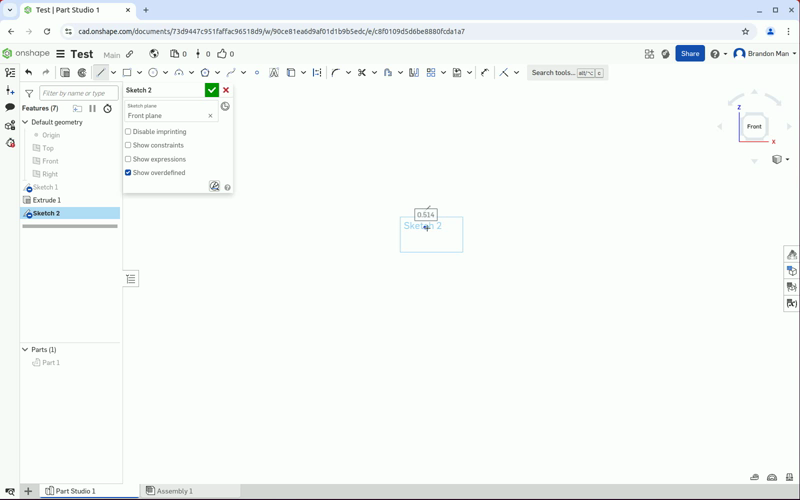
key_down(shift)
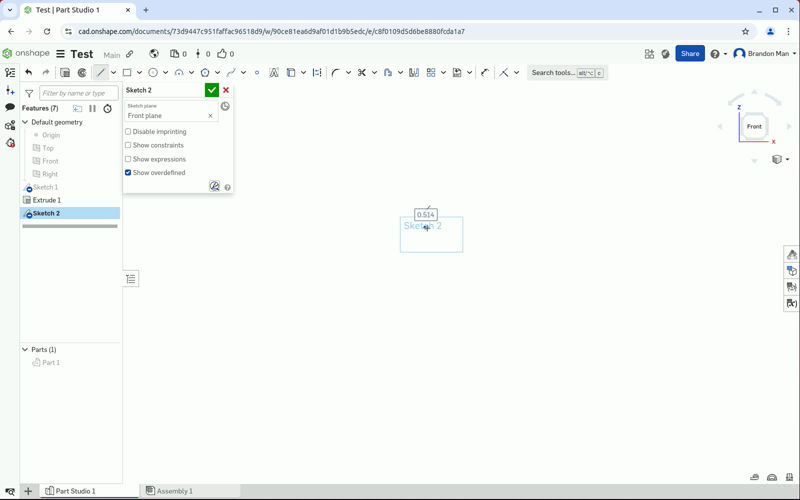
mouse_move(457, 227)
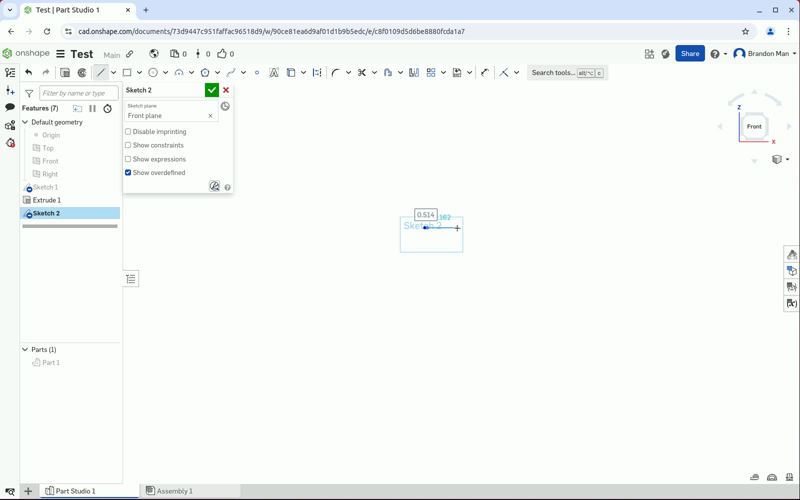
mouse_move(427, 175)
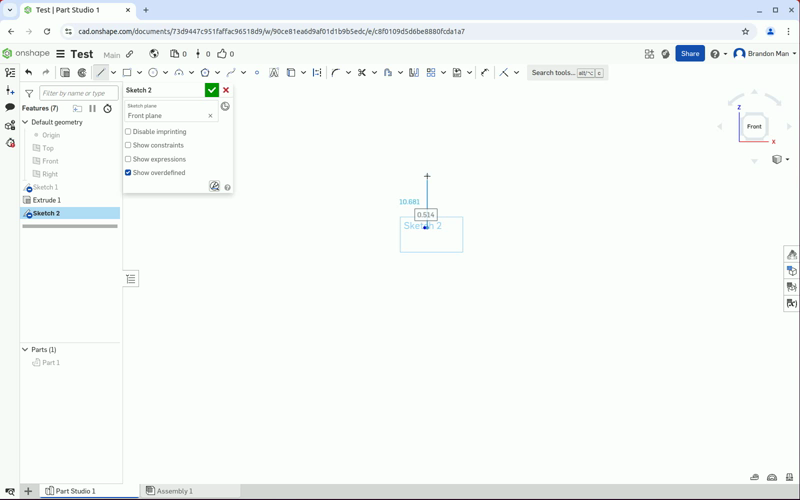
click(427, 175)
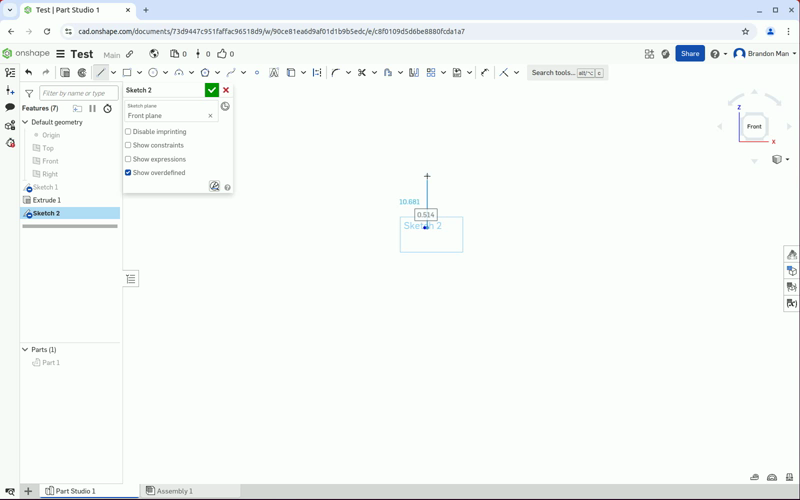
key_up(shift)
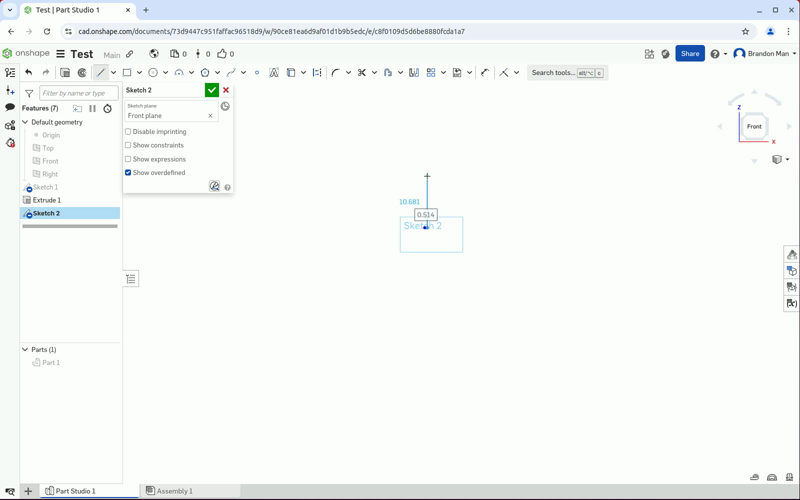
key_down(shift)
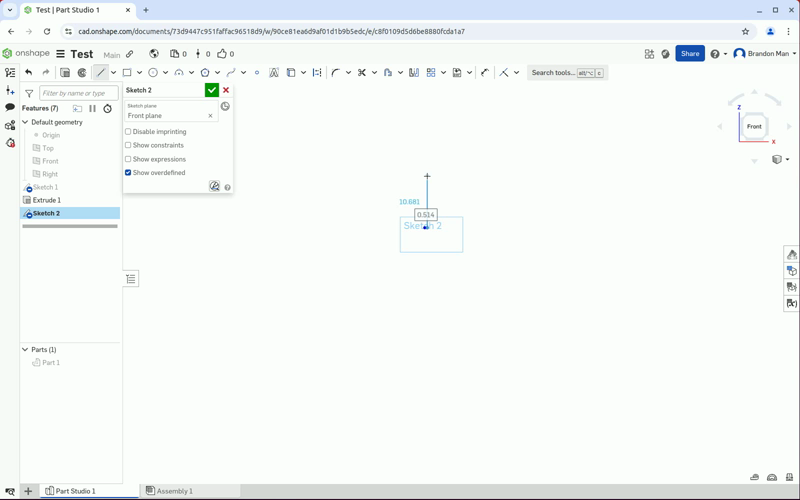
mouse_move(457, 175)
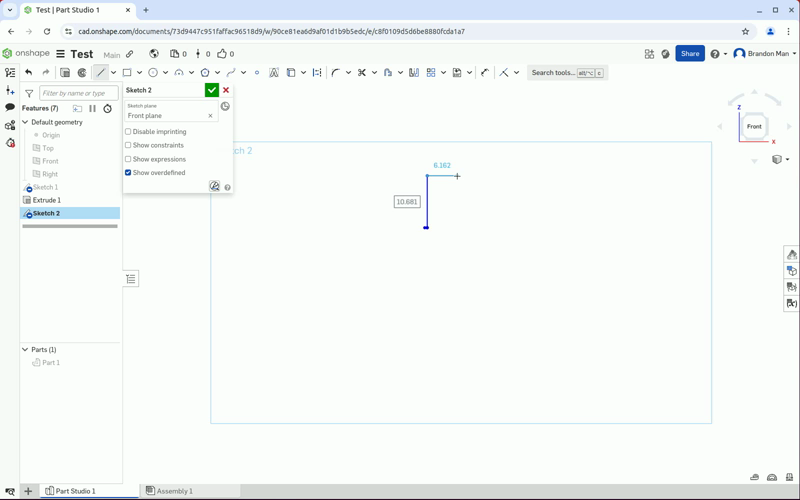
mouse_move(424, 175)
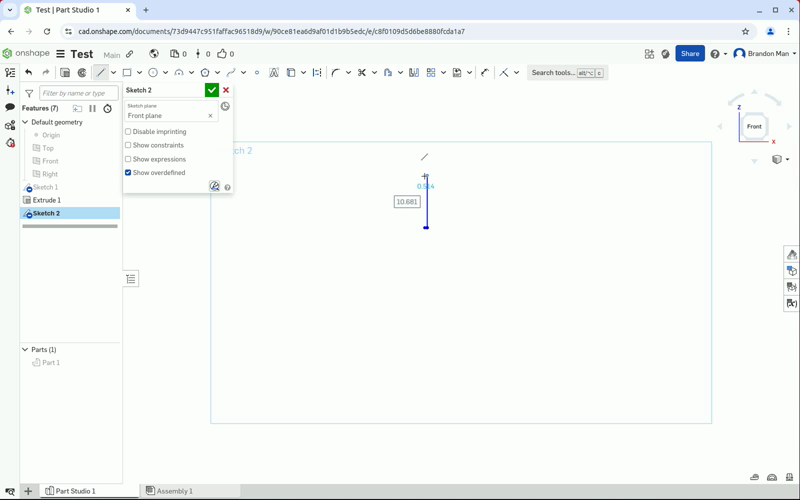
scroll(6)
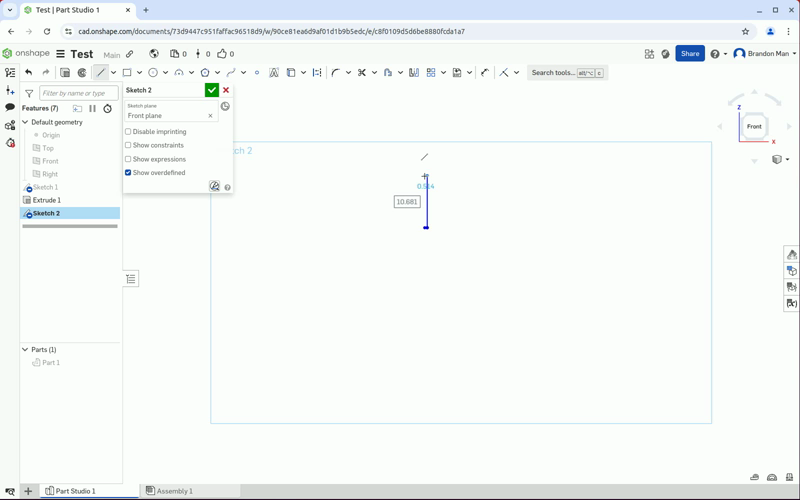
scroll(6)
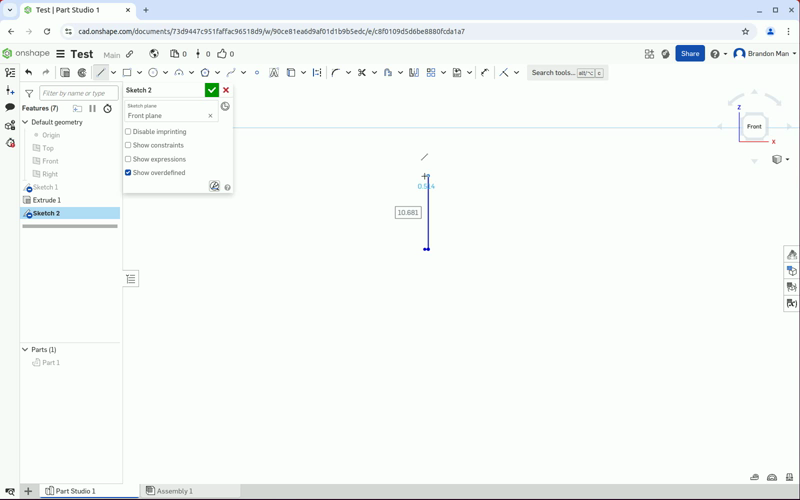
scroll(6)
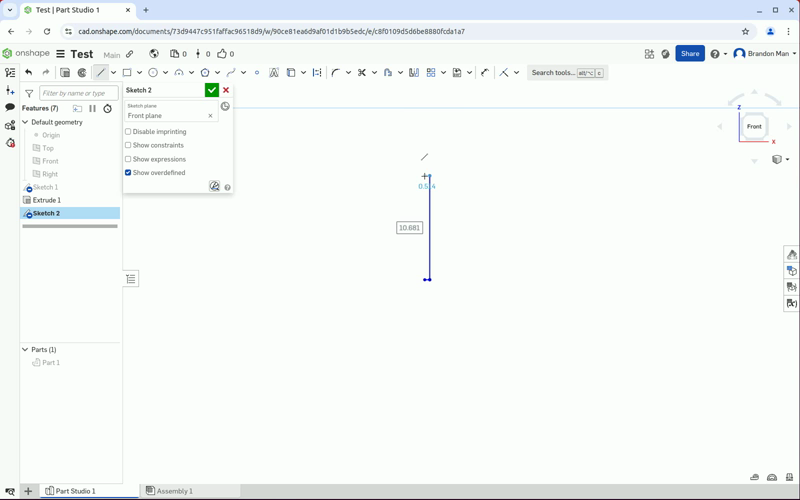
scroll(6)
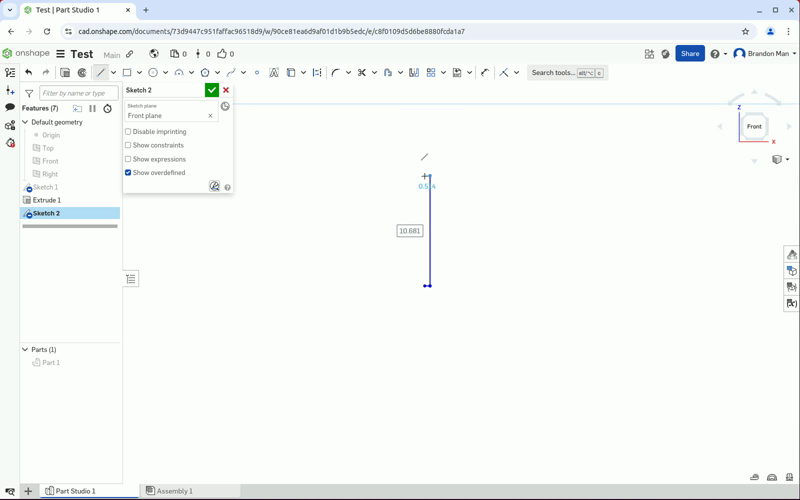
scroll(6)
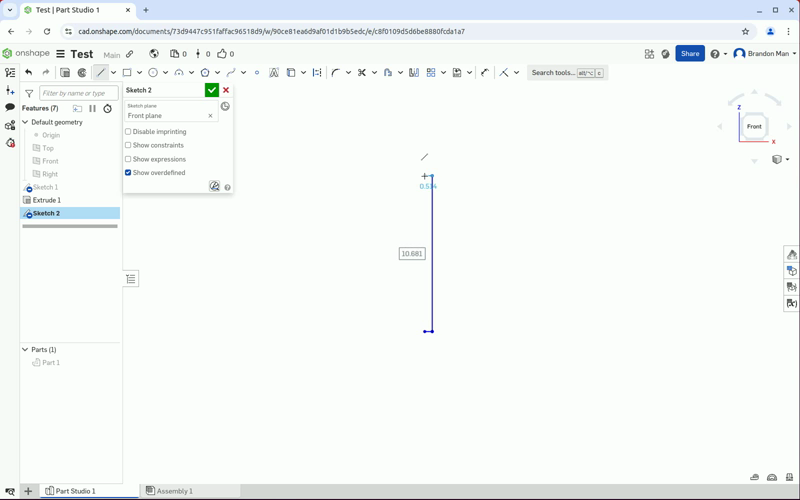
scroll(6)
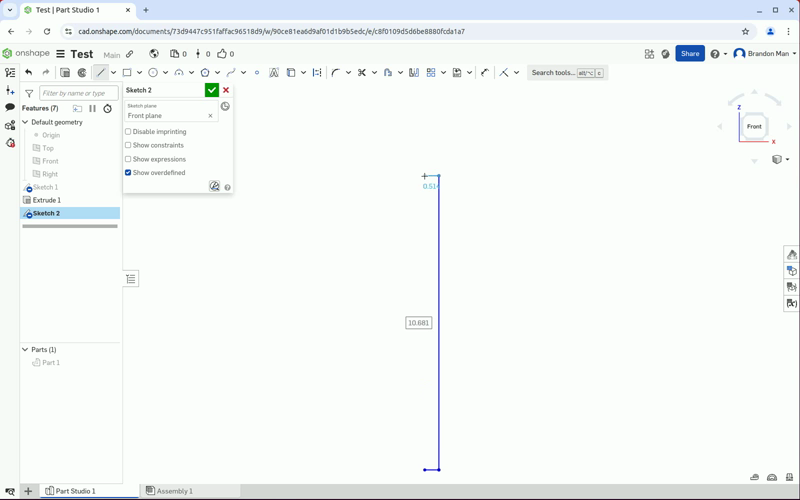
scroll(6)
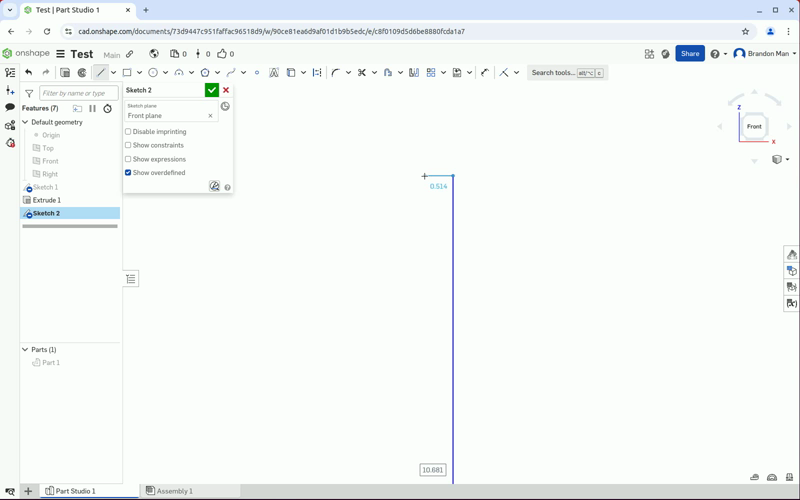
click(424, 175)
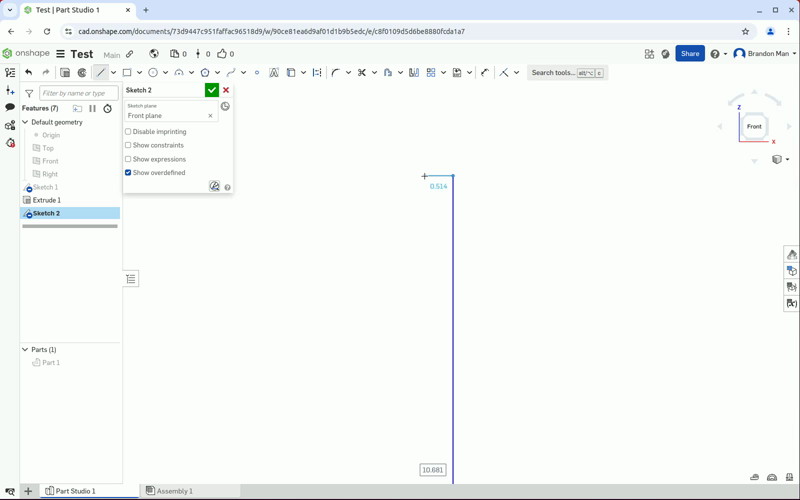
scroll(-6)
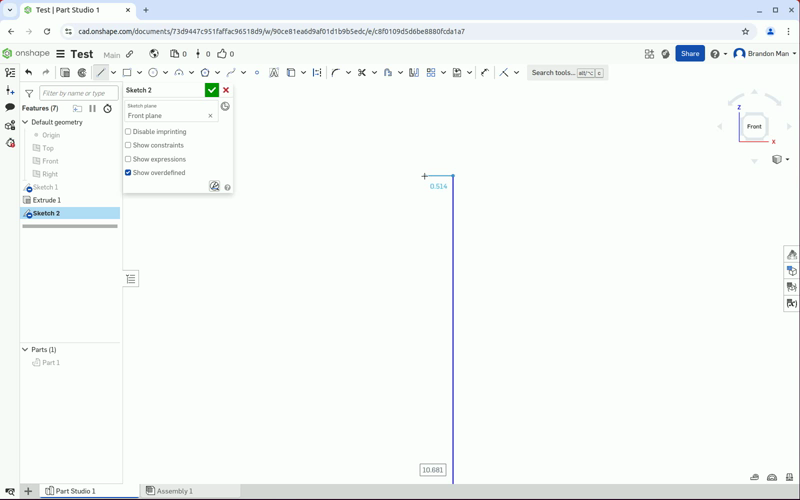
scroll(-6)
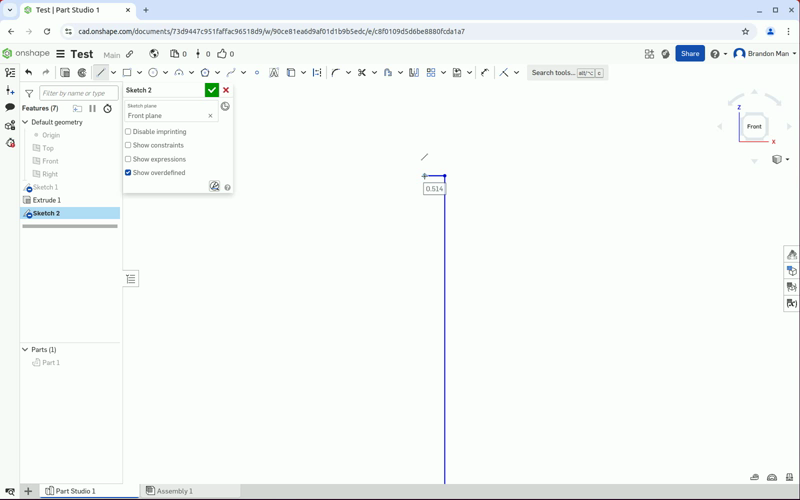
scroll(-6)
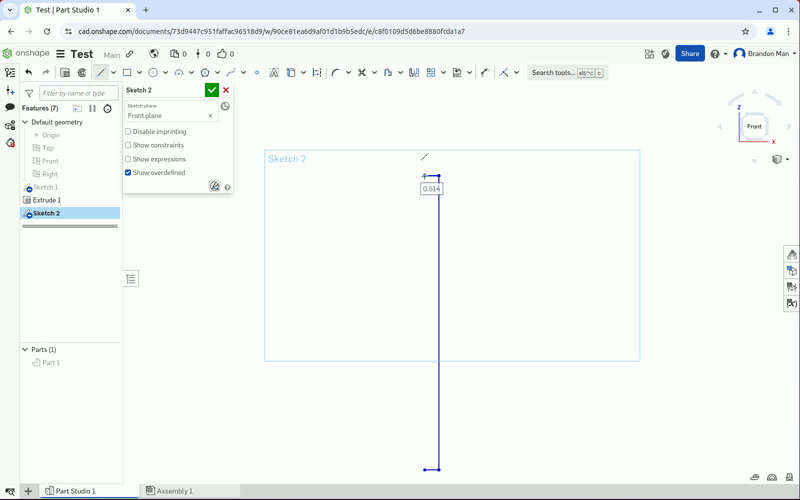
scroll(-6)
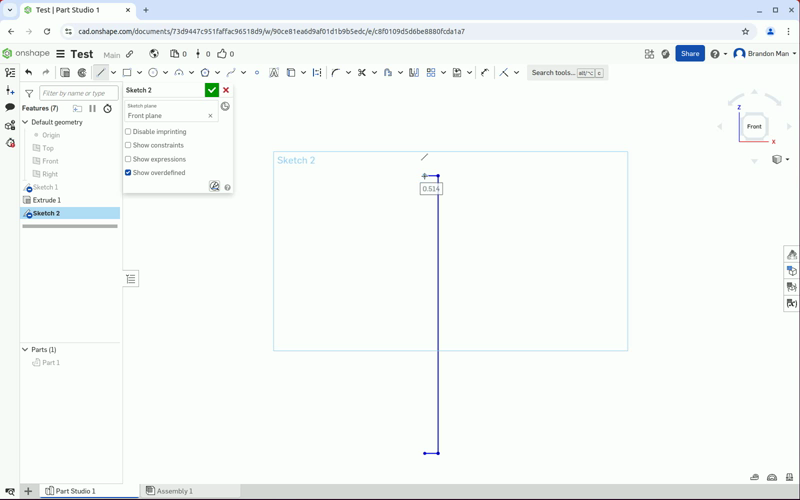
scroll(-6)
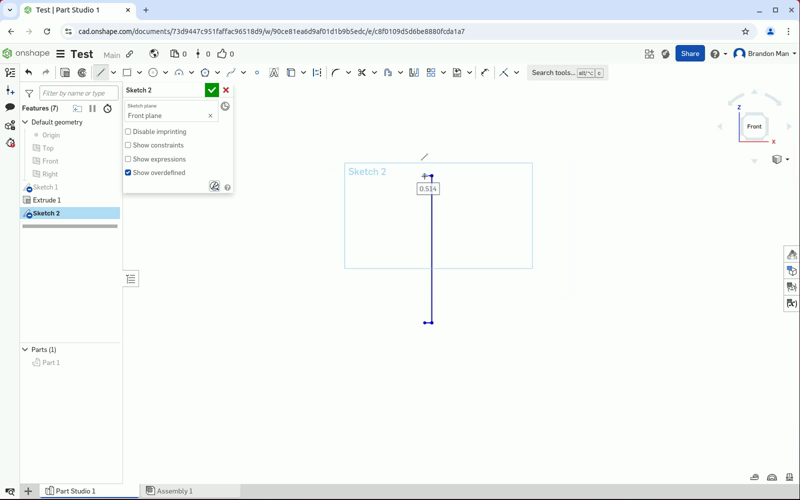
scroll(-6)
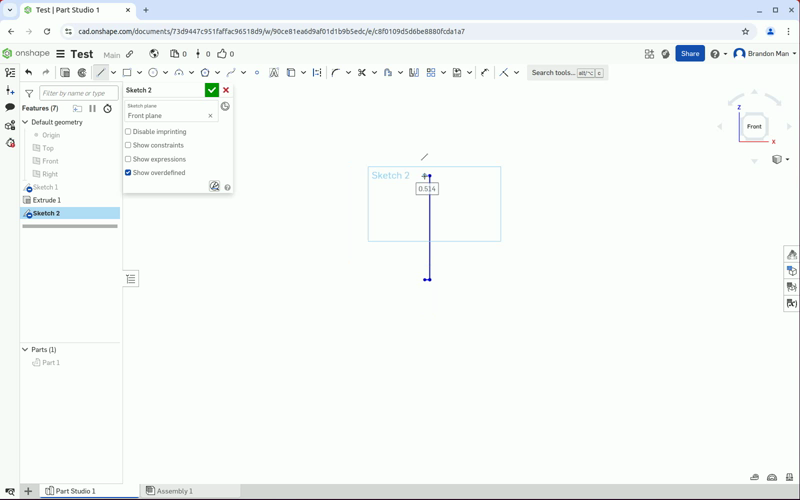
scroll(-6)
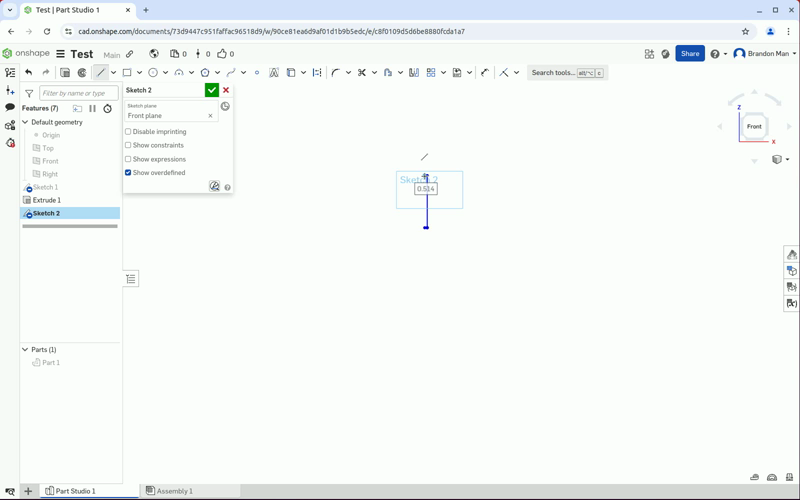
key_up(shift)
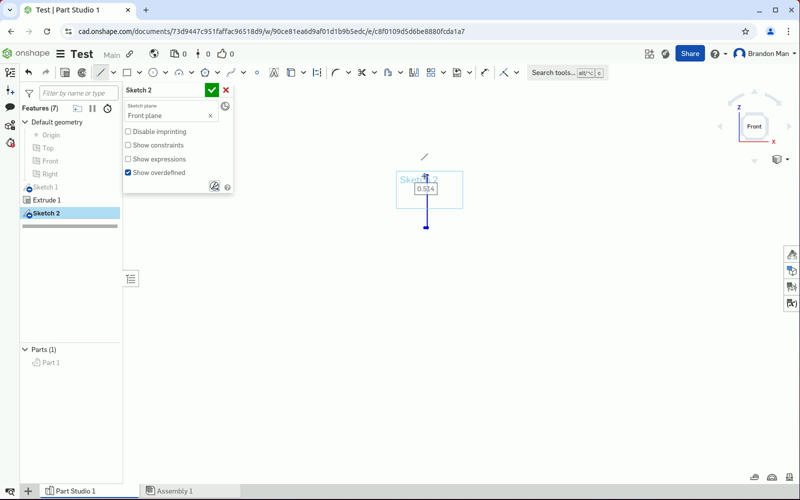
mouse_move(454, 175)
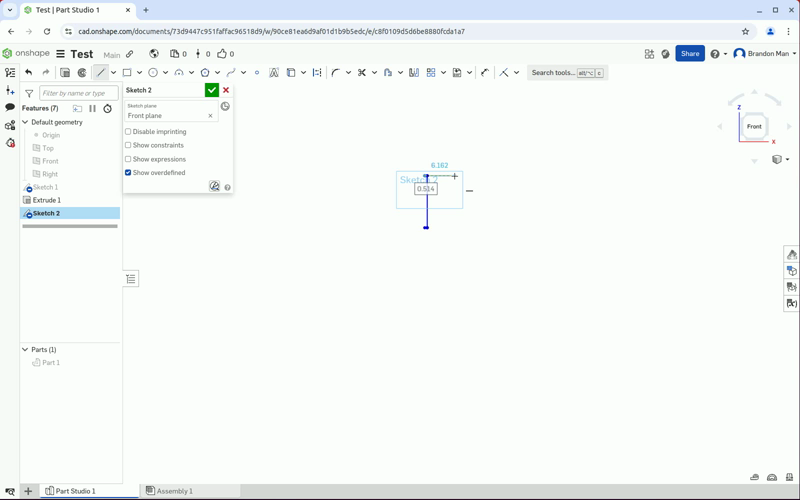
key_down(shift)
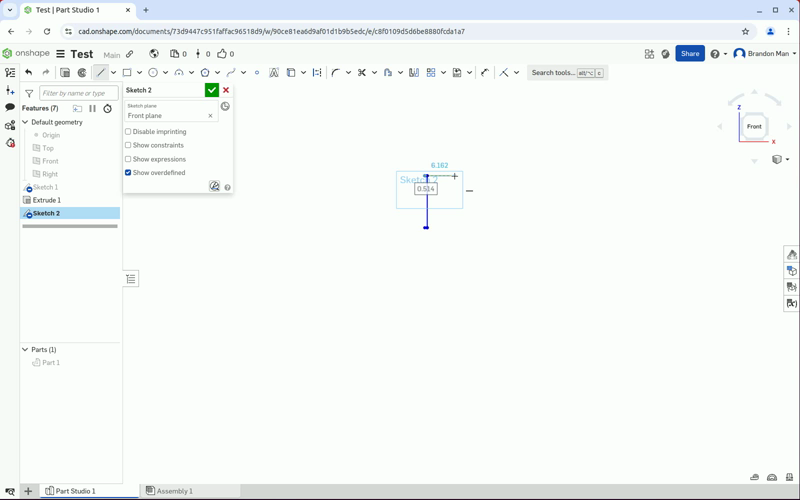
mouse_move(424, 227)
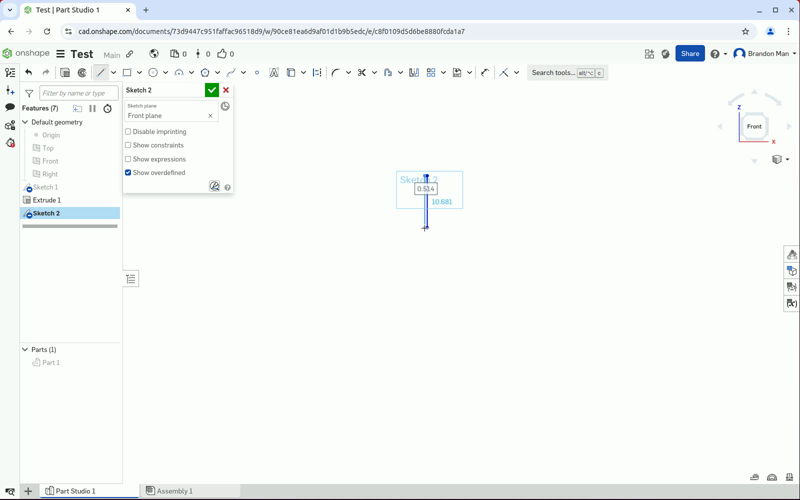
scroll(6)
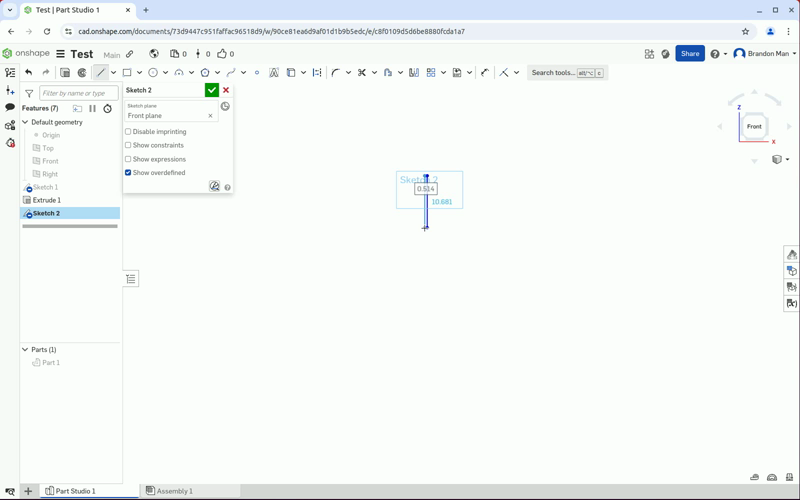
scroll(6)
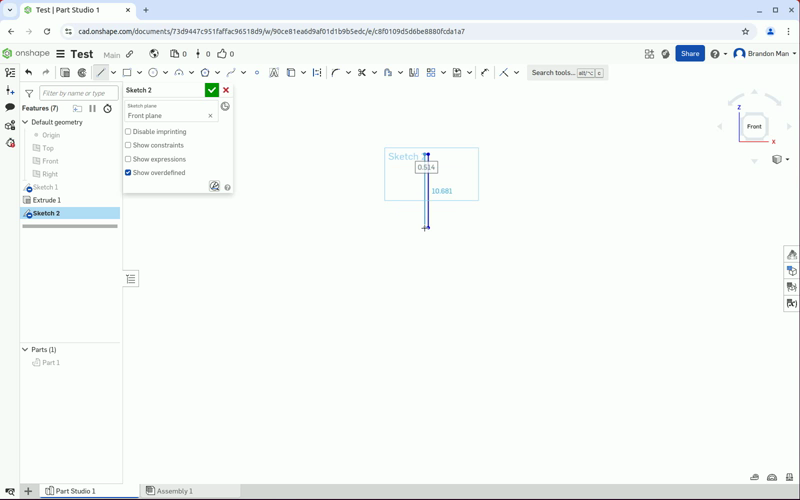
scroll(6)
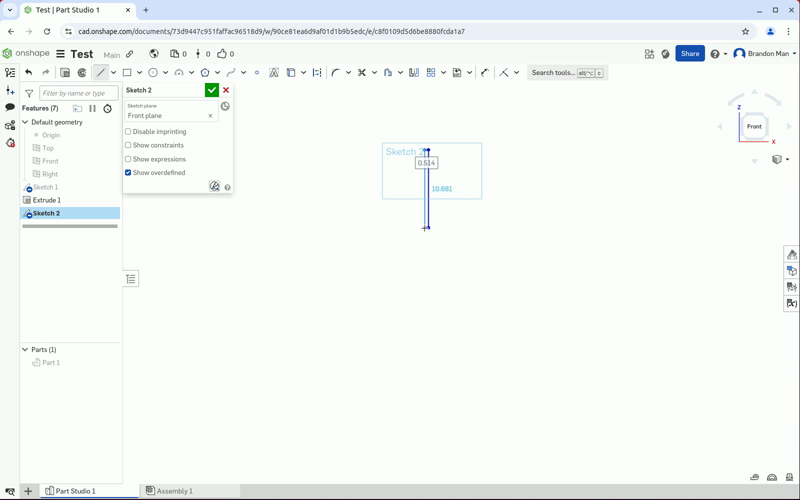
scroll(6)
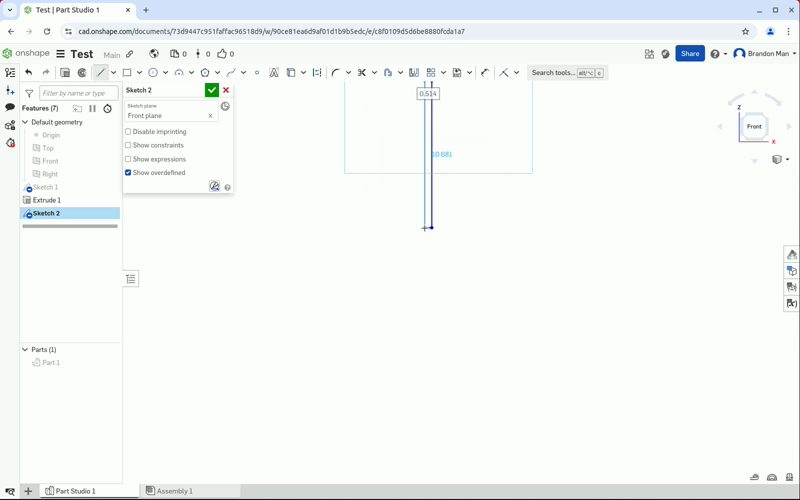
scroll(6)
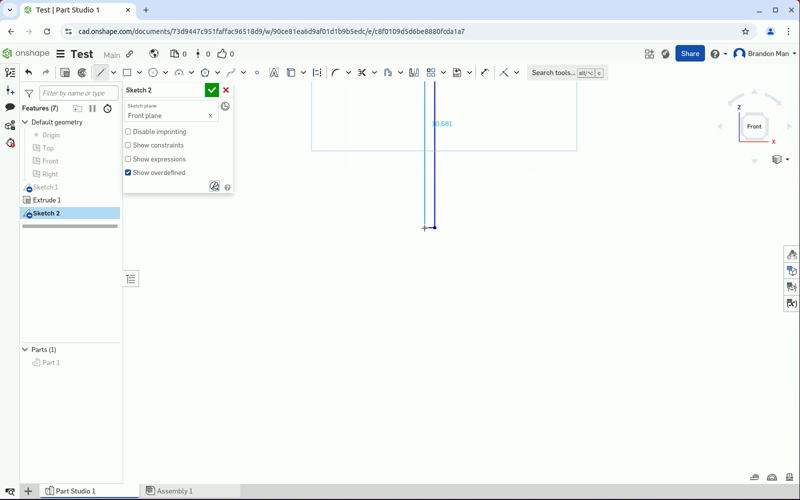
scroll(6)
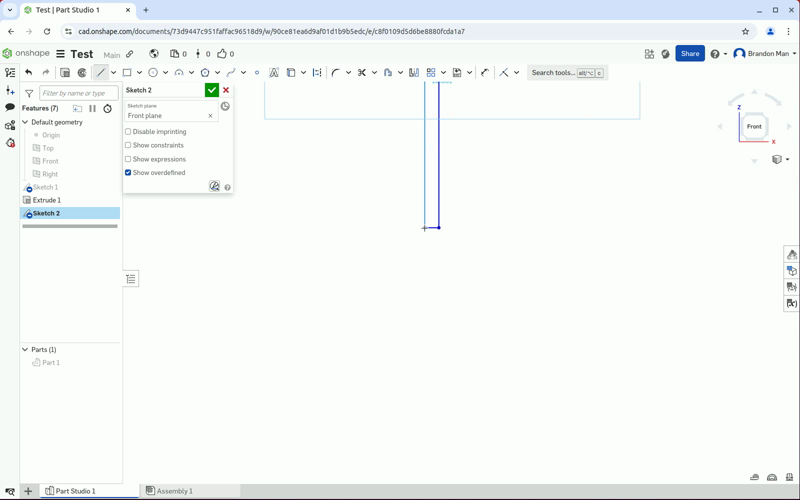
scroll(6)
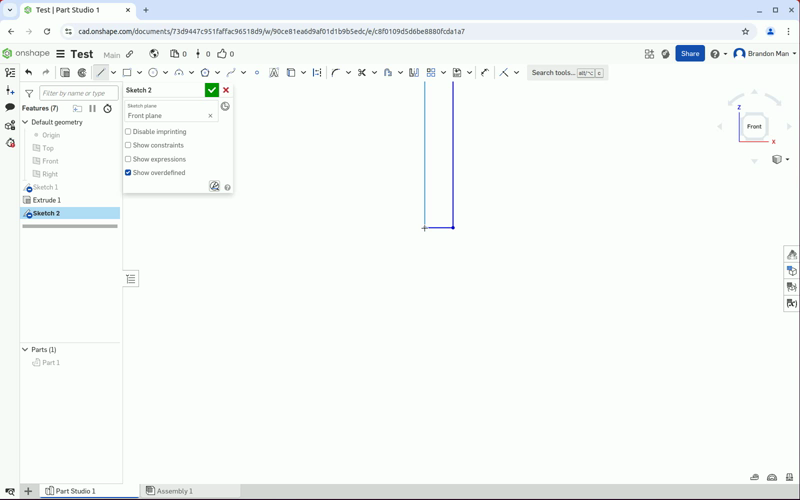
key_up(shift)
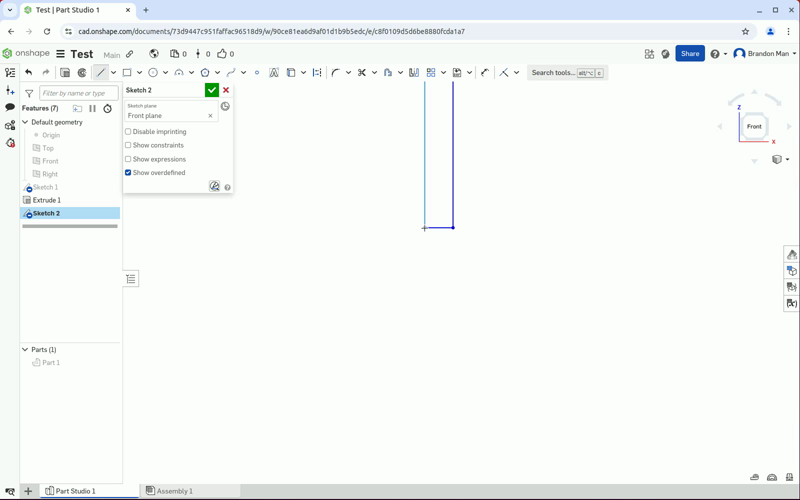
click(424, 227)
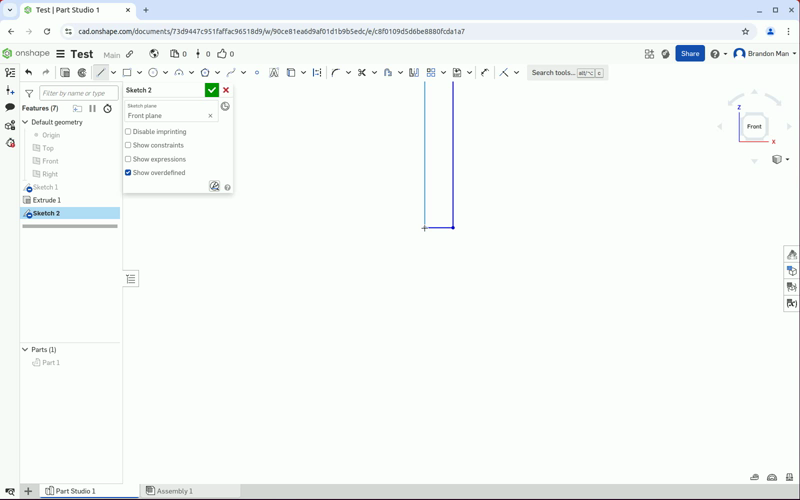
scroll(-6)
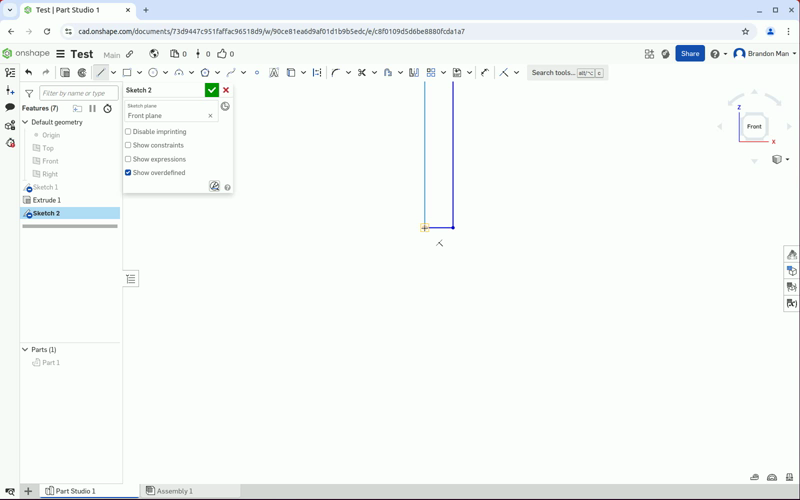
scroll(-6)
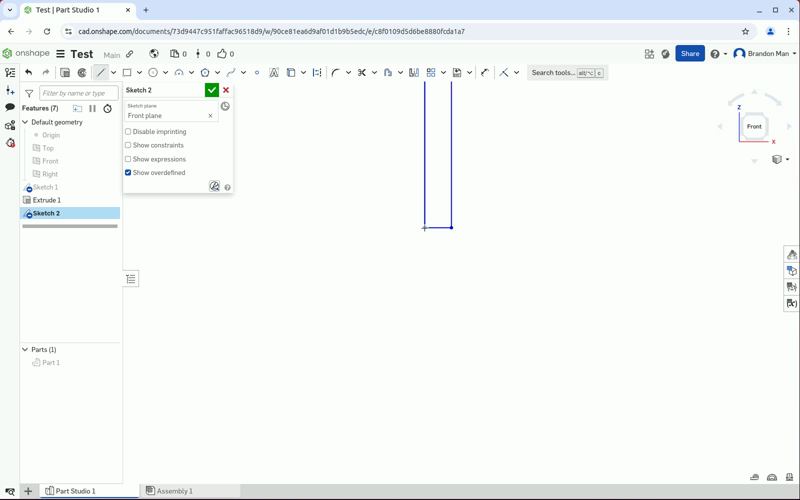
scroll(-6)
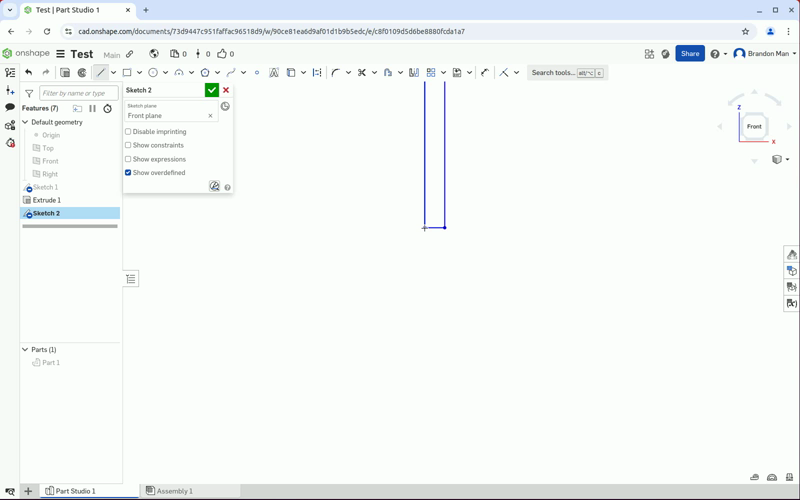
scroll(-6)
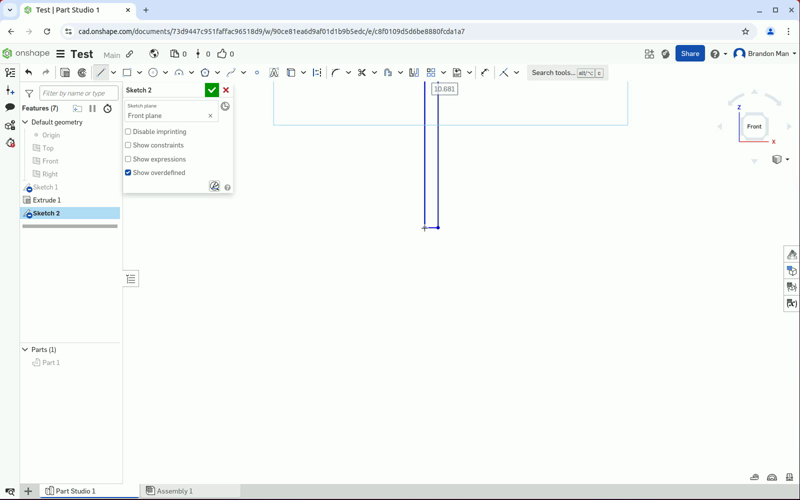
scroll(-6)
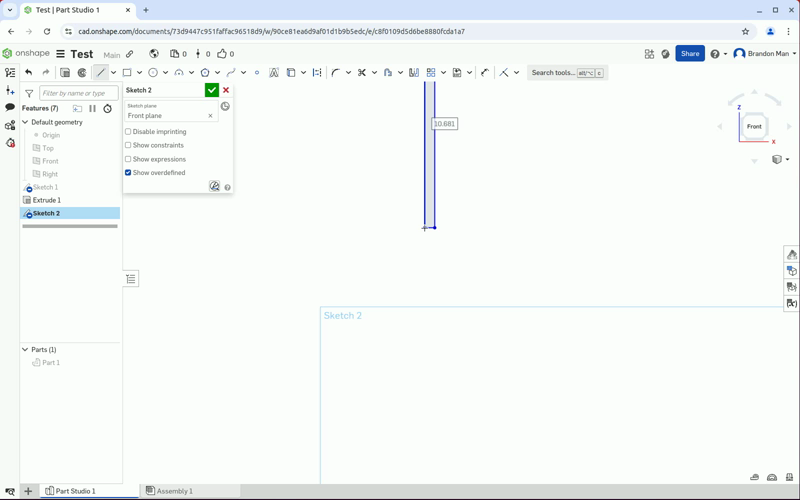
scroll(-6)
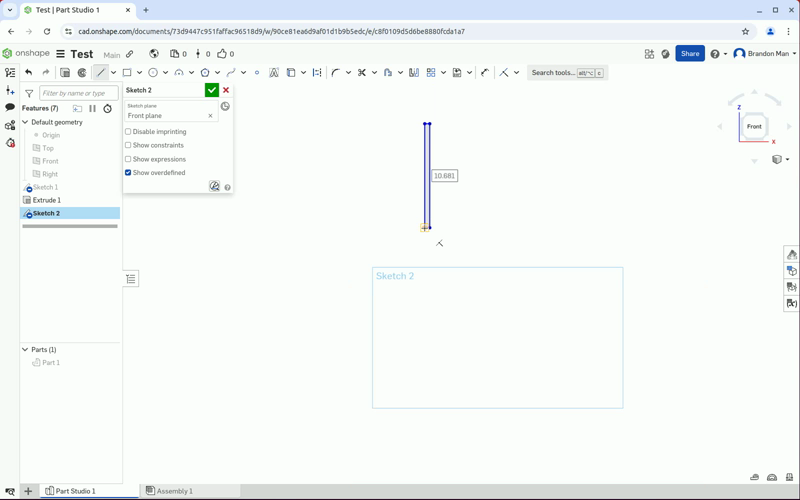
scroll(-6)
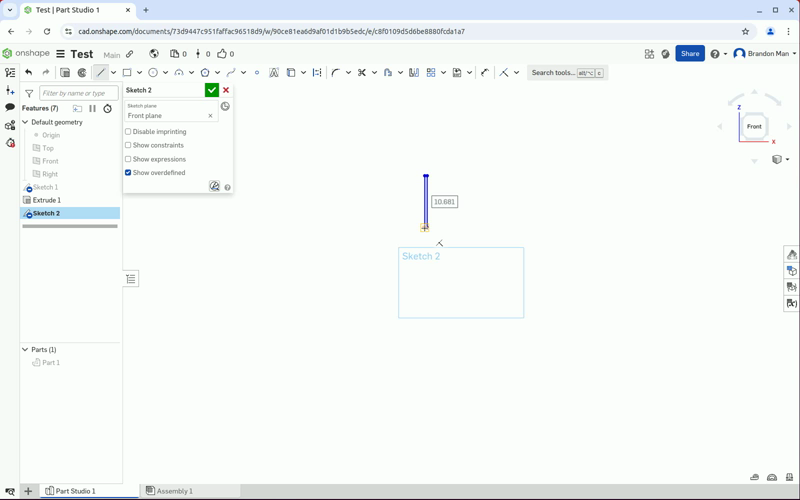
key(esc)
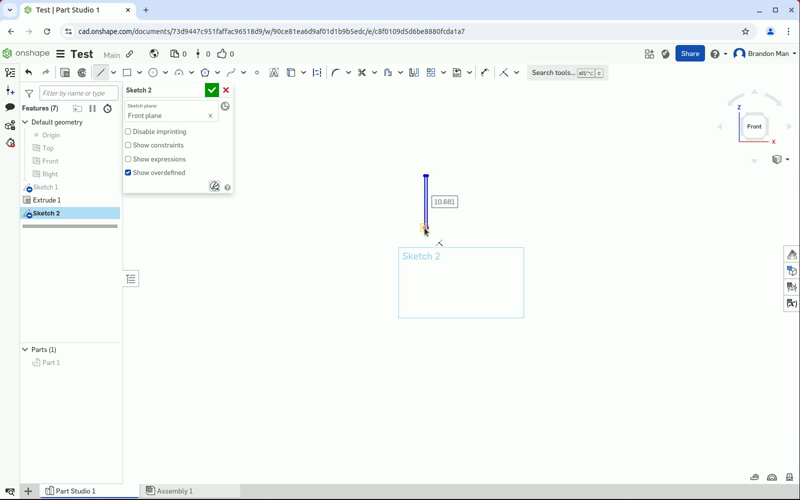
mouse_move(425, 195)
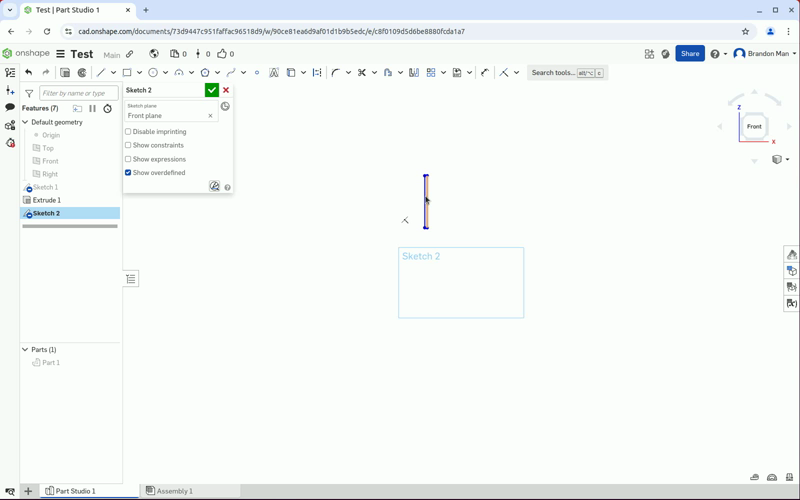
scroll(6)
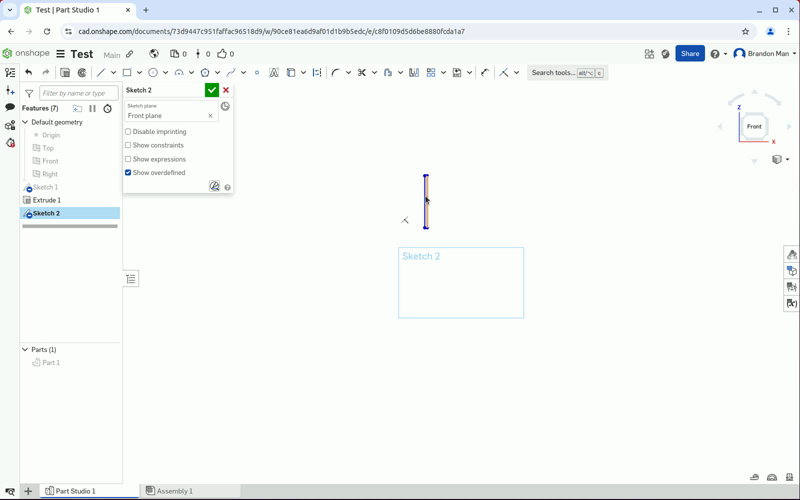
scroll(6)
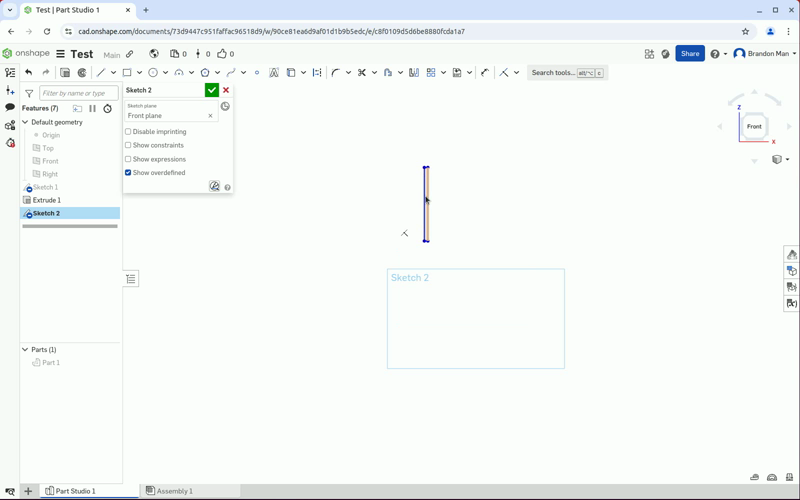
scroll(6)
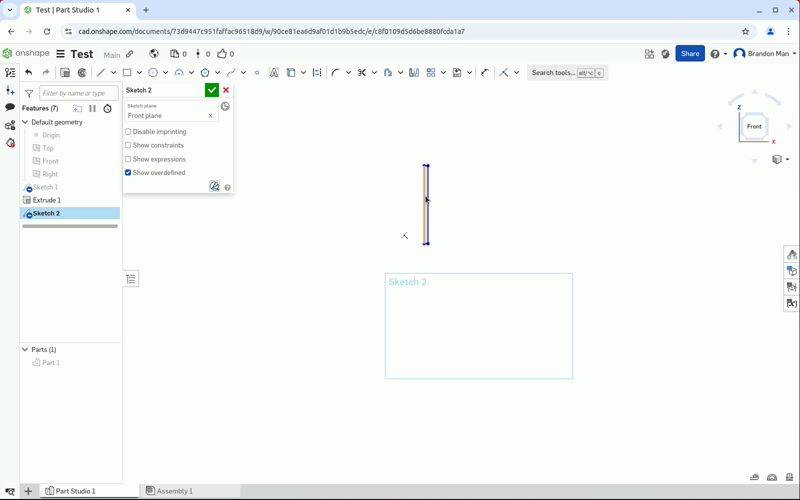
scroll(6)
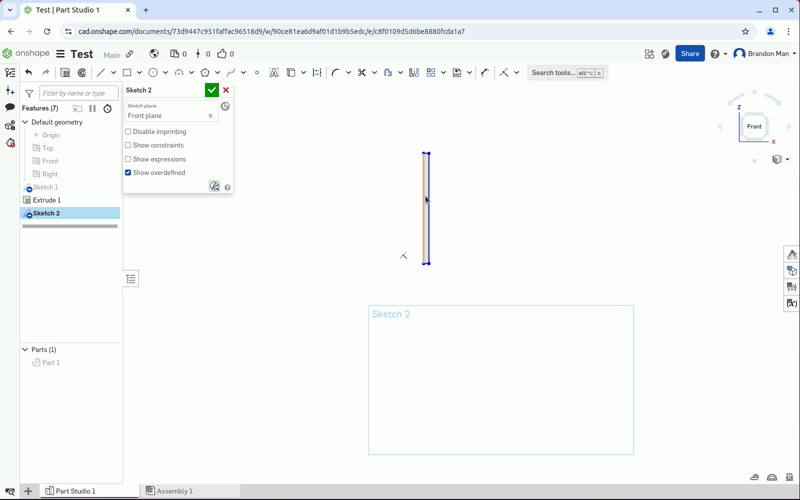
scroll(6)
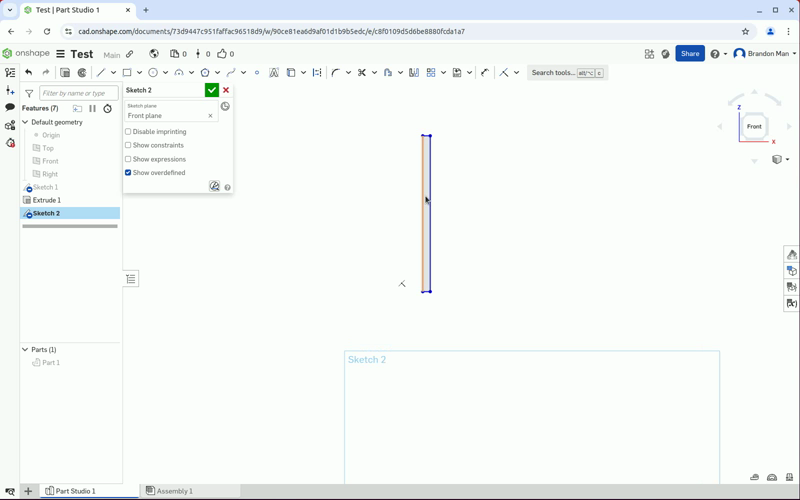
scroll(6)
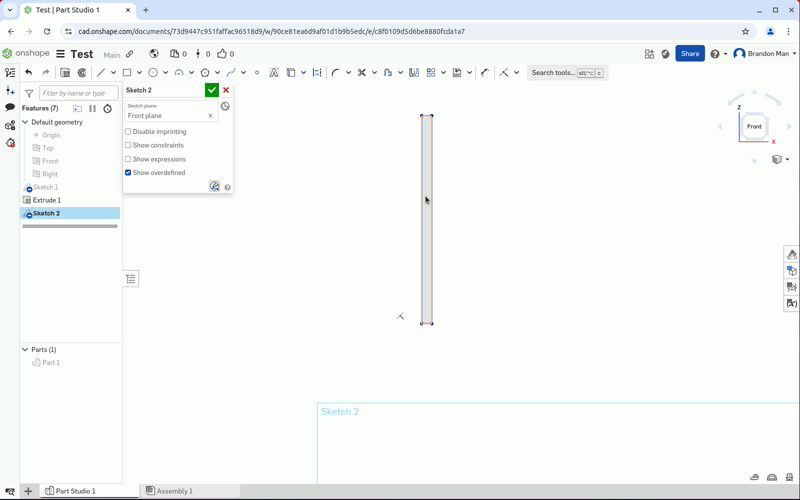
scroll(6)
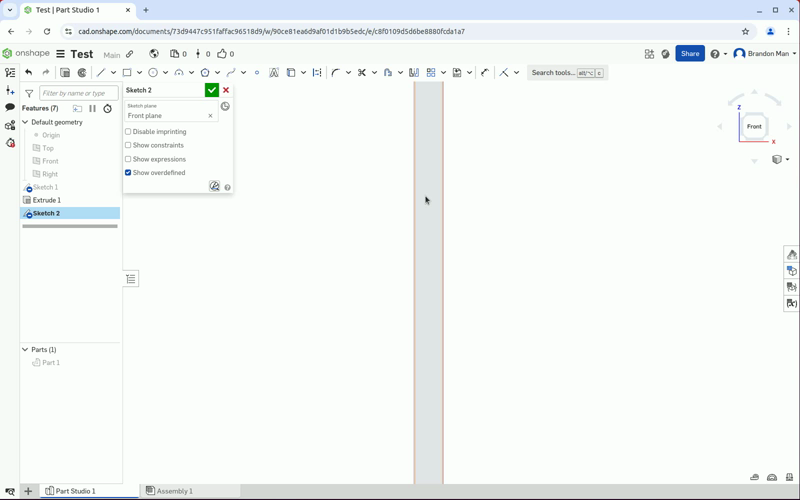
click(425, 195)
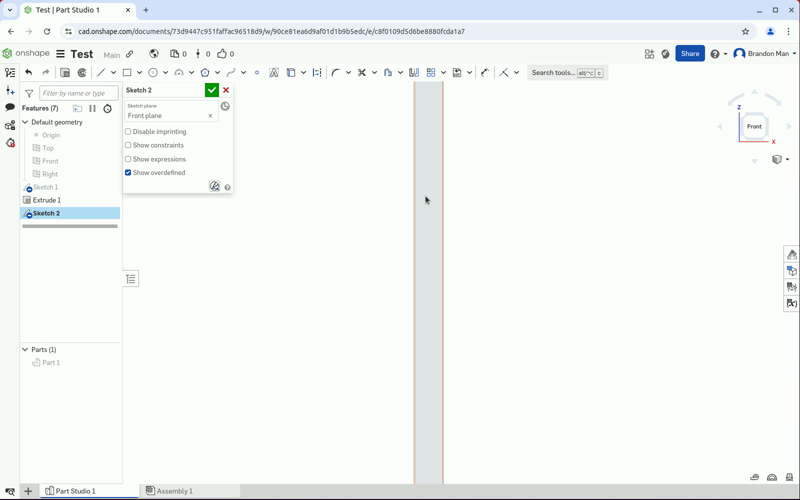
scroll(-6)
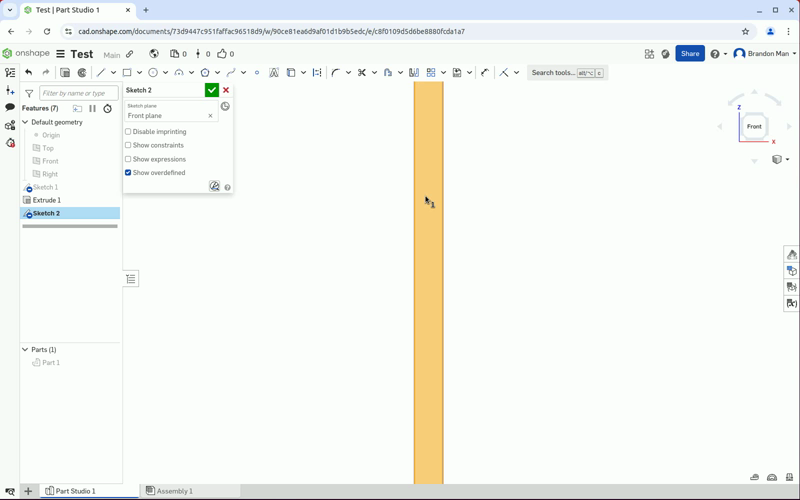
scroll(-6)
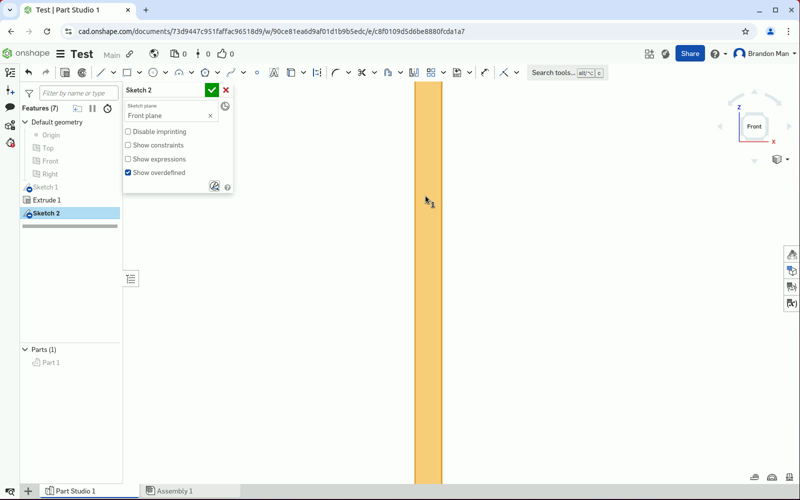
scroll(-6)
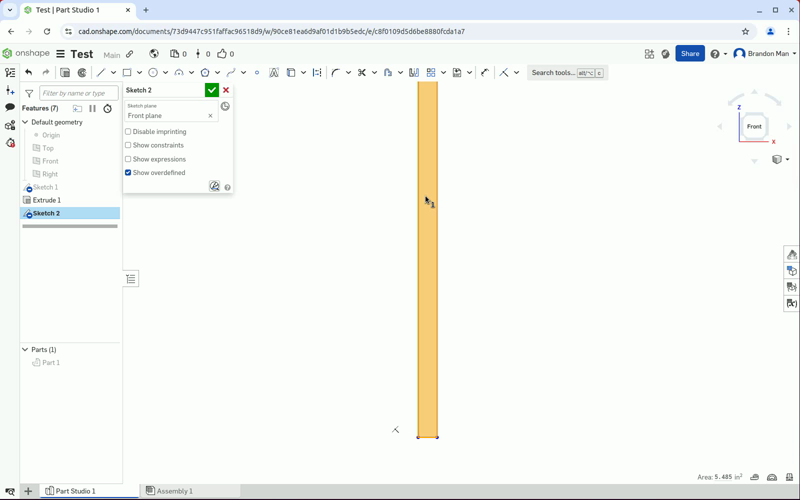
scroll(-6)
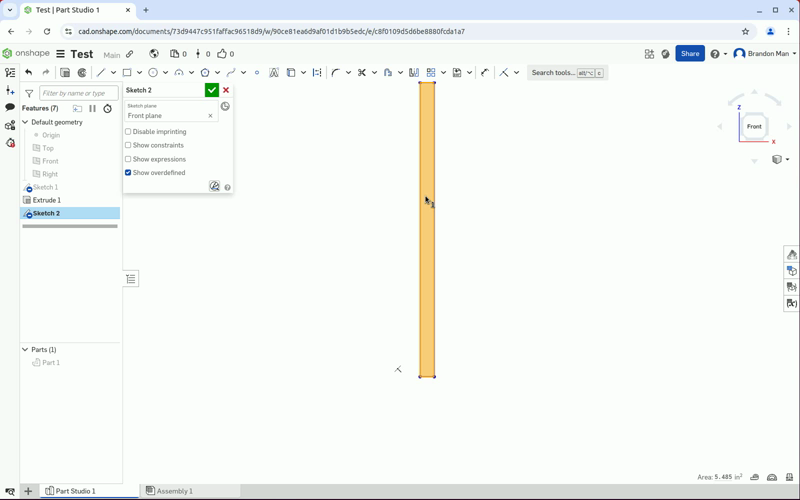
scroll(-6)
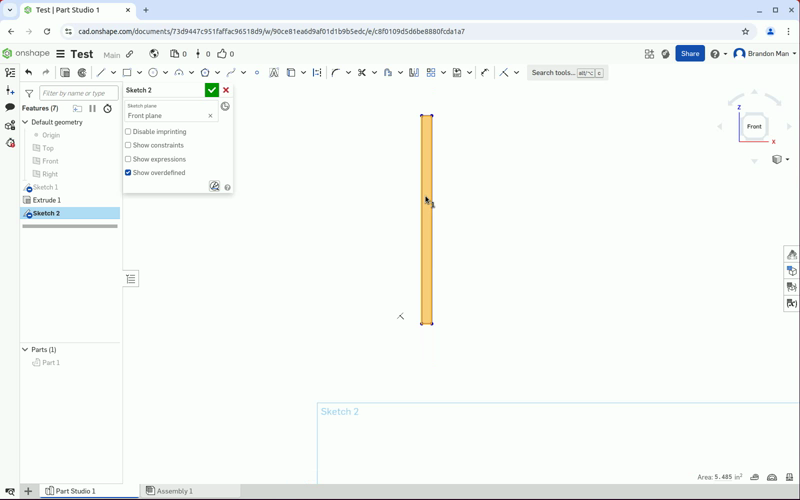
scroll(-6)
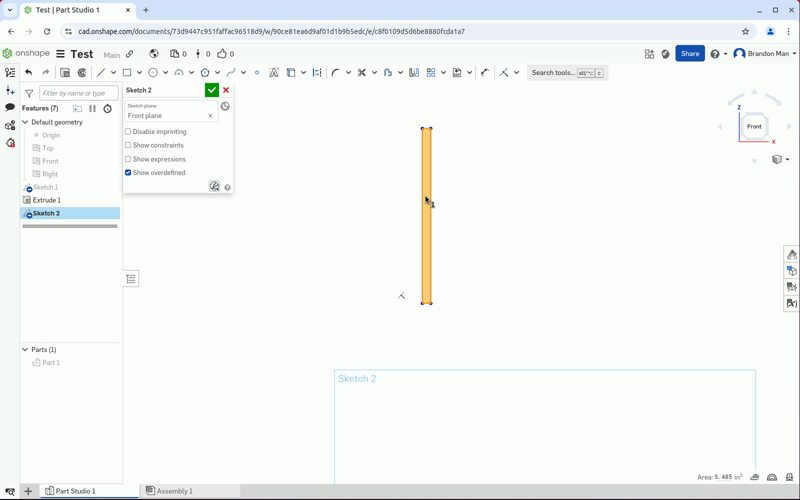
scroll(-6)
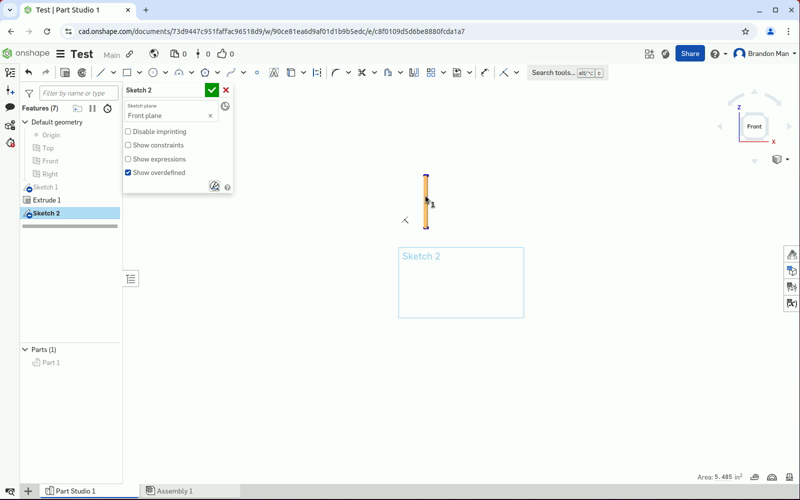
mouse_move(73, 352)
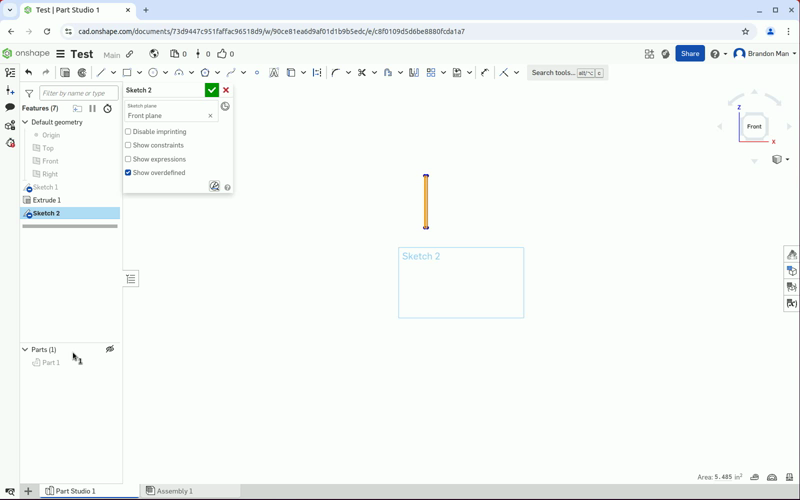
key(shift+y)
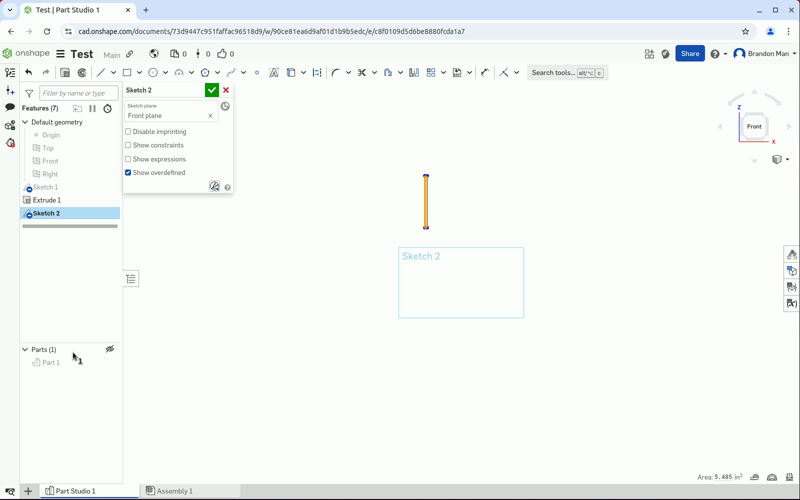
key(shift+e)
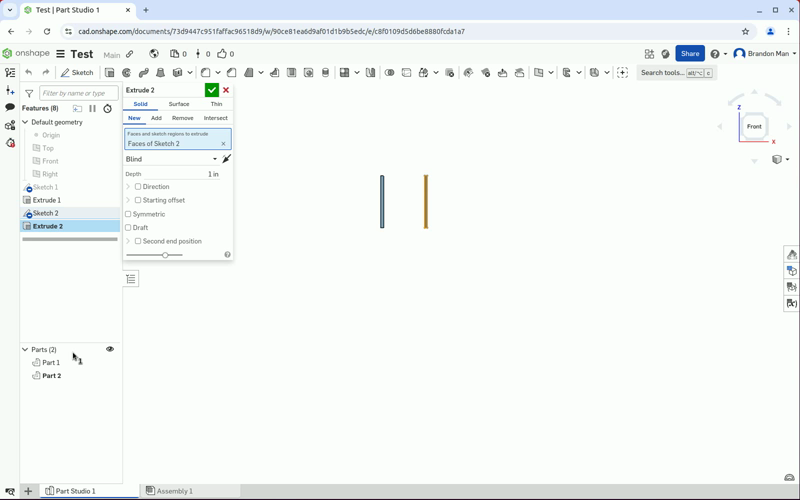
mouse_move(143, 106)
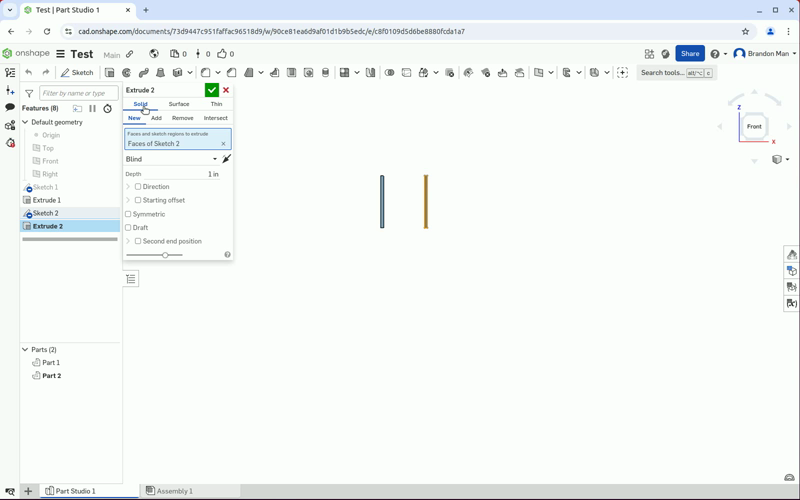
click(143, 106)
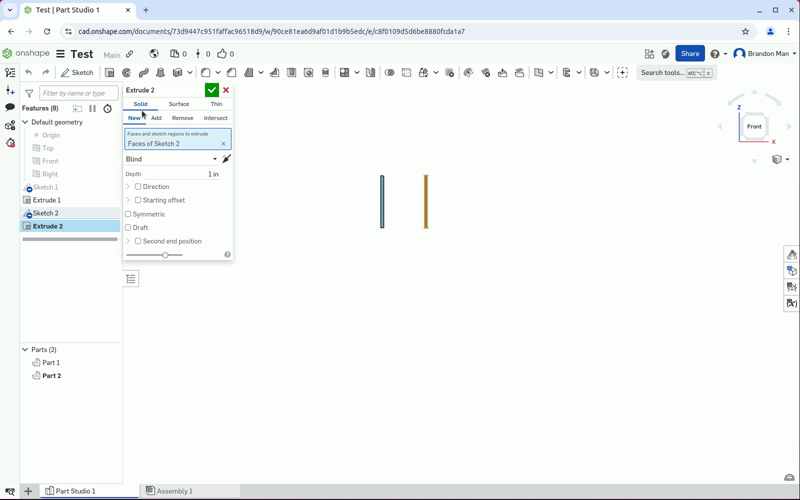
mouse_move(137, 120)
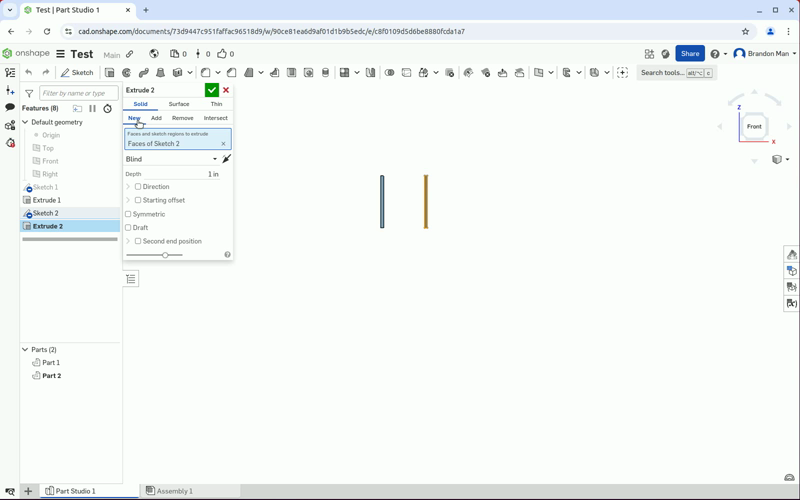
click(137, 120)
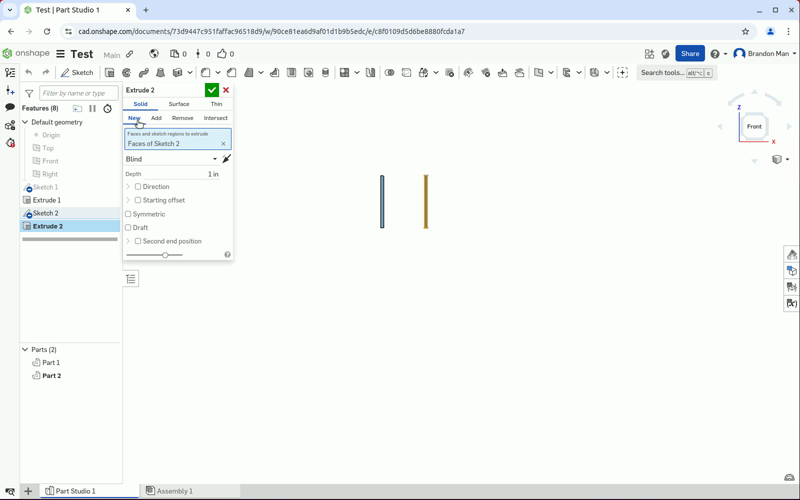
key(tab, 4)
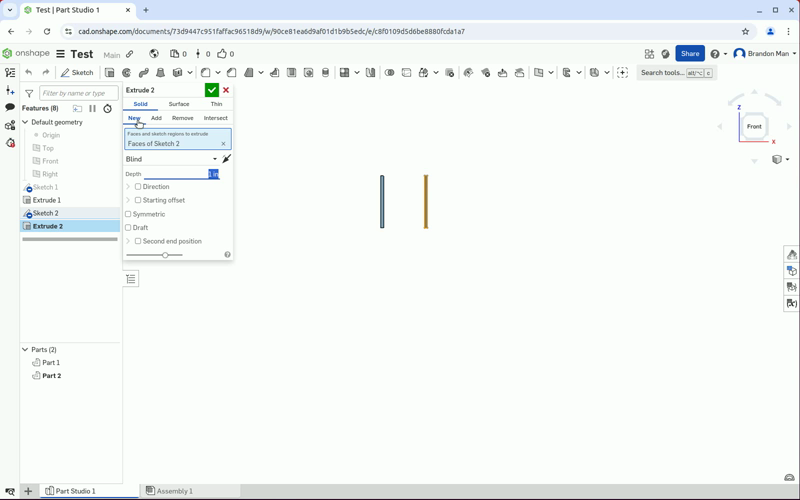
text(5.055)
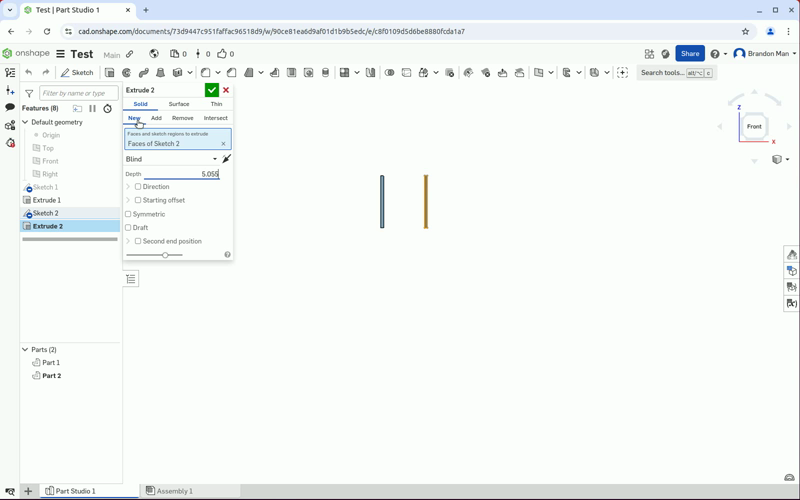
key(enter)
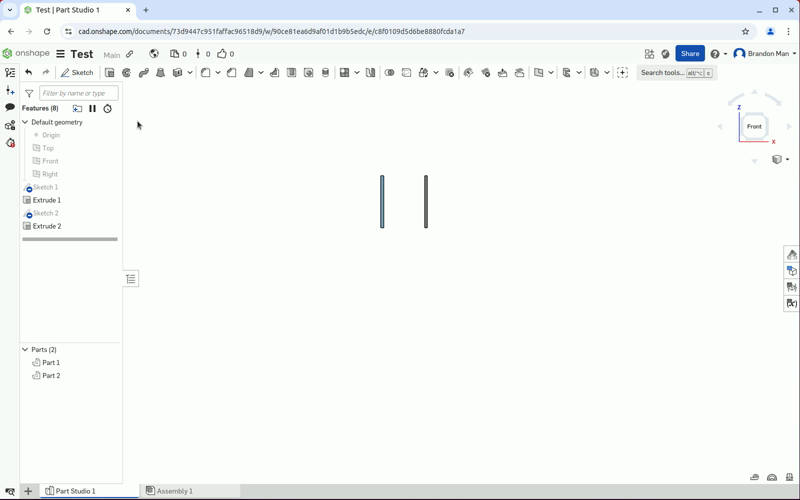
key(shift+h)
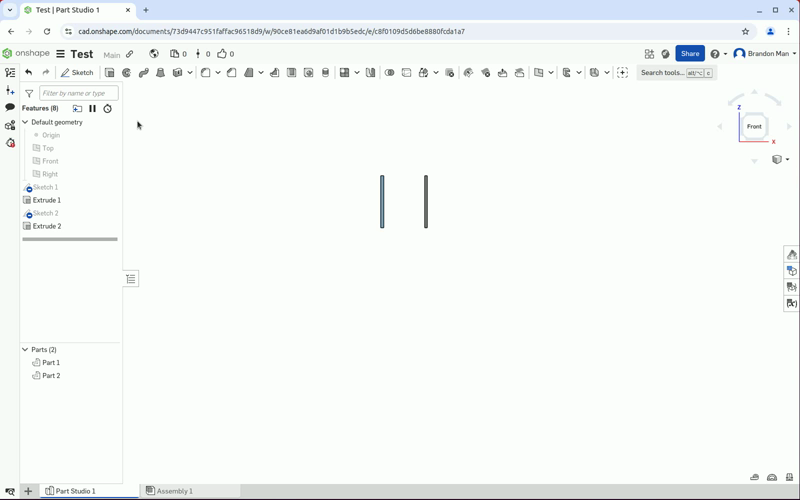
key(shift+h)
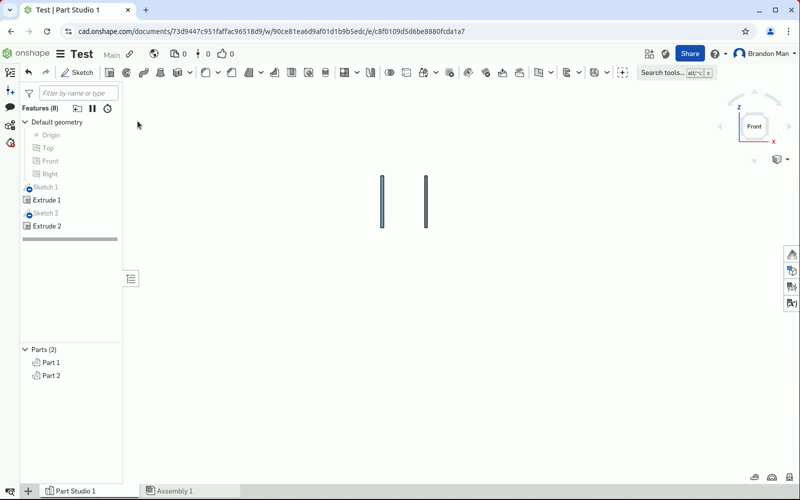
mouse_move(73, 189)
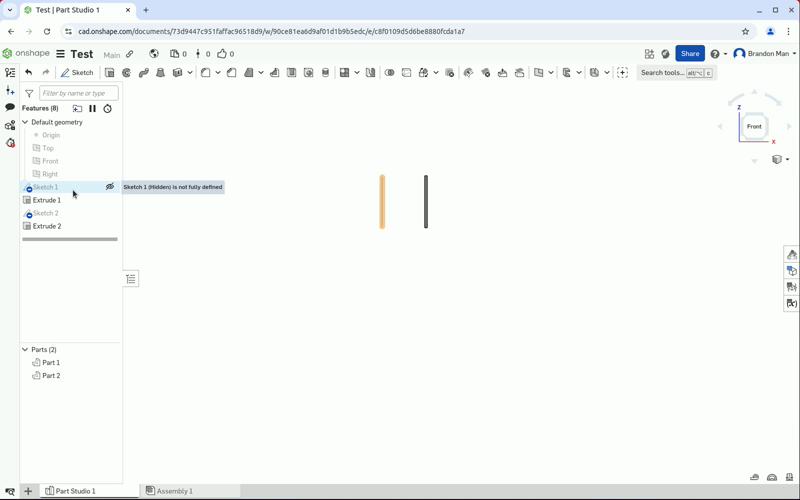
click(73, 189)
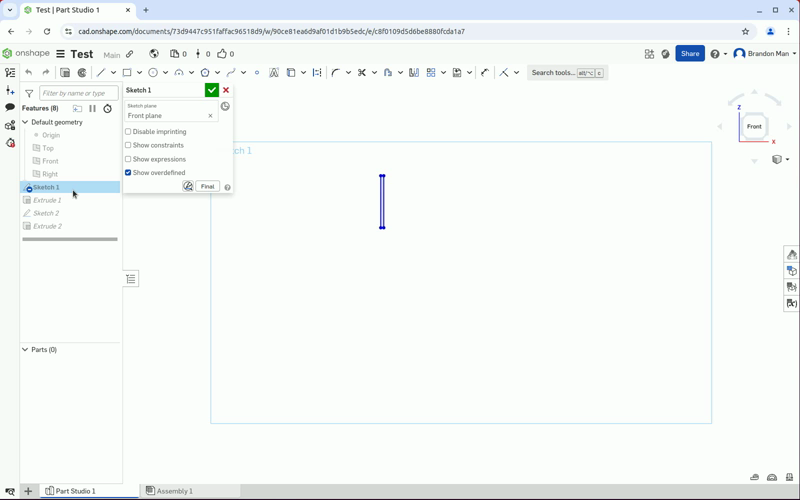
mouse_move(229, 92)
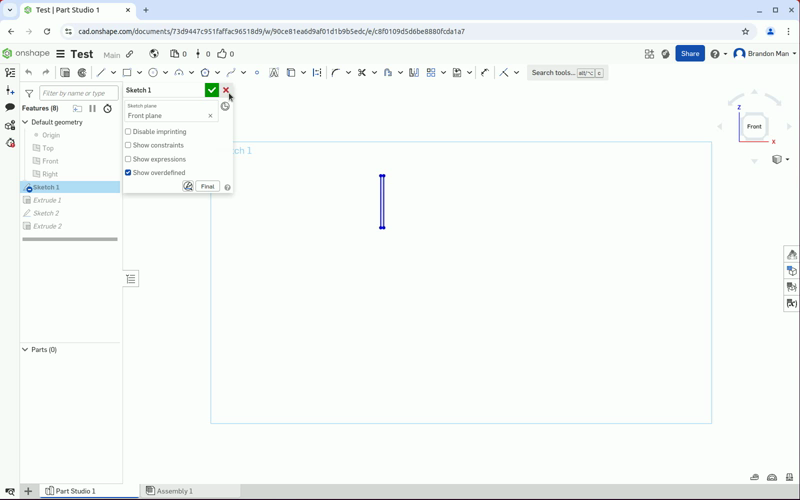
click(229, 92)
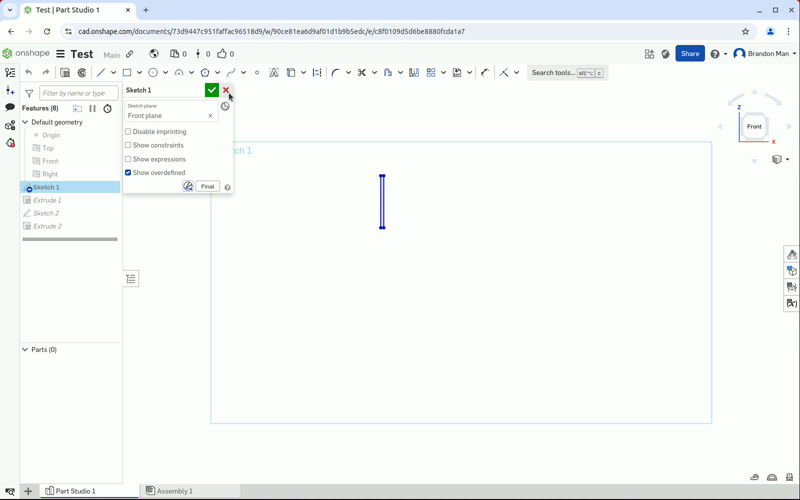
key(shift+s)
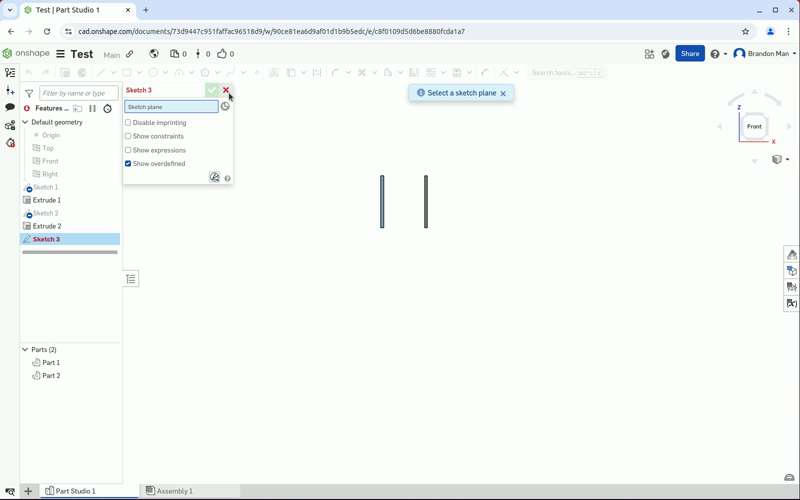
mouse_move(73, 163)
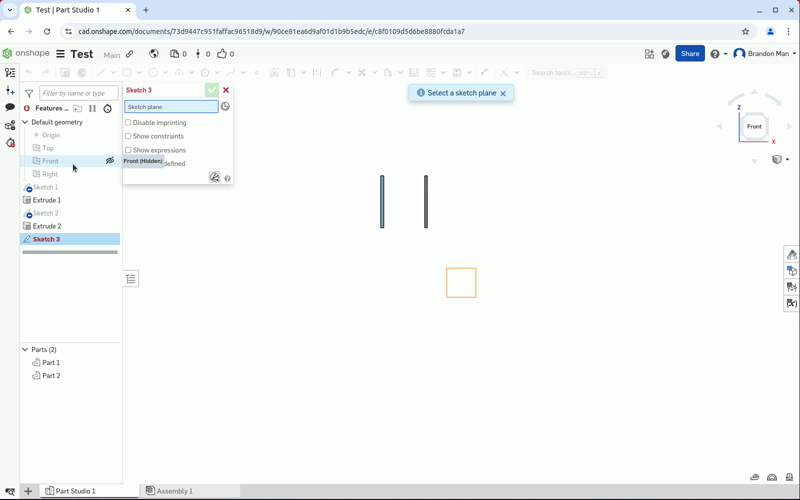
click(73, 163)
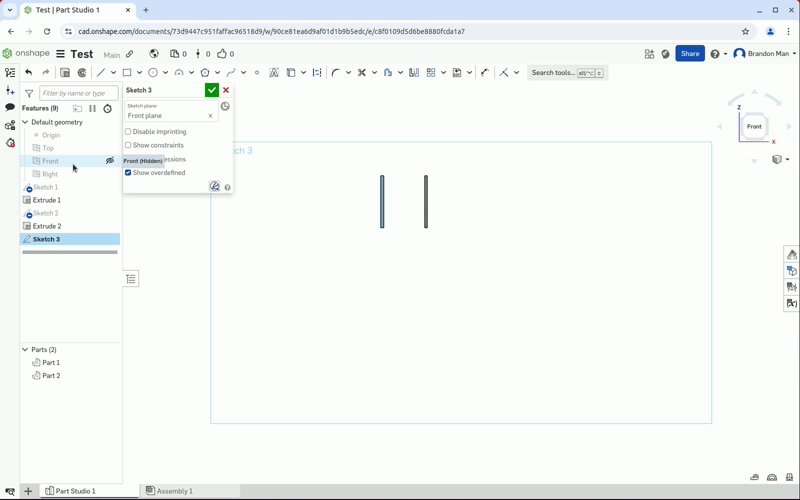
mouse_move(73, 352)
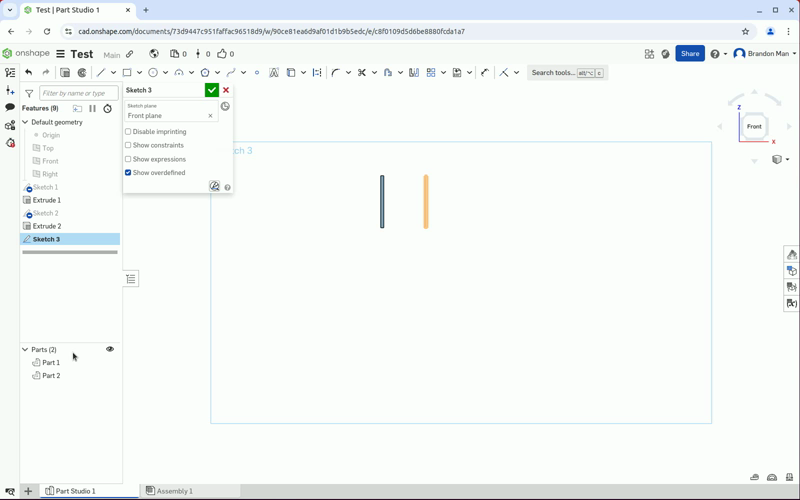
key(y)
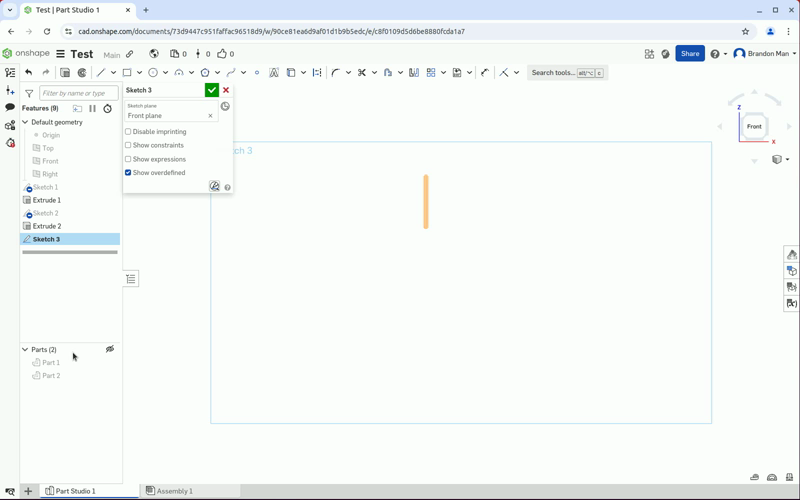
key(l)
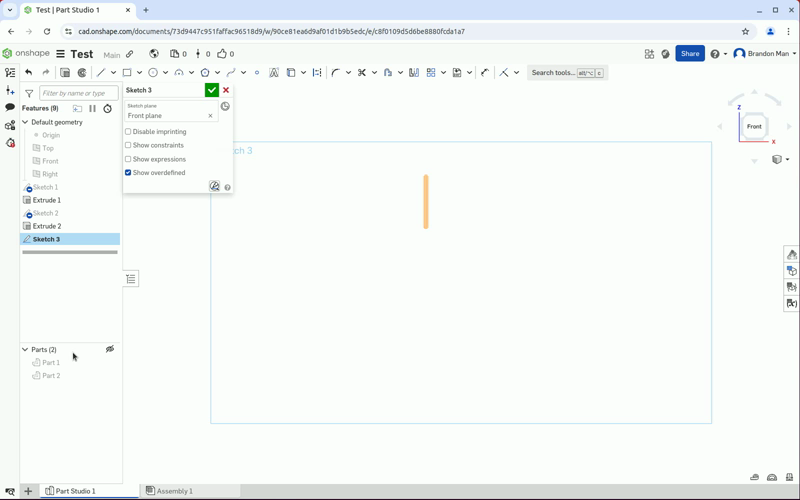
key_down(shift)
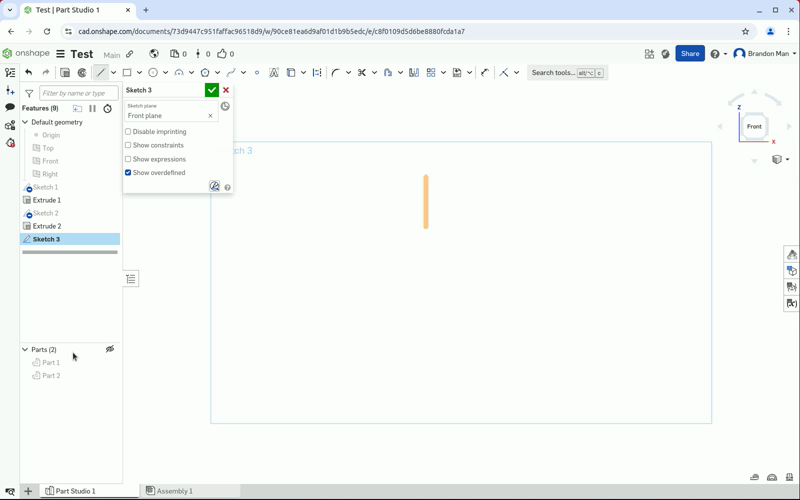
mouse_move(348, 349)
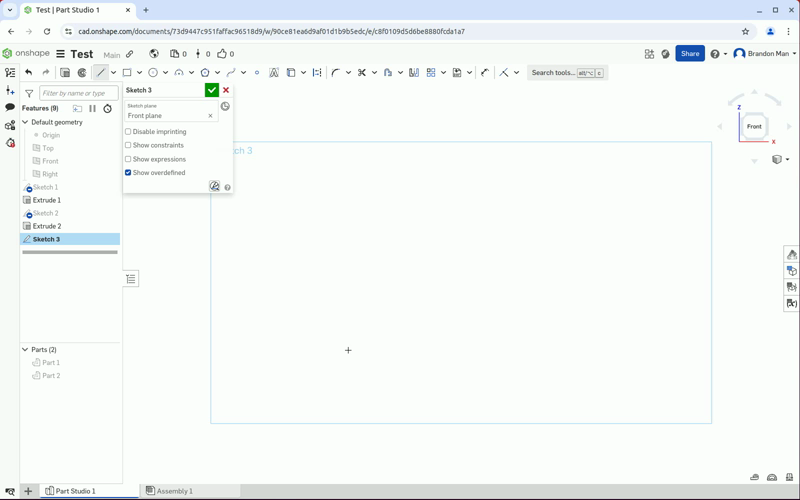
click(348, 349)
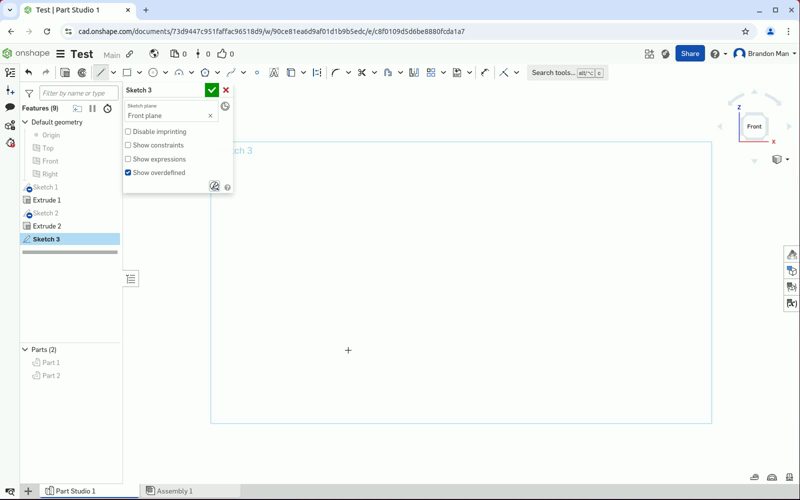
key_up(shift)
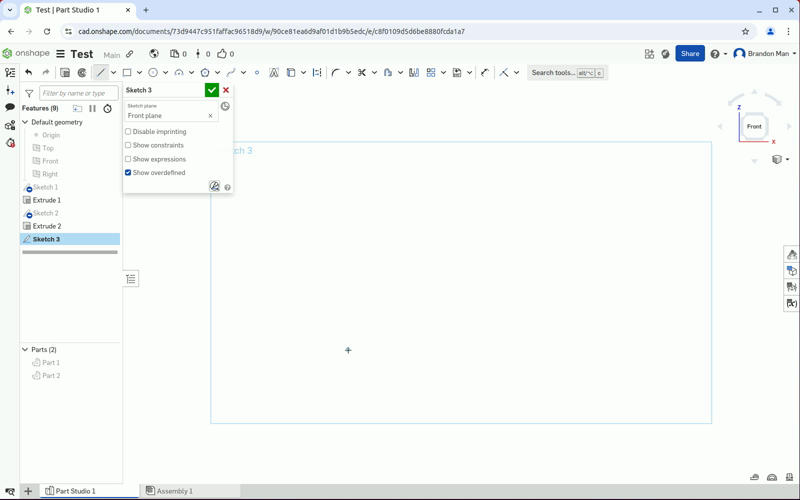
key_down(shift)
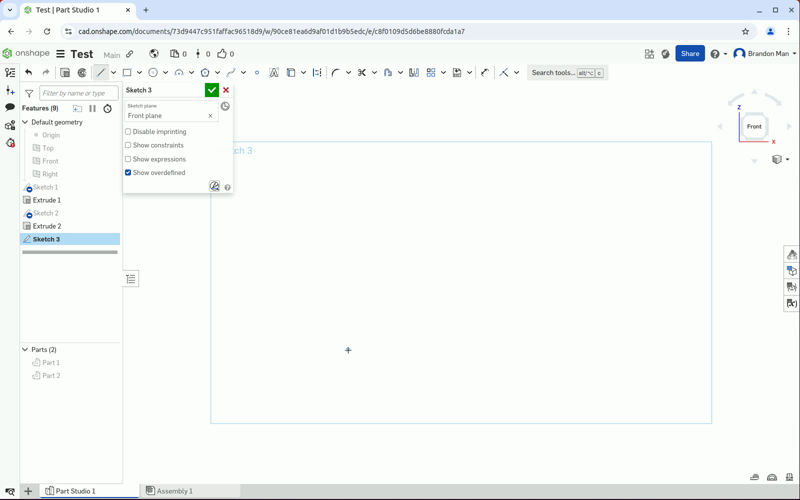
mouse_move(458, 349)
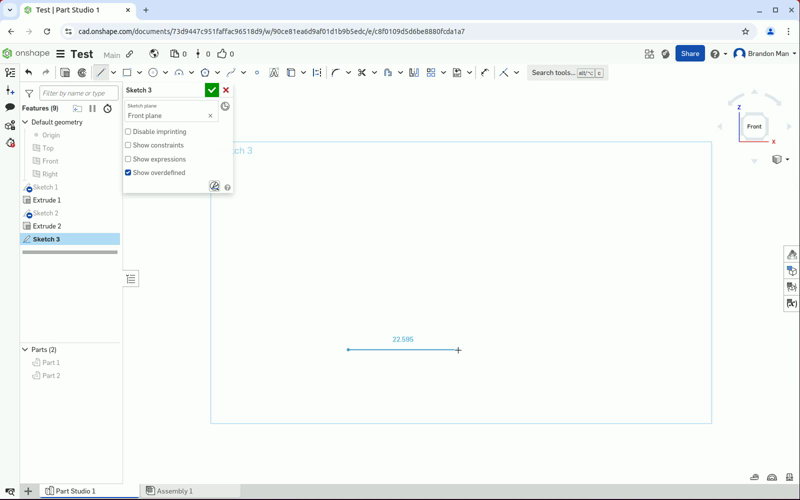
click(458, 349)
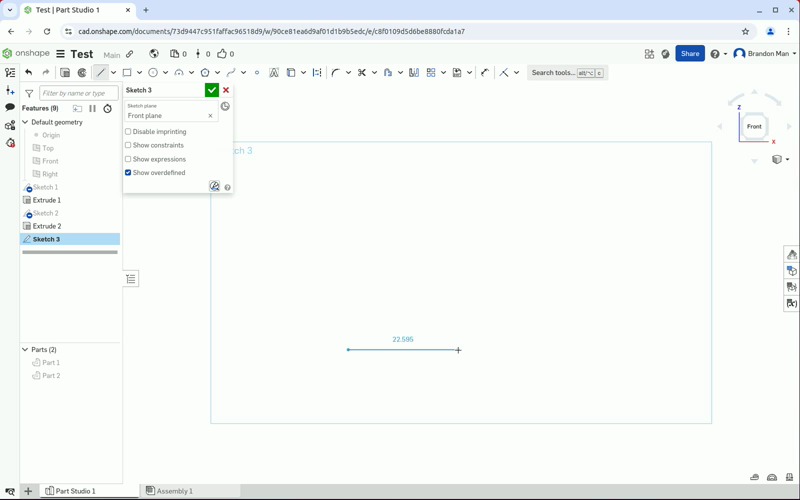
key_up(shift)
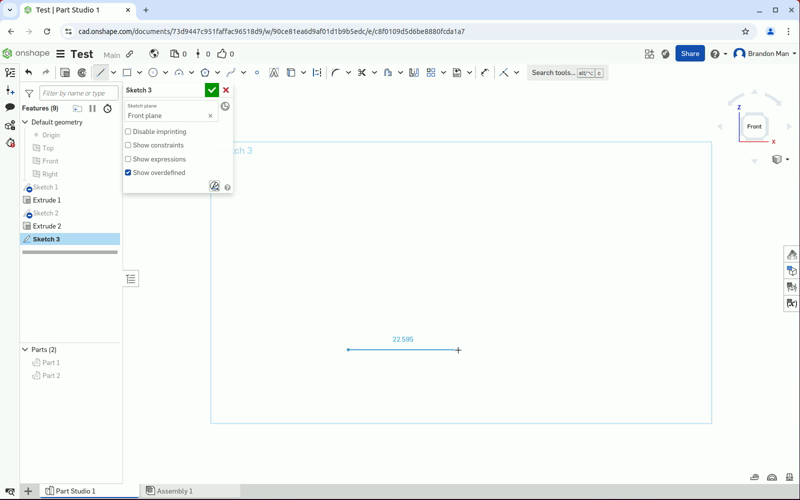
key_down(shift)
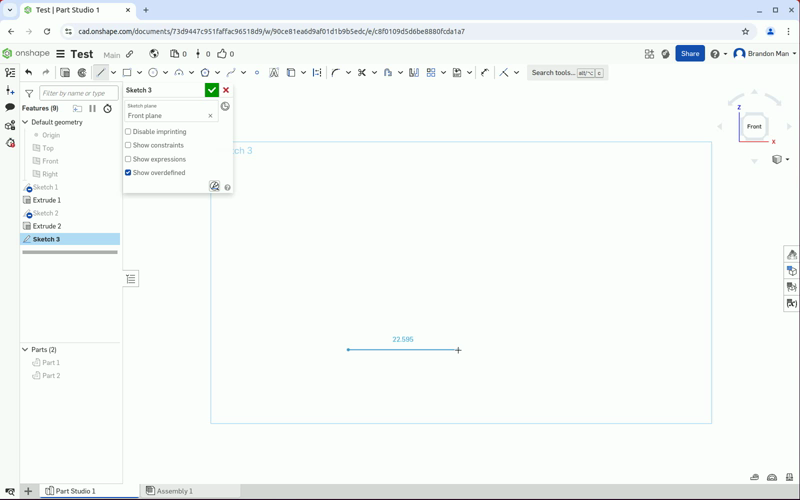
mouse_move(458, 226)
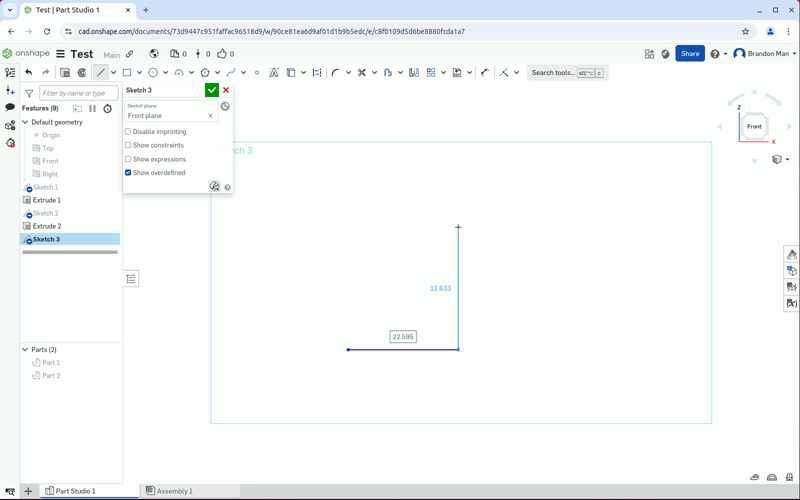
click(458, 226)
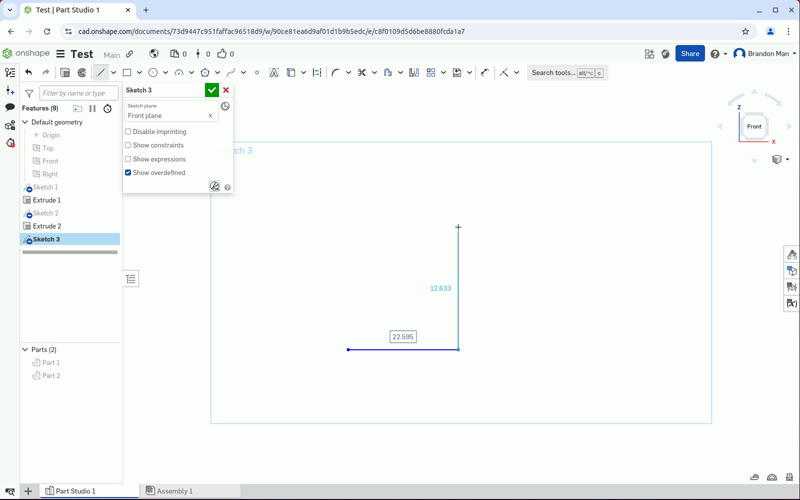
key_up(shift)
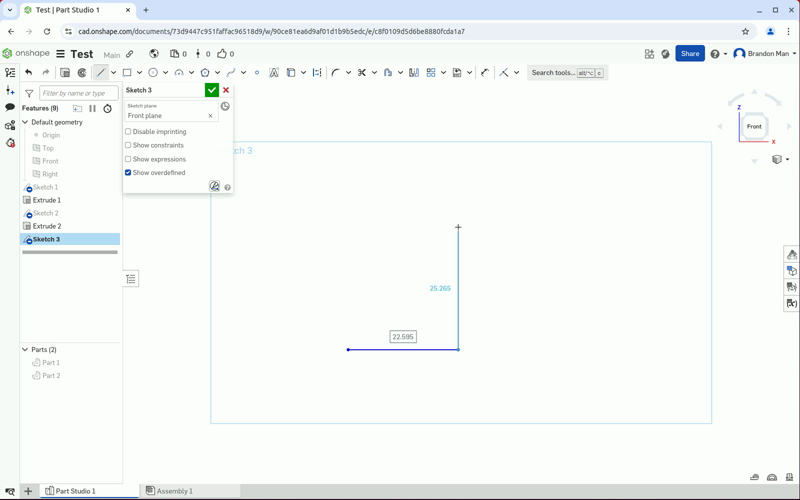
key_down(shift)
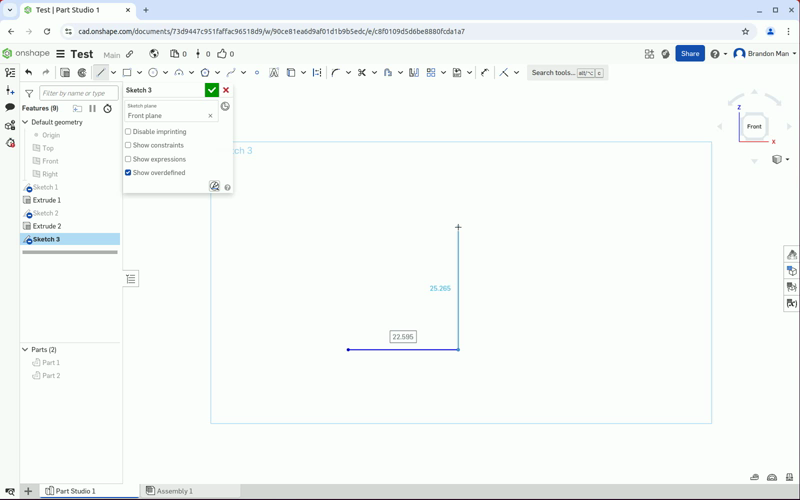
mouse_move(488, 226)
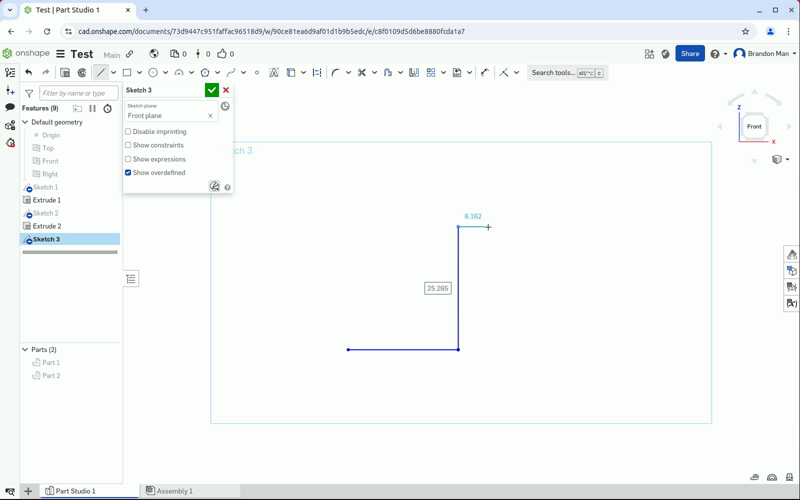
mouse_move(453, 226)
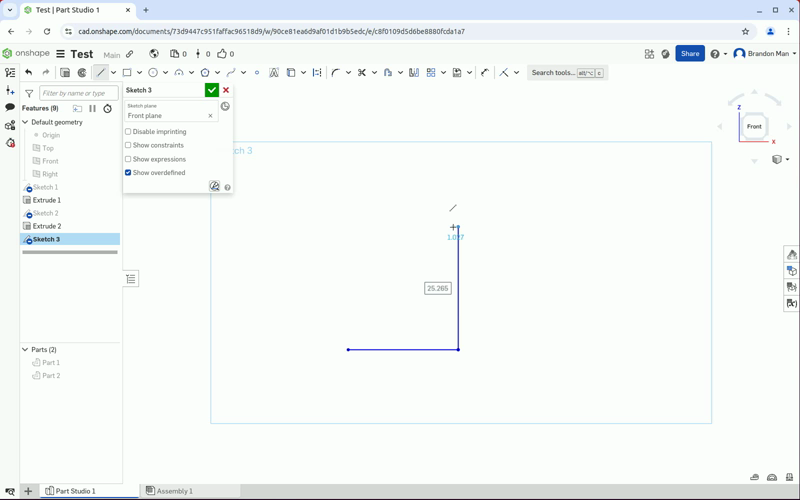
scroll(6)
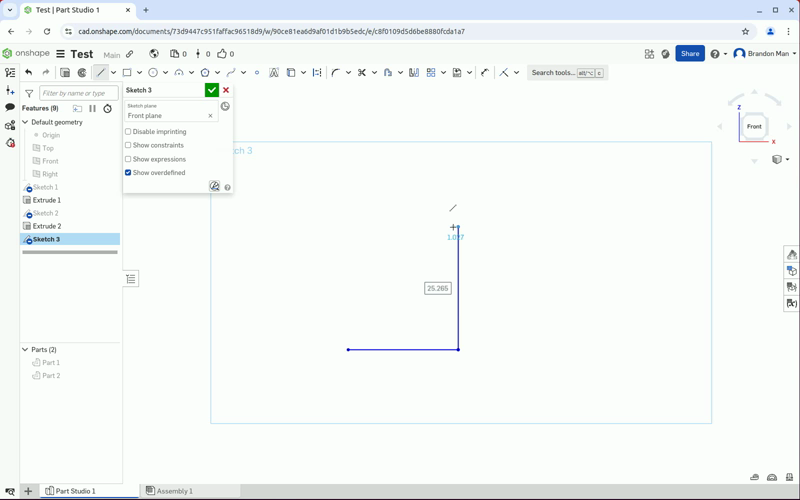
scroll(6)
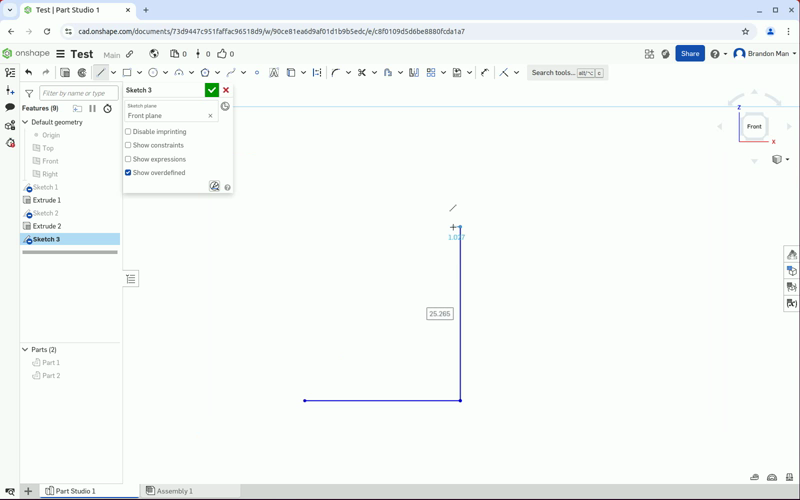
scroll(6)
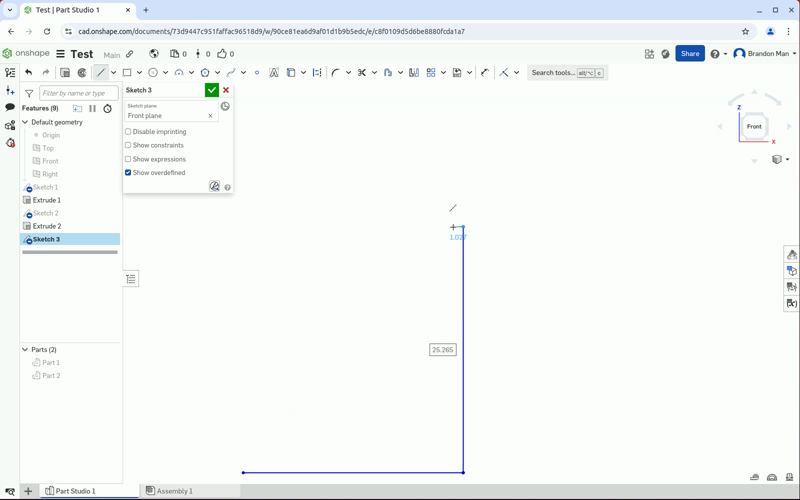
scroll(6)
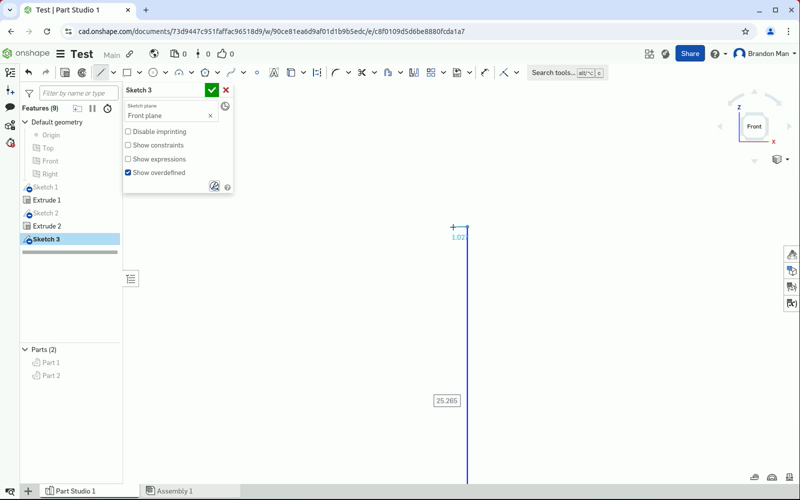
scroll(6)
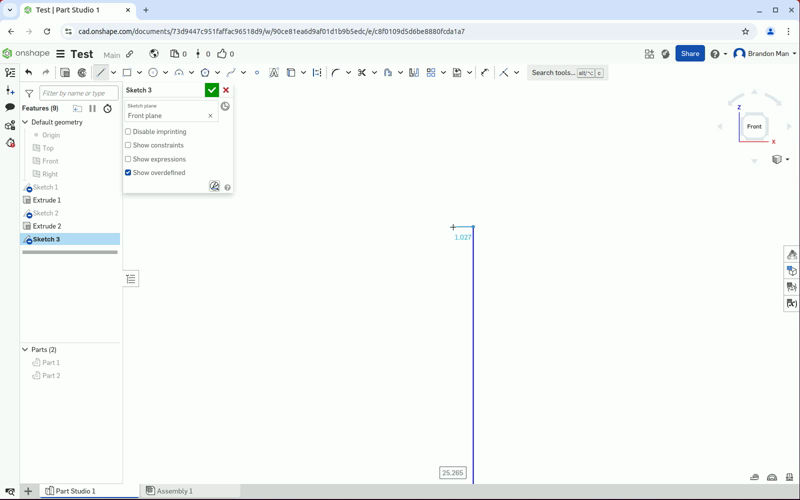
scroll(6)
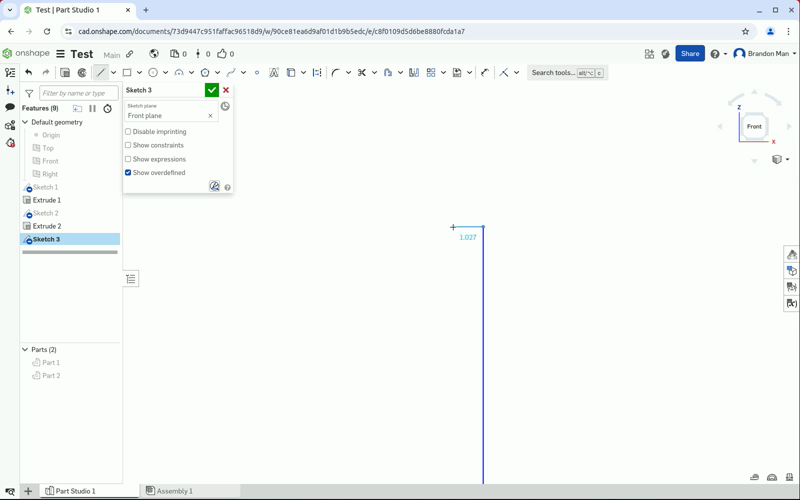
scroll(6)
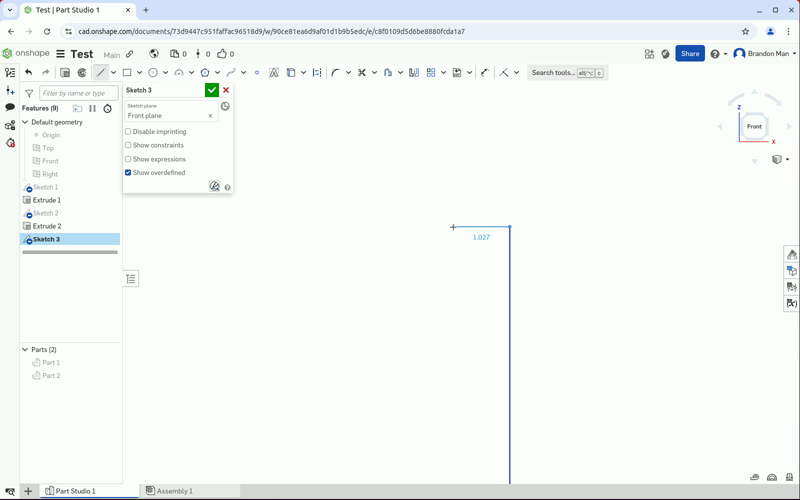
click(453, 226)
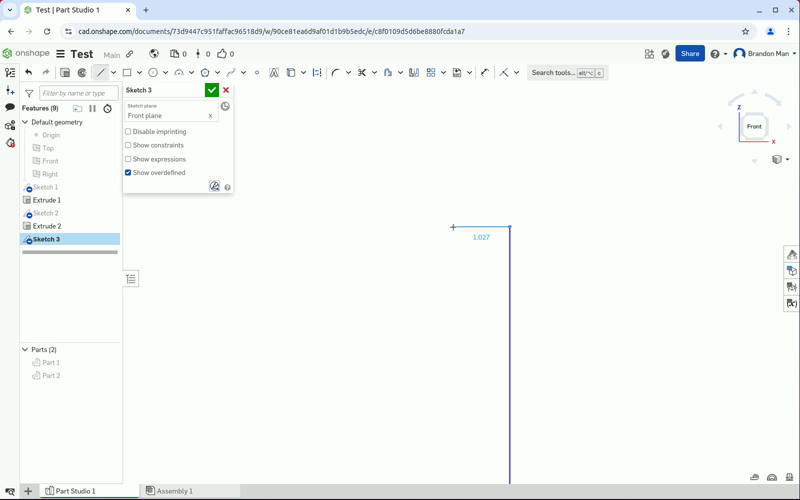
scroll(-6)
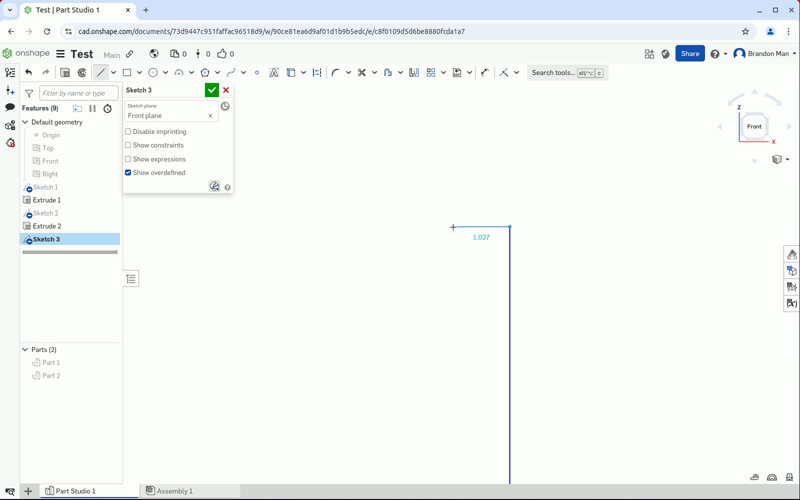
scroll(-6)
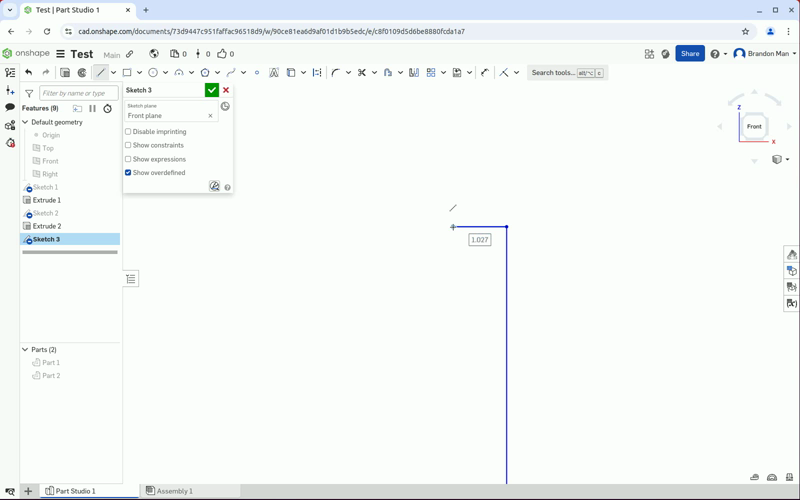
scroll(-6)
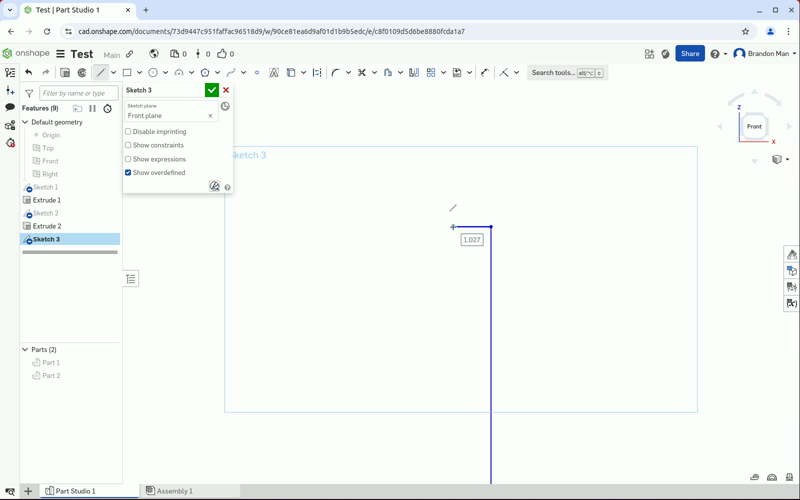
scroll(-6)
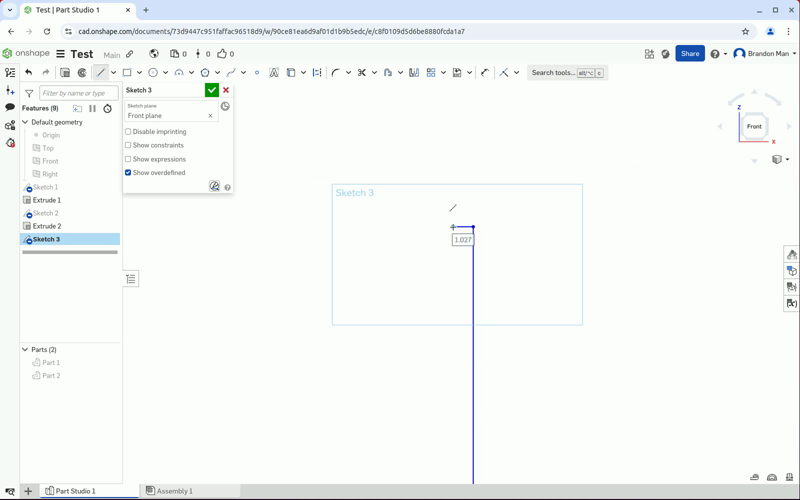
scroll(-6)
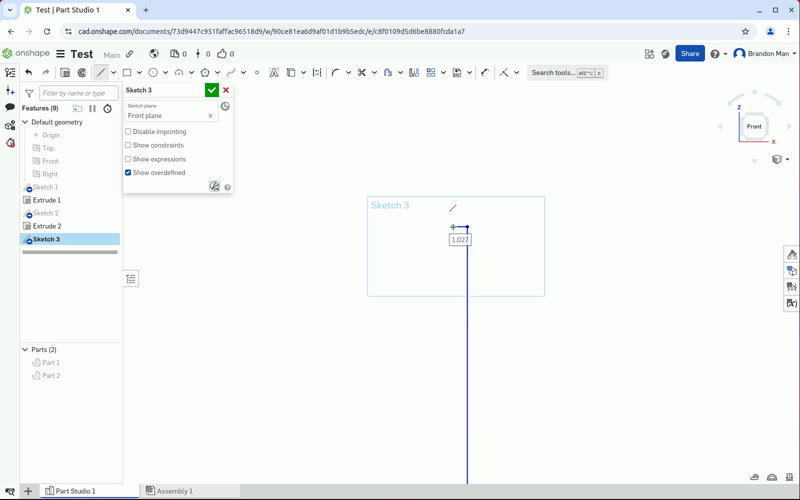
scroll(-6)
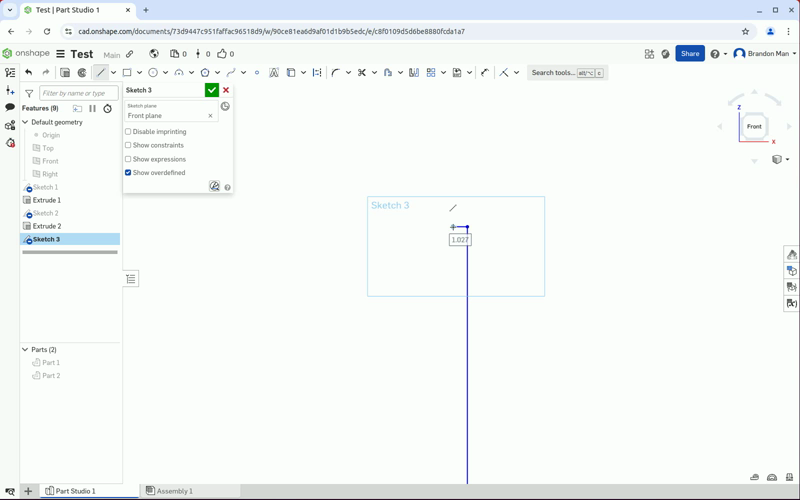
scroll(-6)
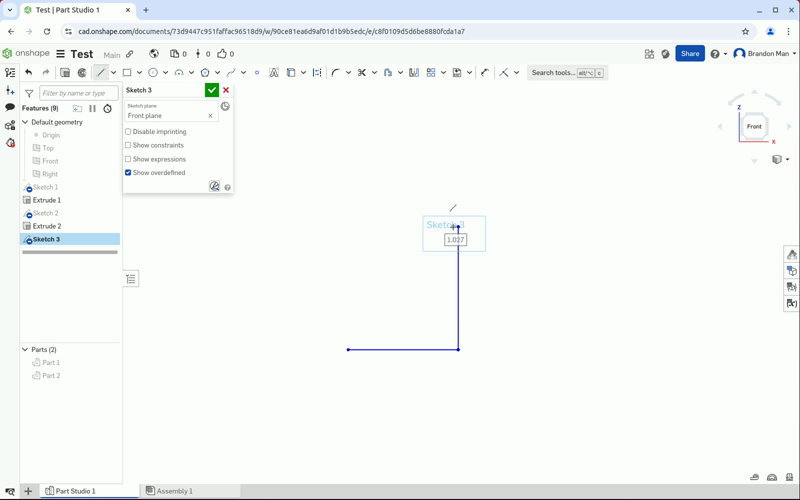
key_up(shift)
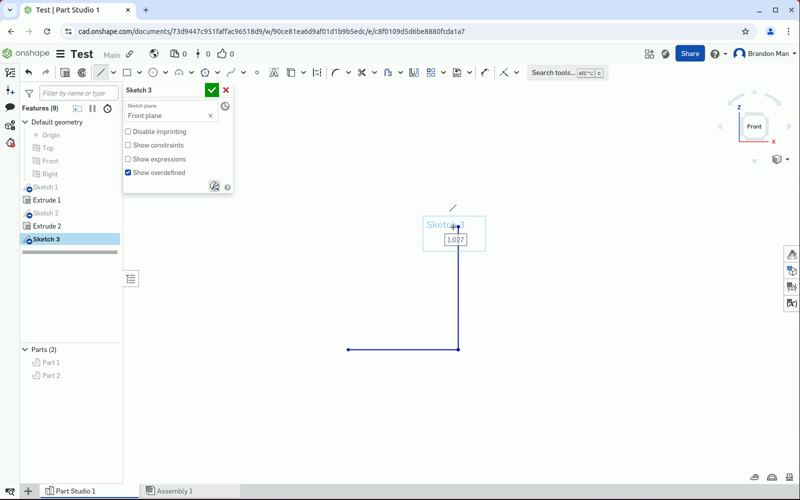
key_down(shift)
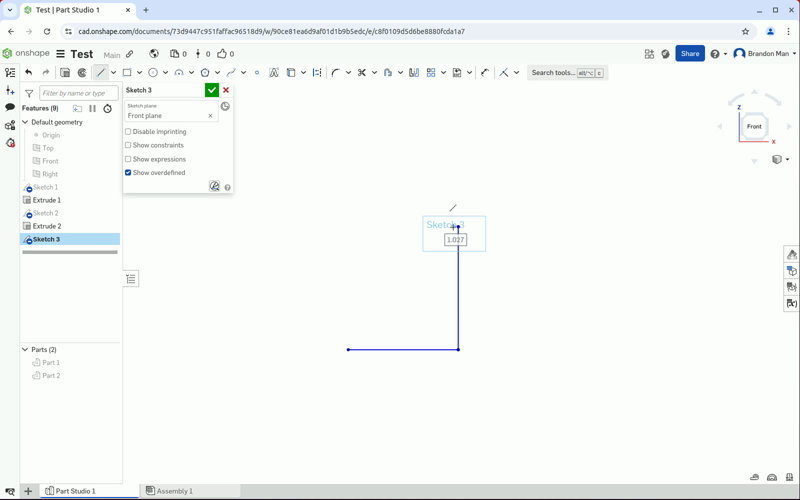
mouse_move(453, 344)
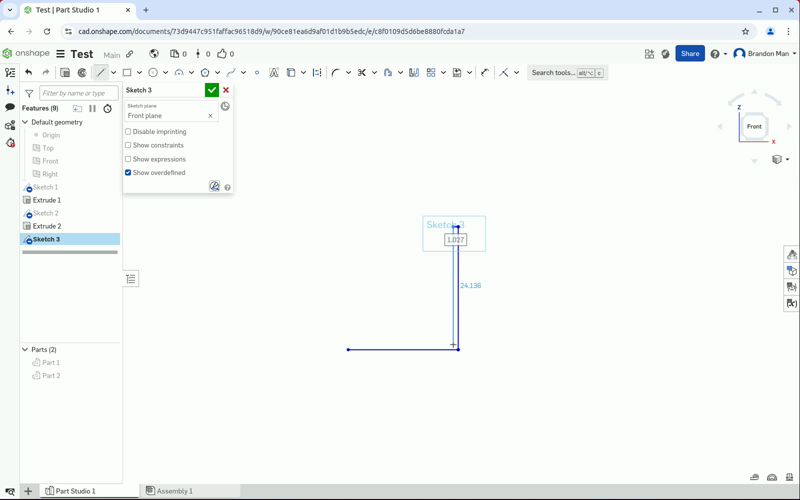
click(453, 344)
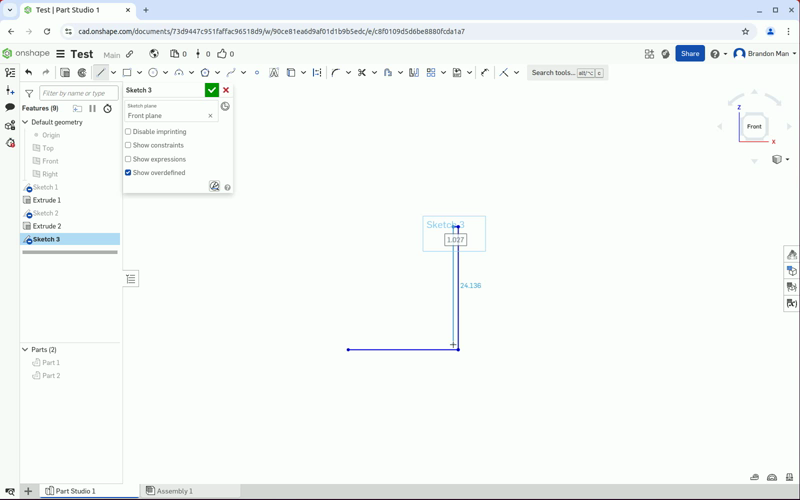
key_up(shift)
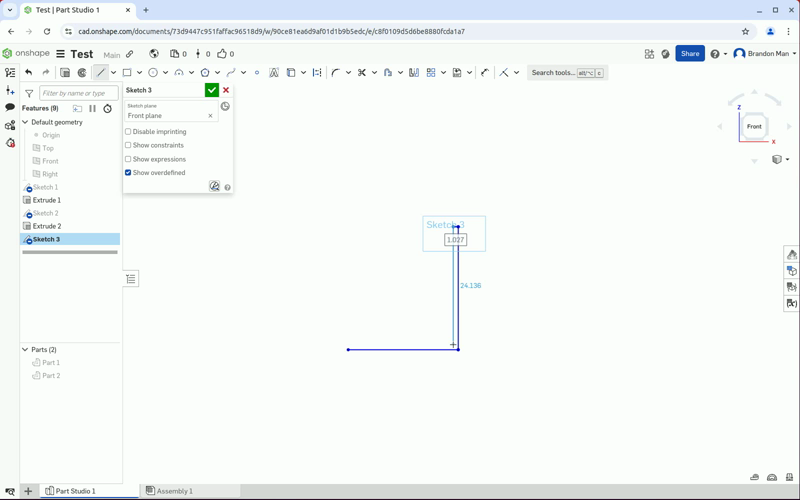
key_down(shift)
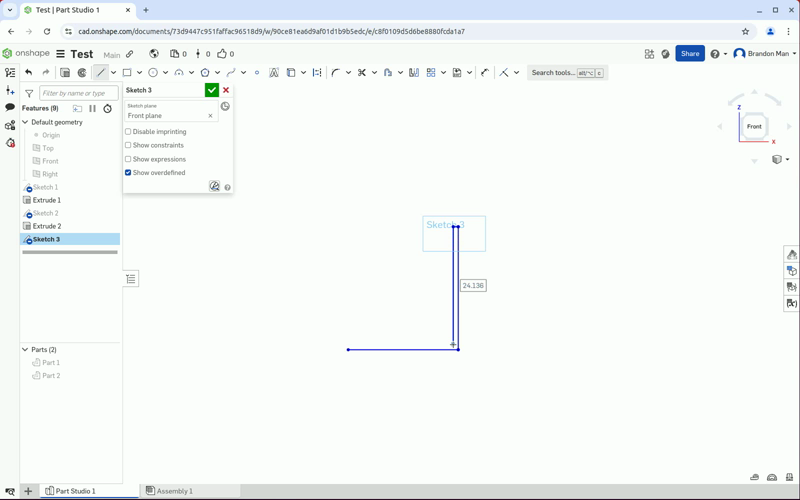
mouse_move(353, 344)
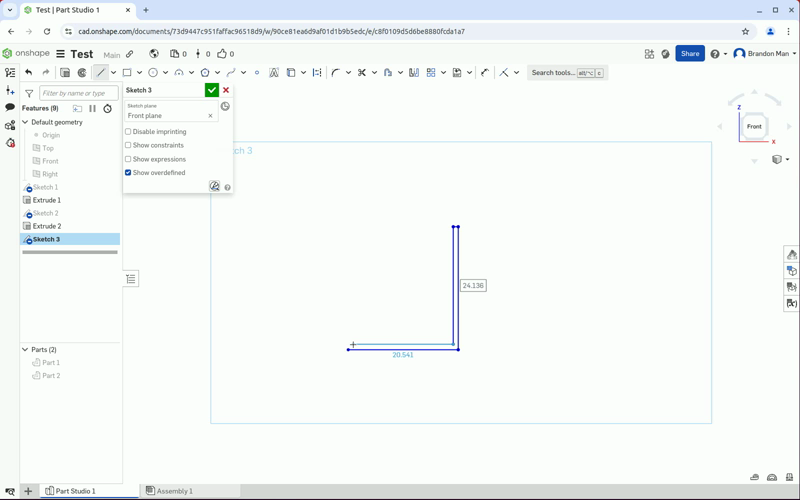
click(353, 344)
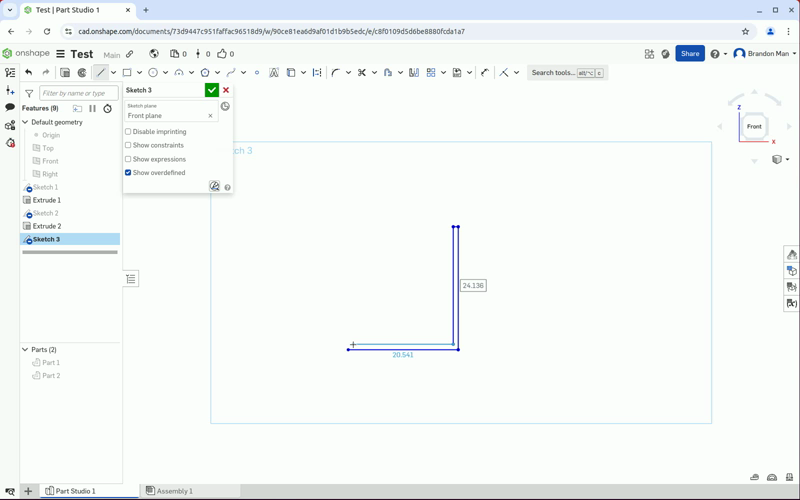
key_up(shift)
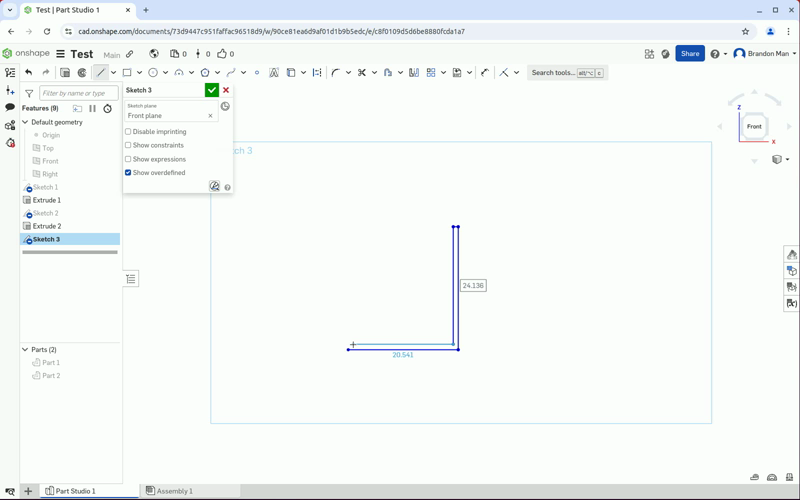
key_down(shift)
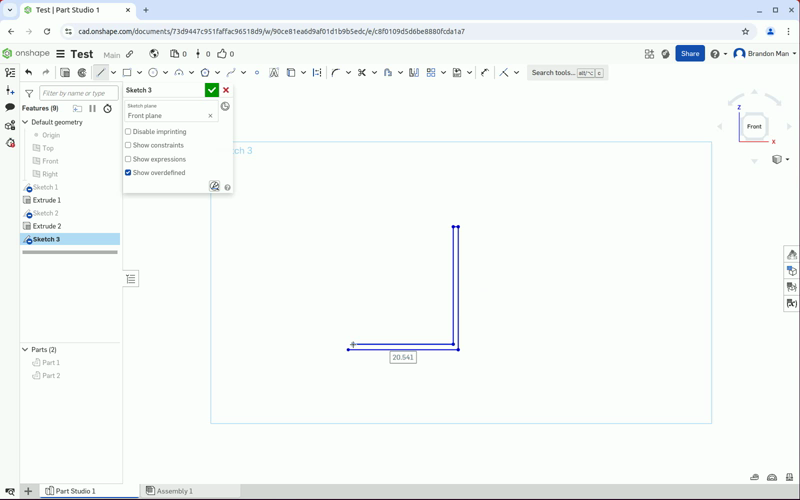
mouse_move(353, 226)
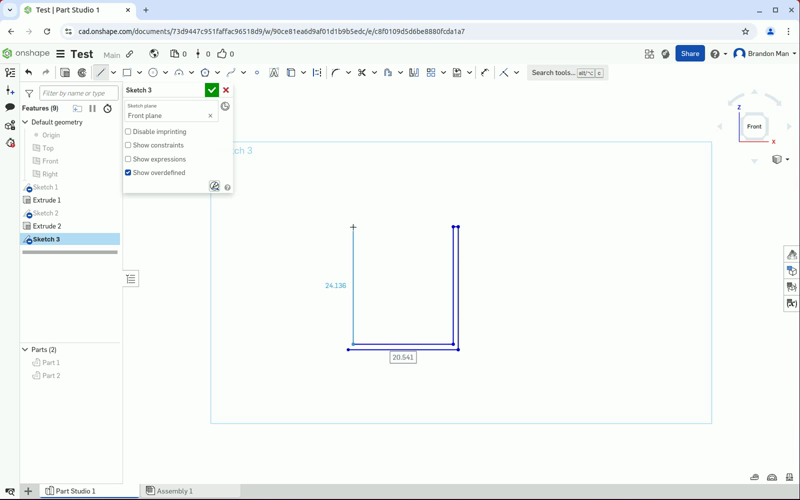
click(353, 226)
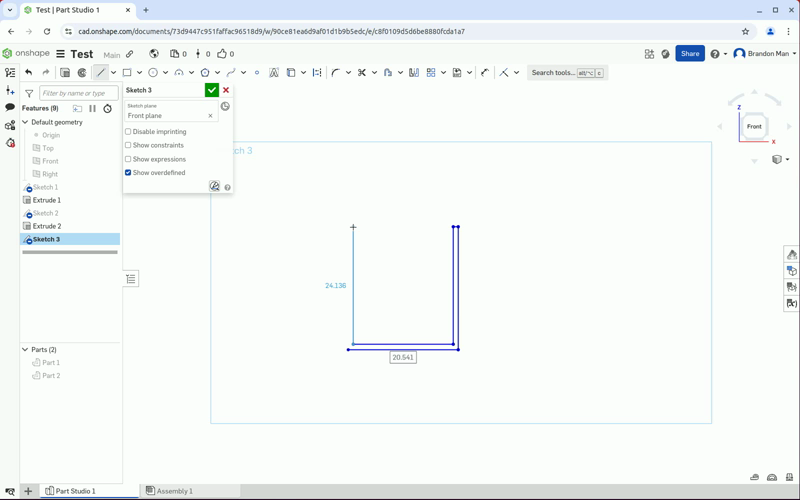
key_up(shift)
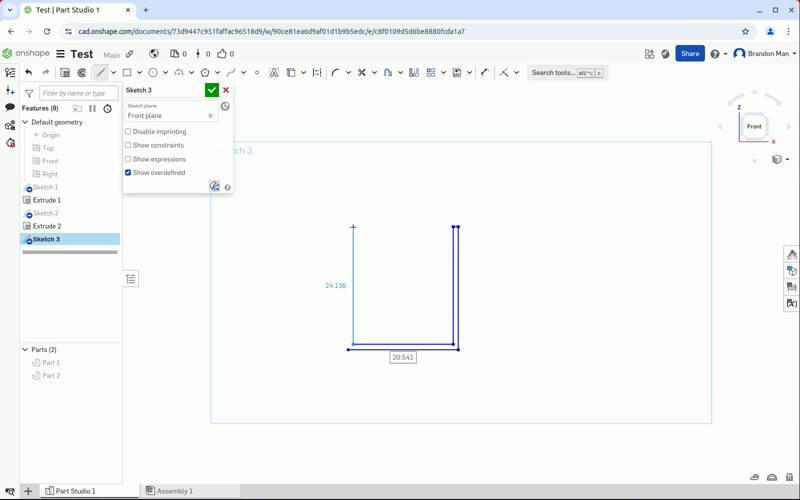
key_down(shift)
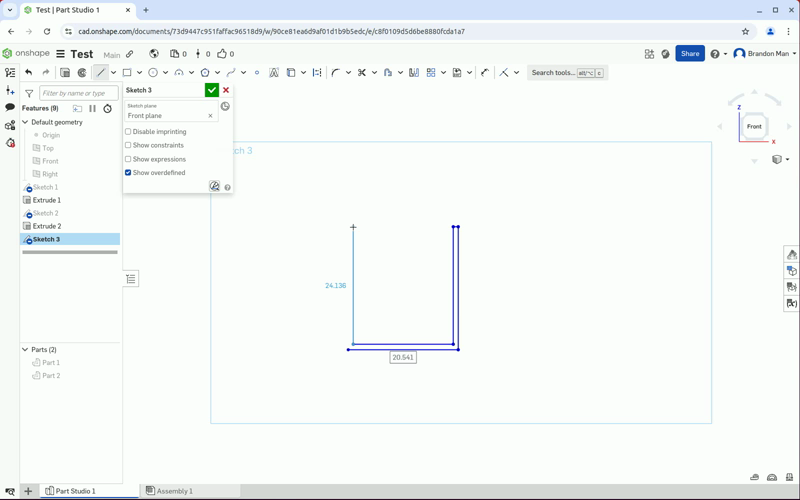
mouse_move(383, 226)
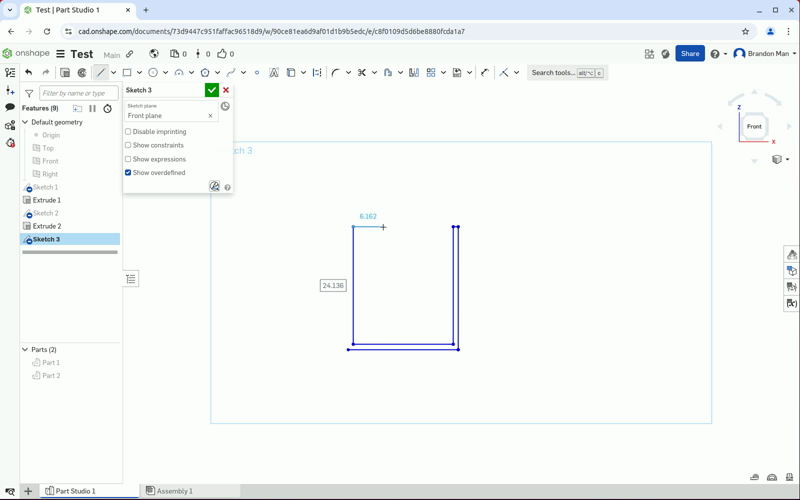
mouse_move(348, 226)
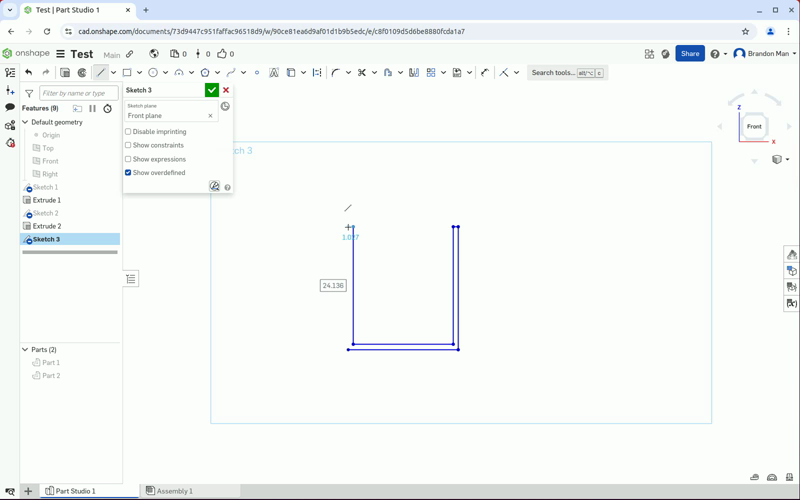
scroll(6)
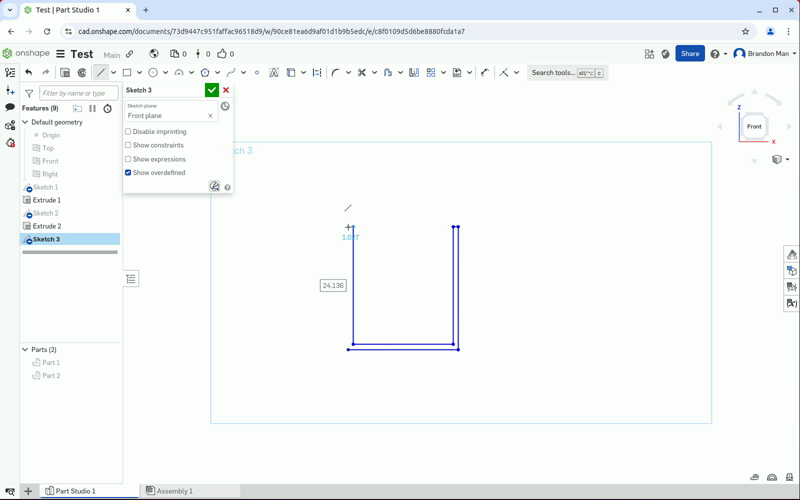
scroll(6)
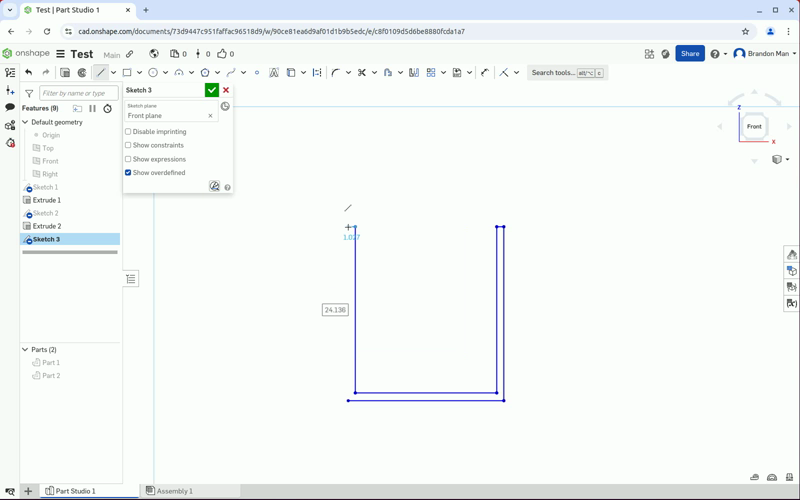
scroll(6)
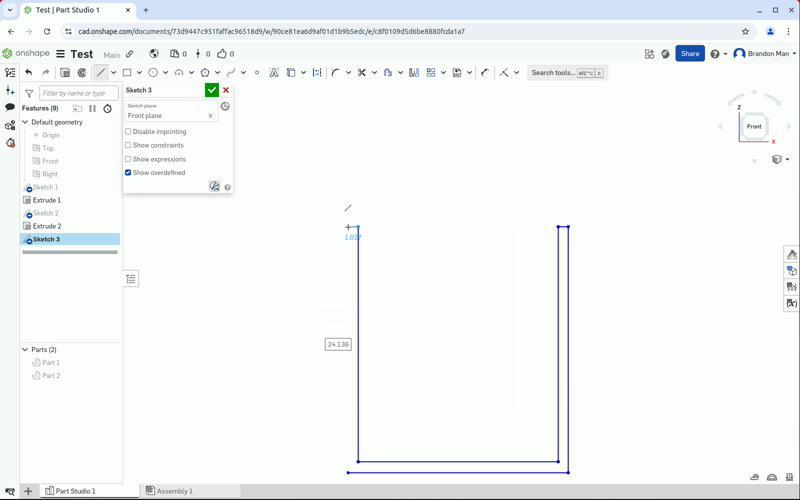
scroll(6)
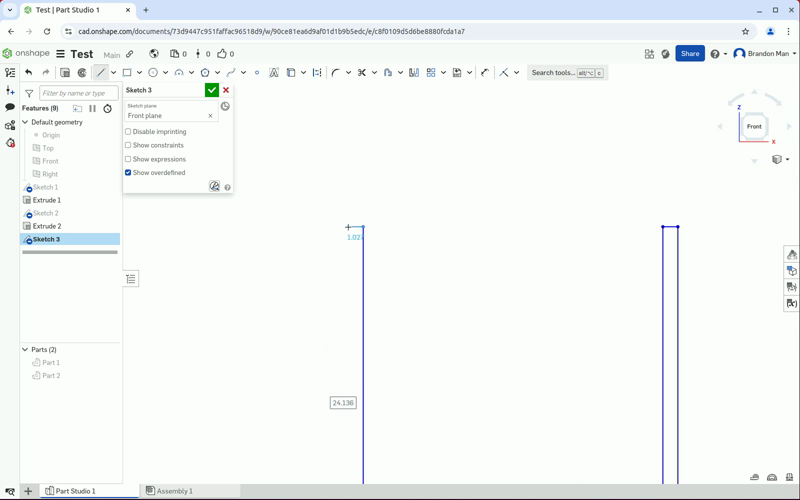
scroll(6)
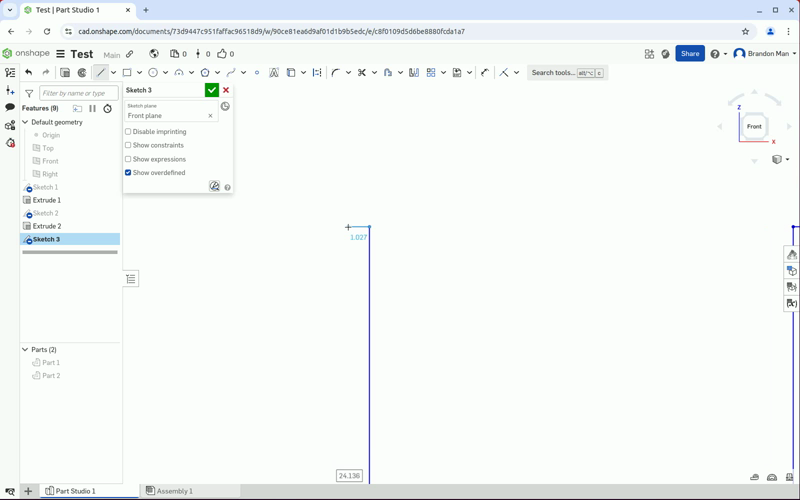
scroll(6)
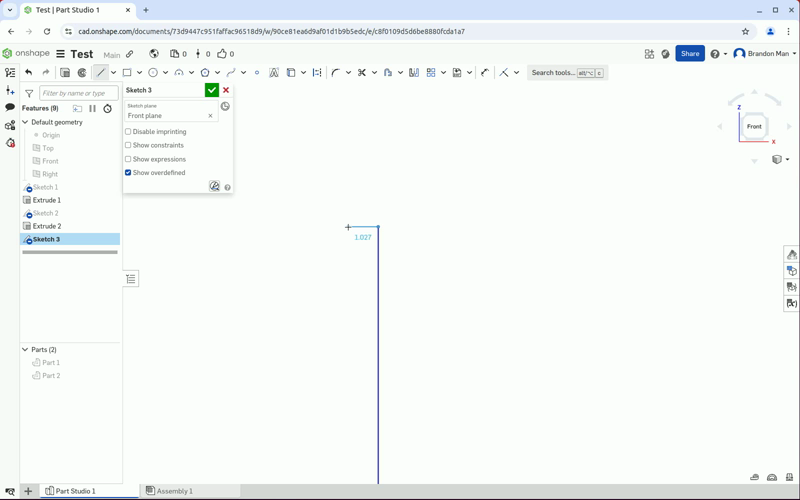
scroll(6)
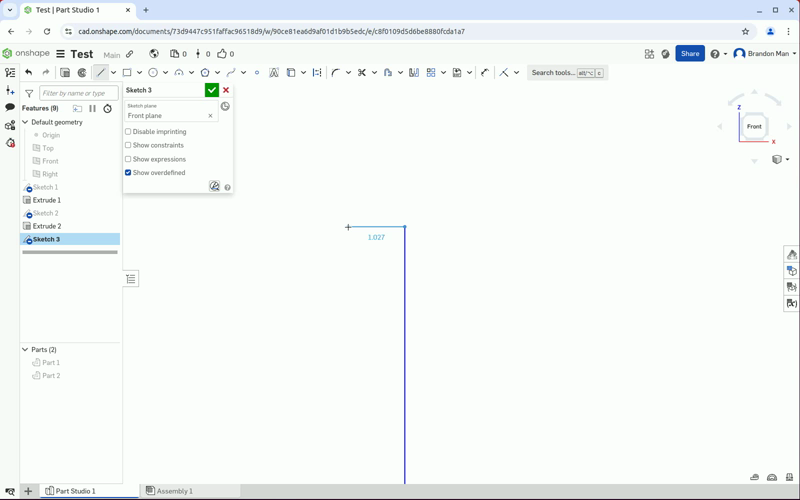
click(348, 226)
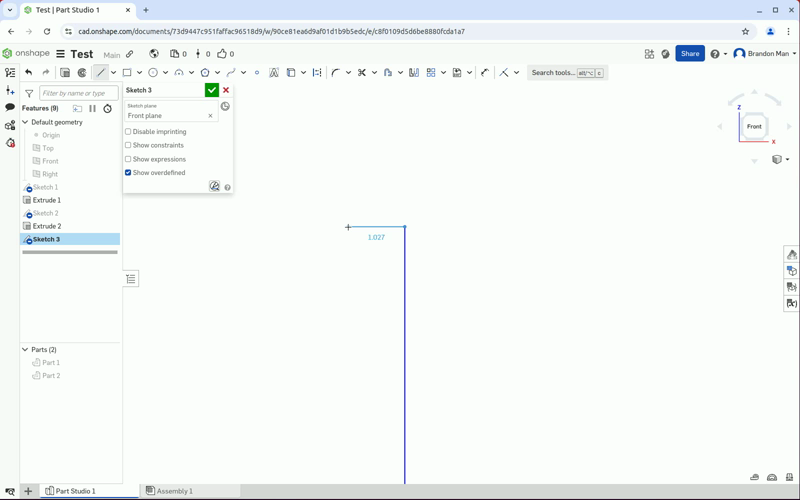
scroll(-6)
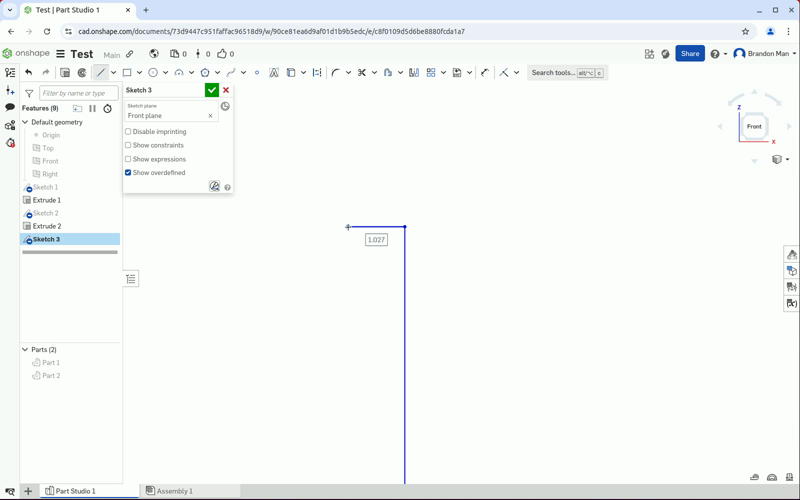
scroll(-6)
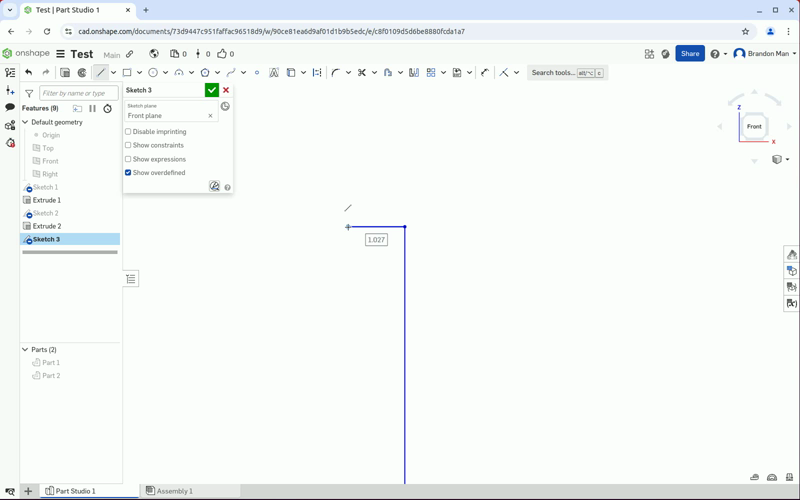
scroll(-6)
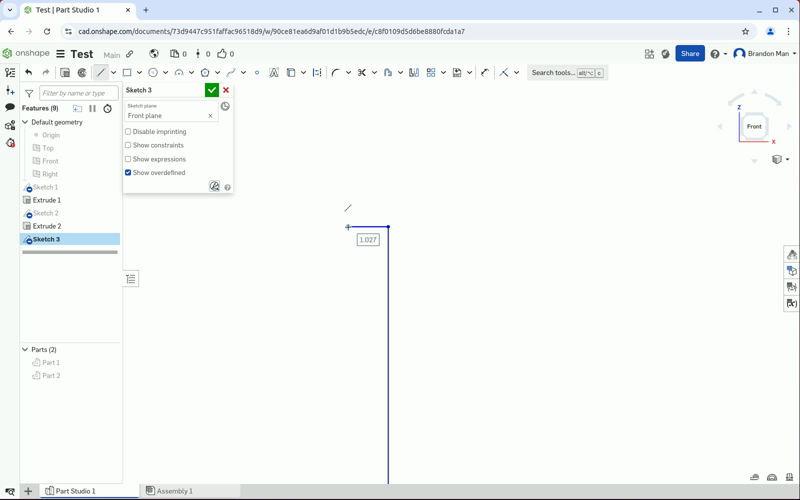
scroll(-6)
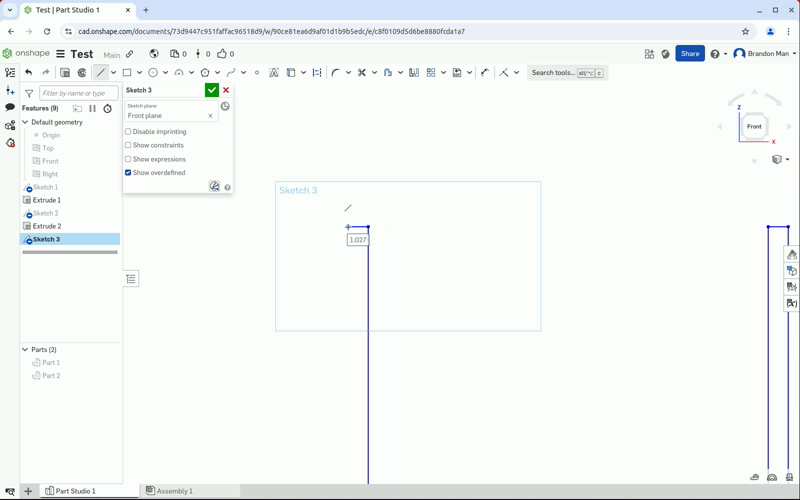
scroll(-6)
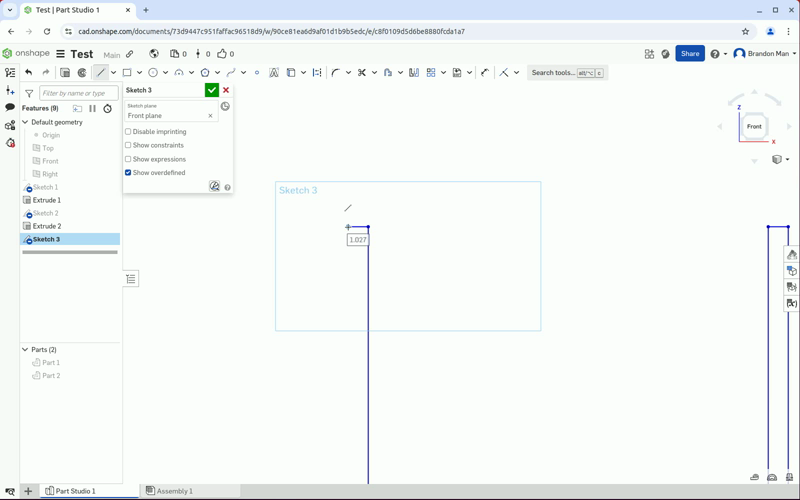
scroll(-6)
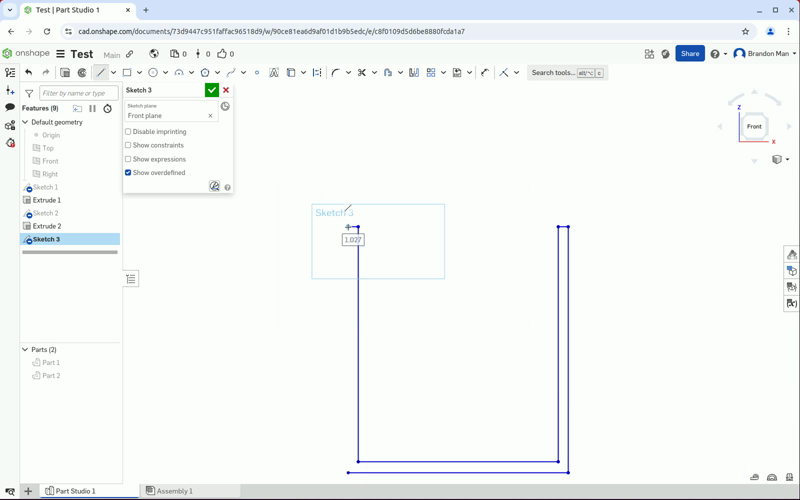
scroll(-6)
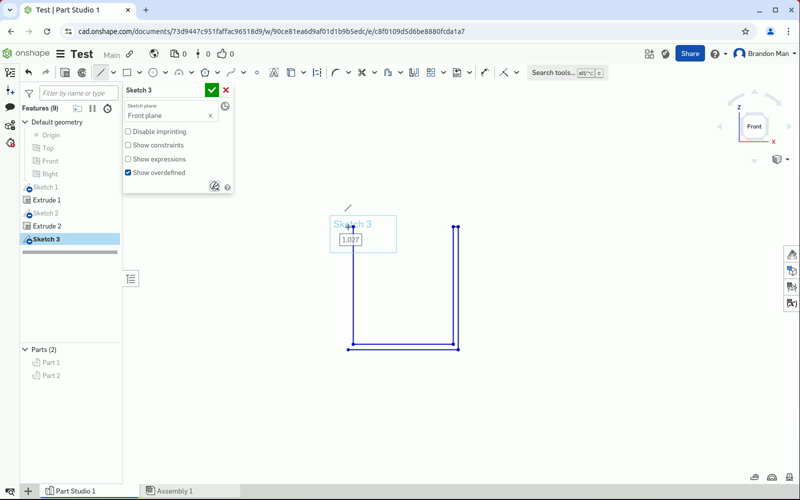
key_up(shift)
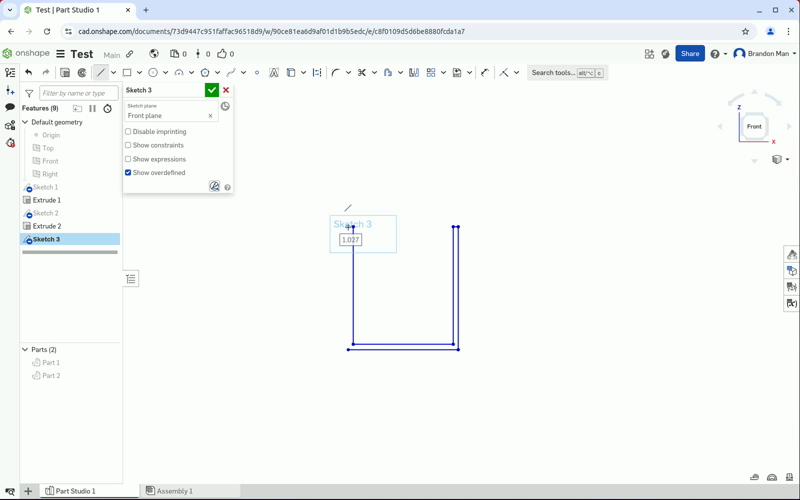
key_down(shift)
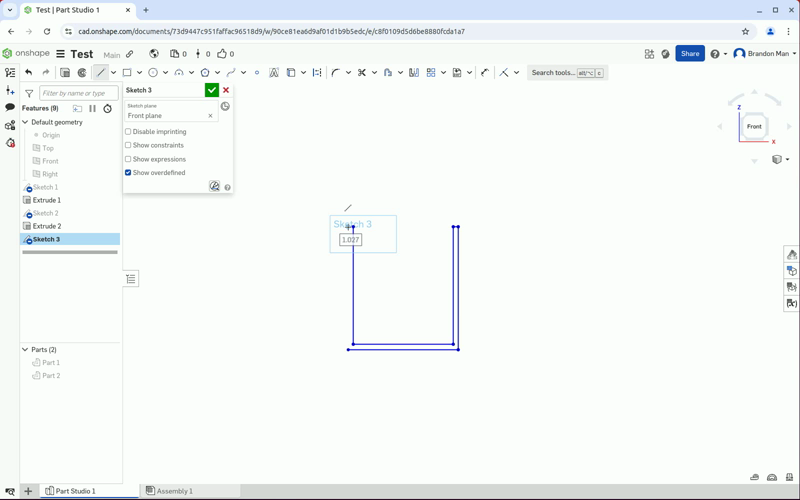
mouse_move(348, 349)
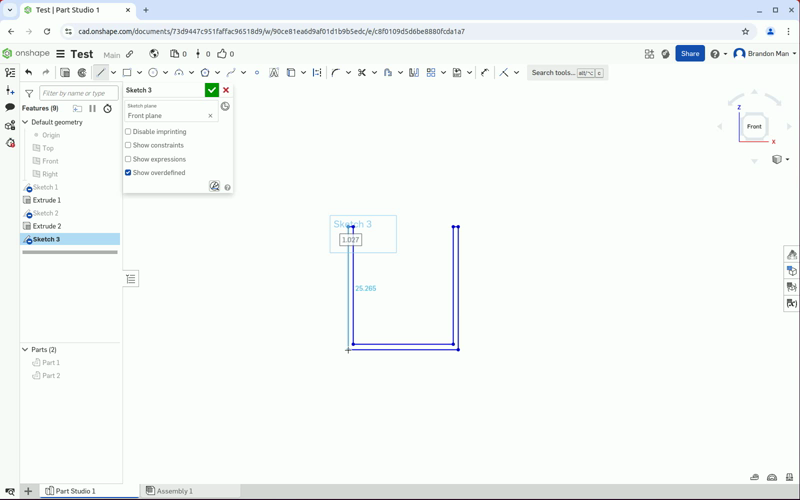
key_up(shift)
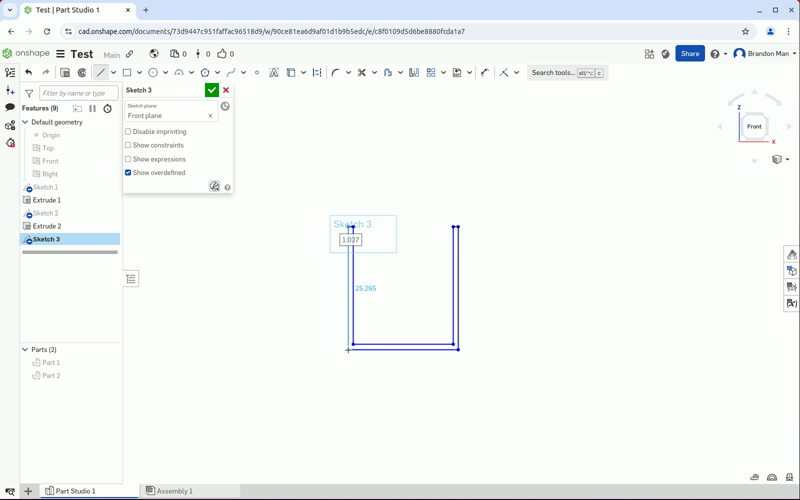
click(348, 349)
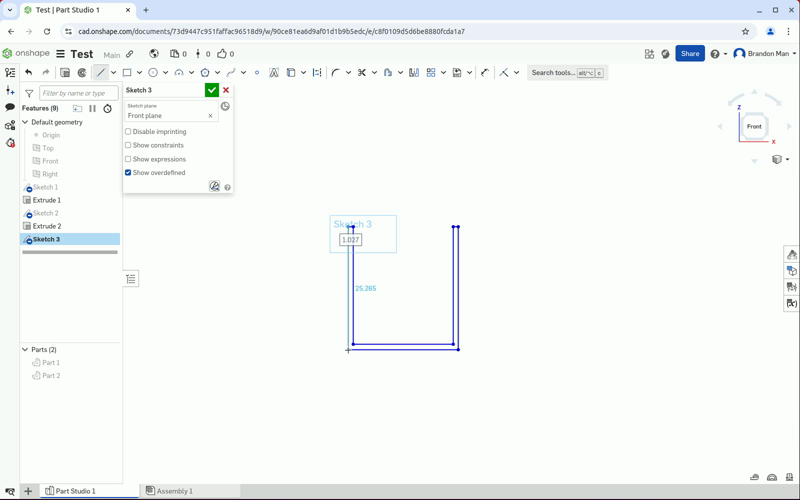
key(esc)
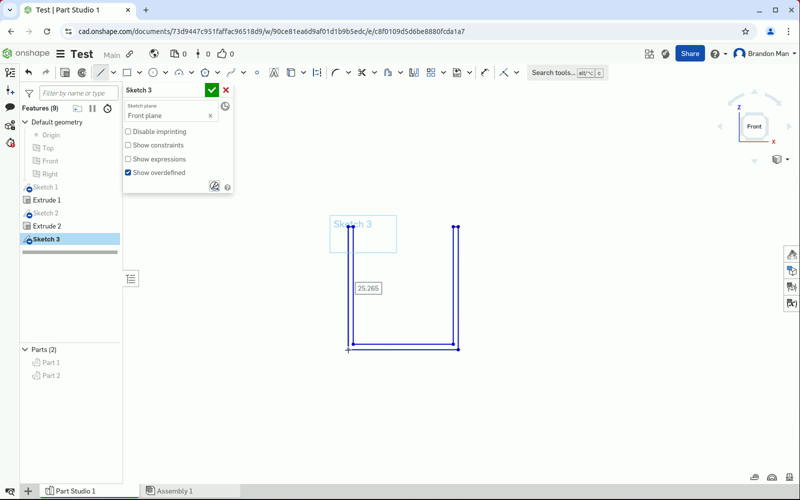
mouse_move(351, 310)
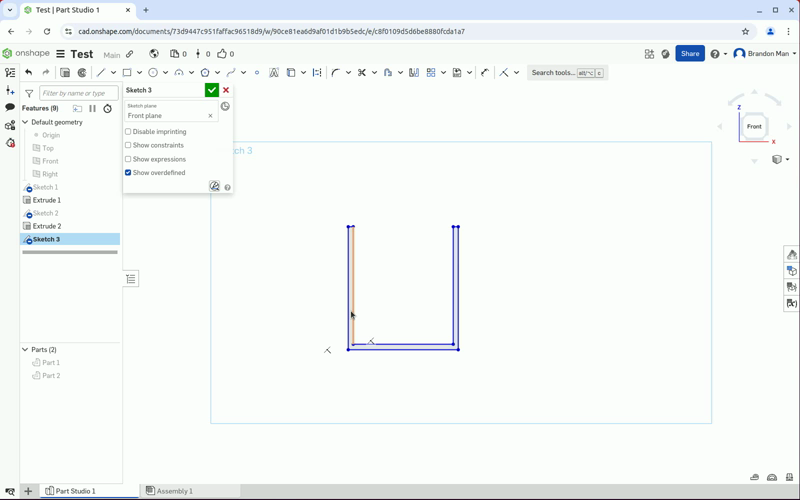
click(351, 310)
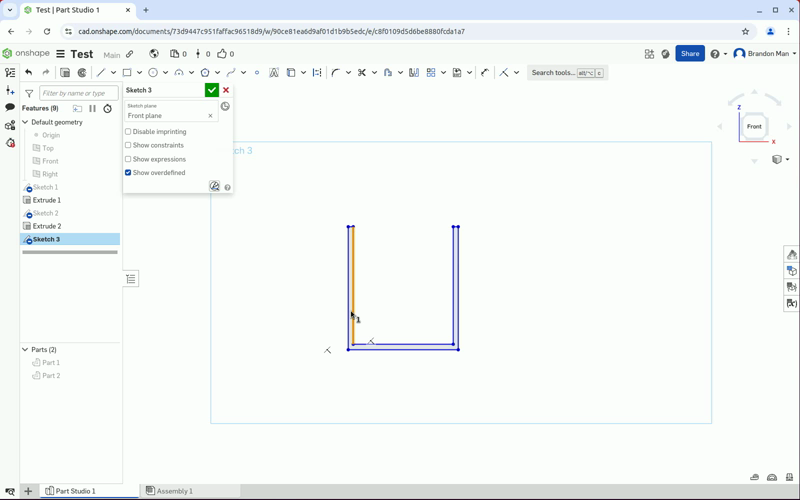
mouse_move(73, 352)
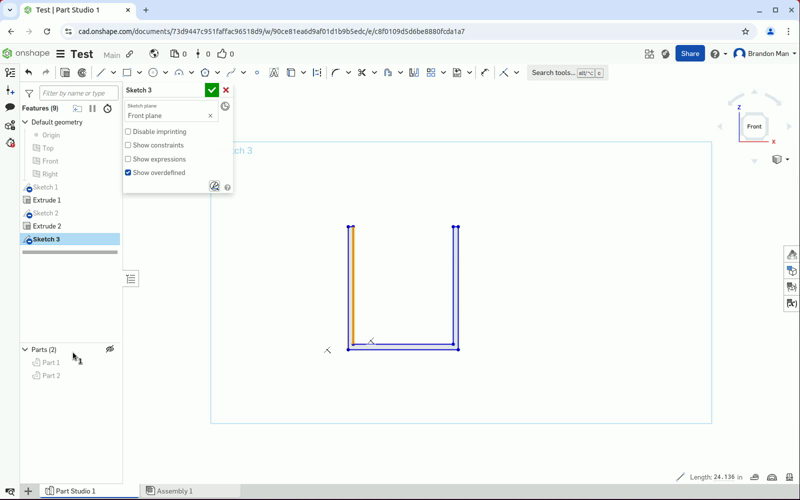
key(shift+y)
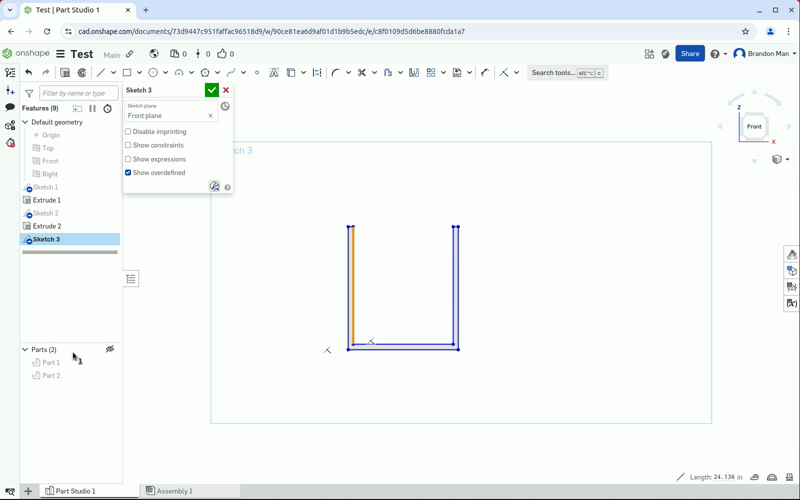
key(shift+e)
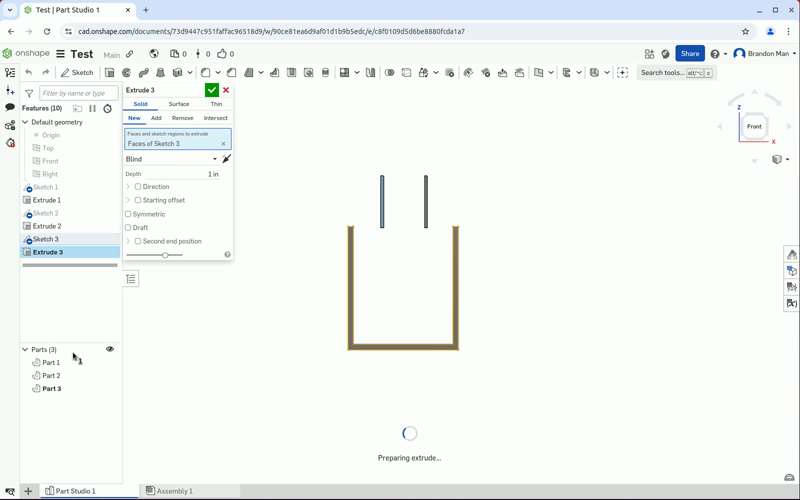
mouse_move(143, 106)
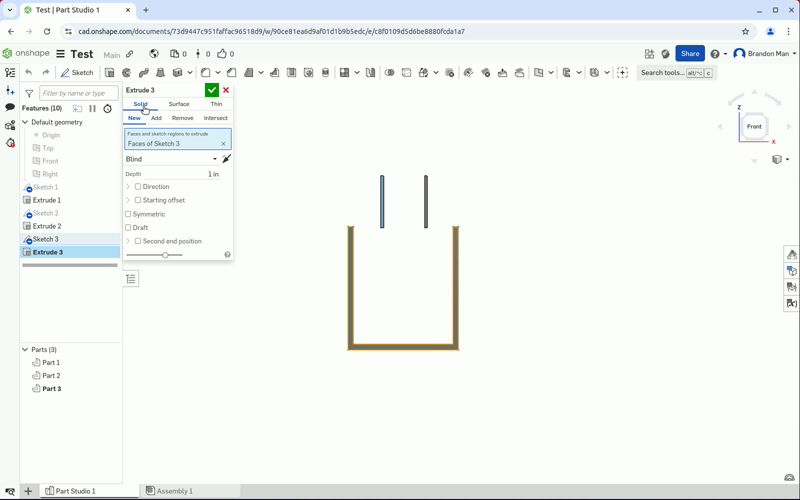
click(143, 106)
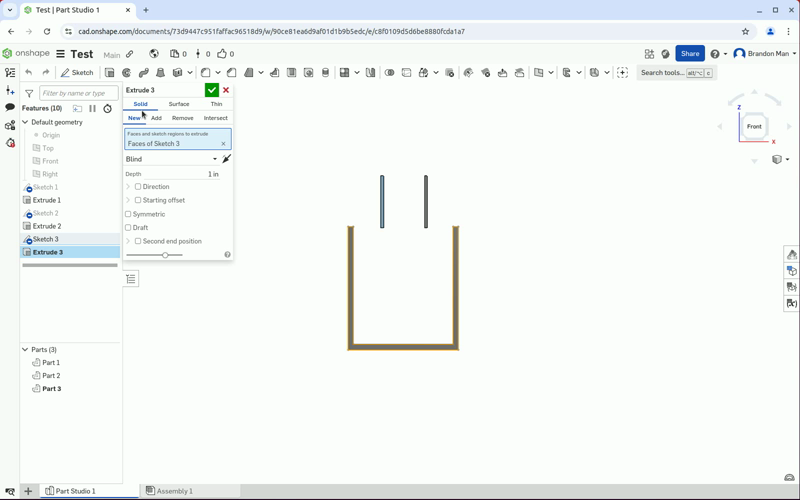
mouse_move(137, 120)
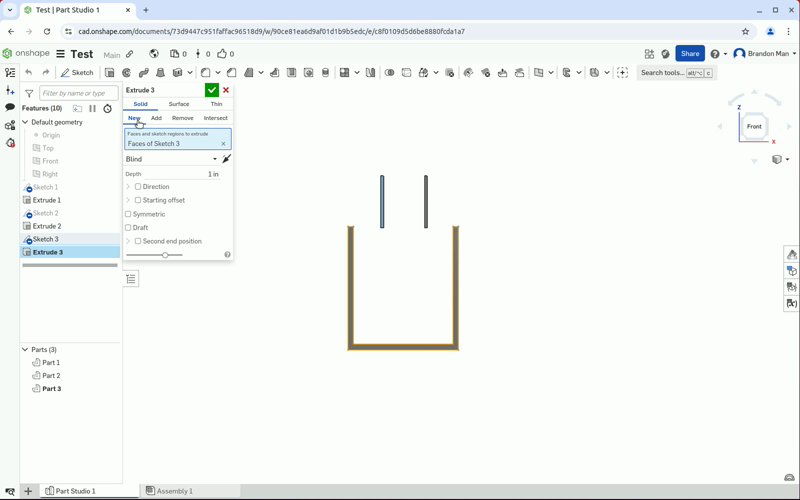
click(137, 120)
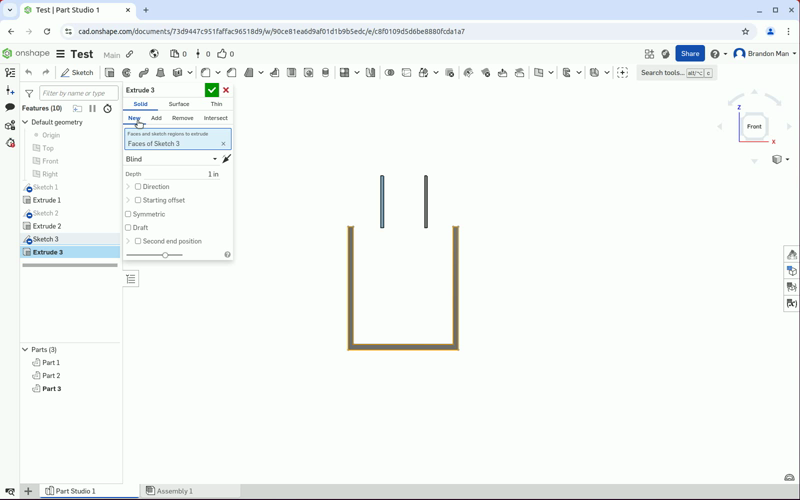
key(tab, 4)
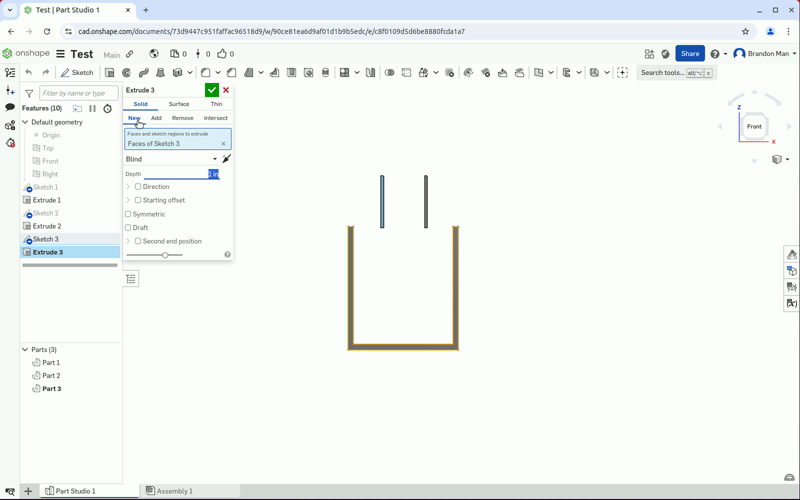
text(5.055)
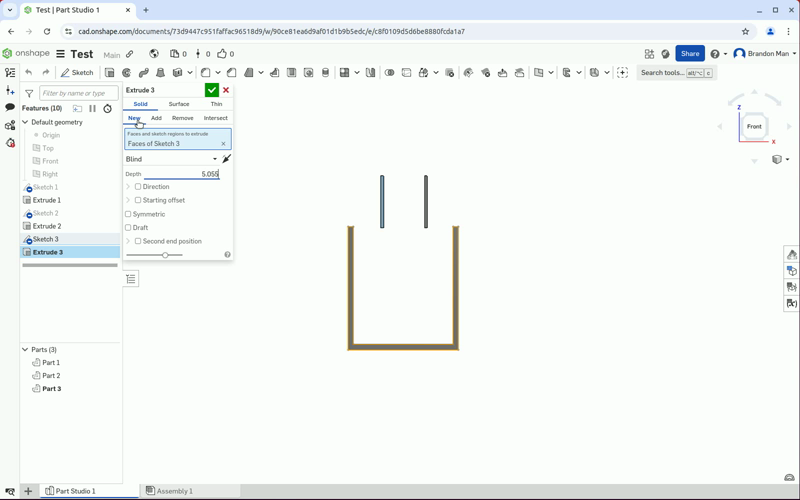
key(enter)
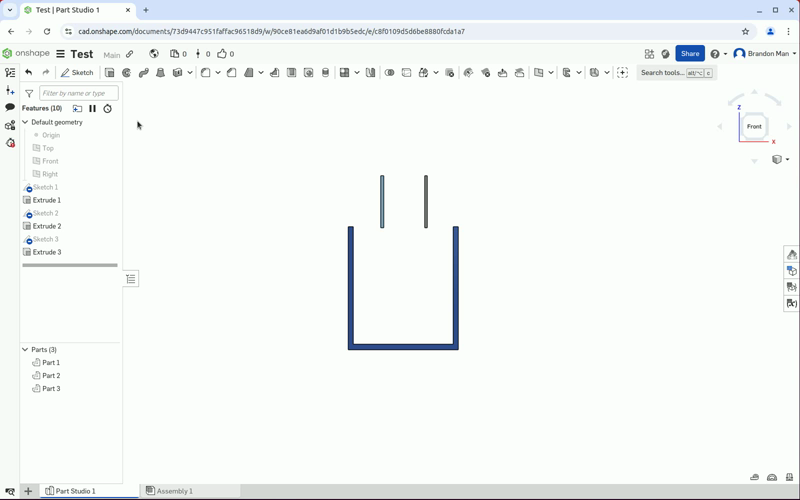
key(shift+h)
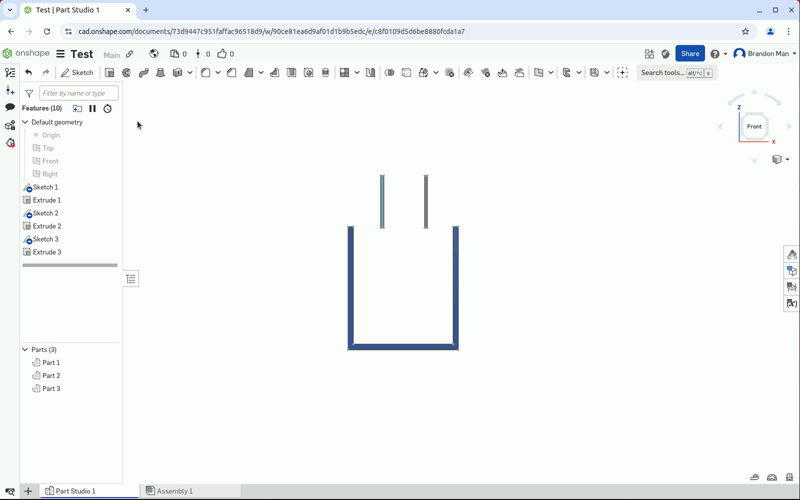
key(shift+h)
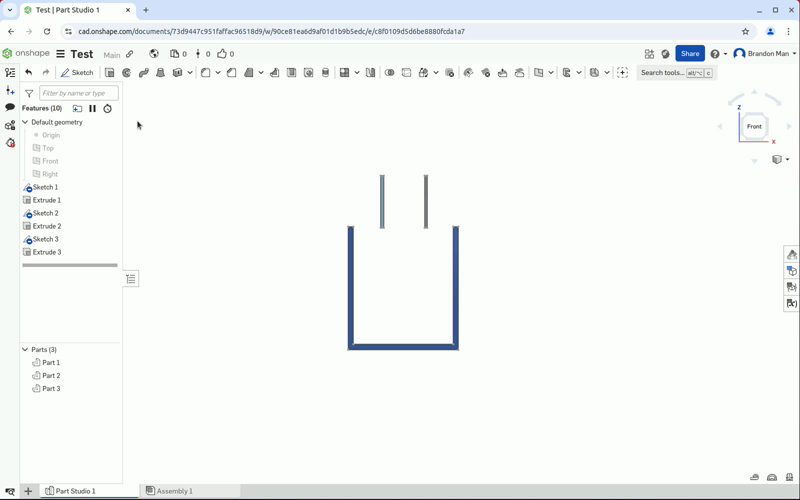
key(shift+7)
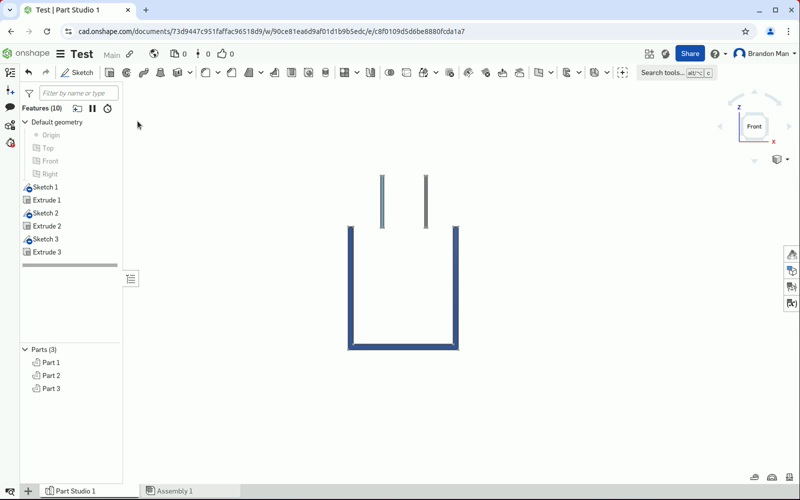
key(left, 2)
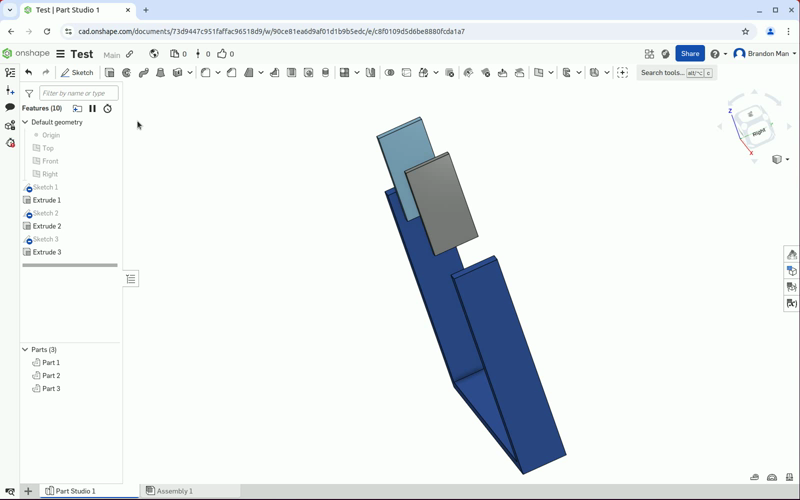
key(down, 2)
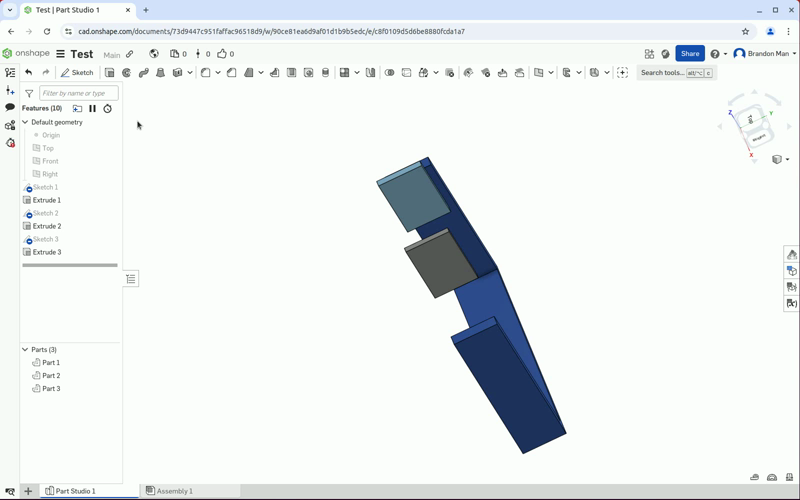
key(up, 2)
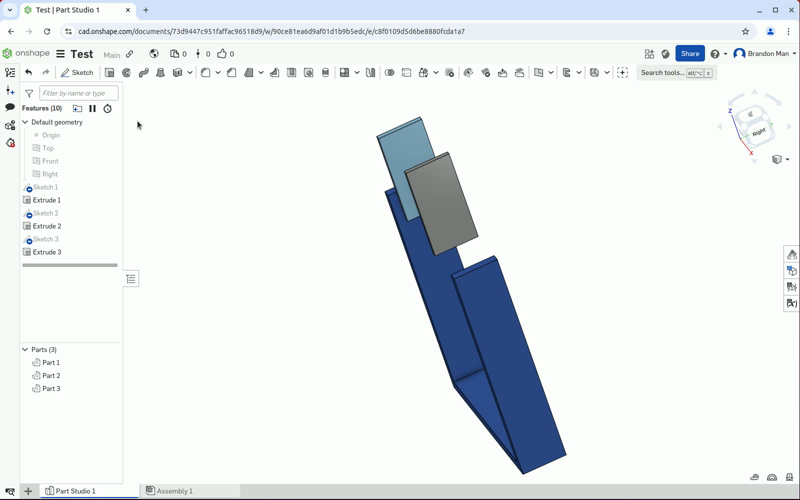
key(right, 2)
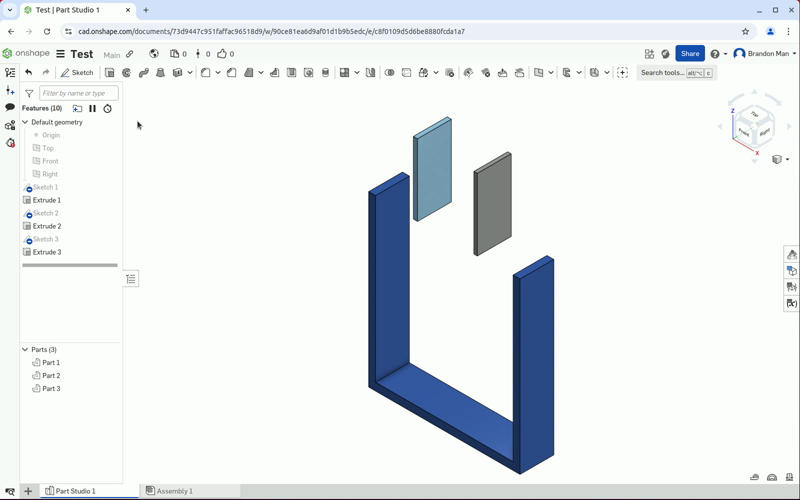
mouse_move(73, 189)
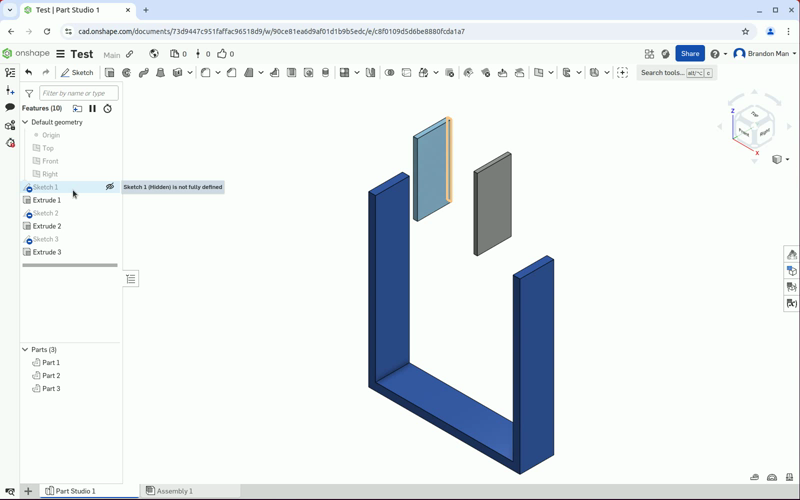
click(73, 189)